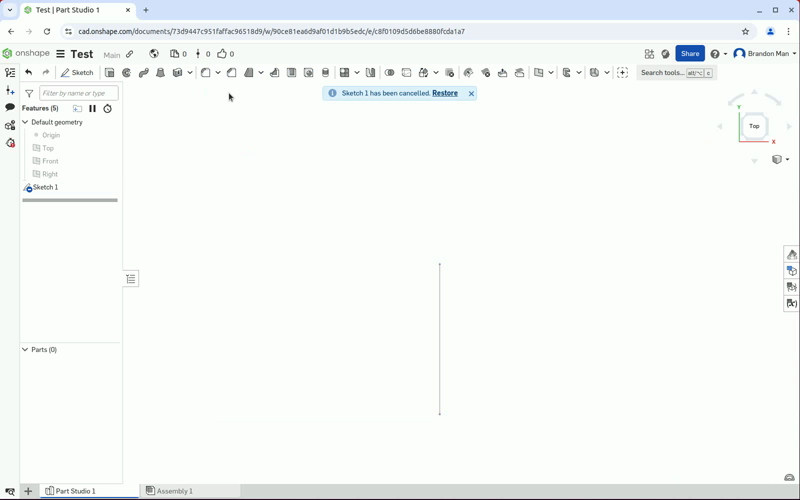
key(shift+h)
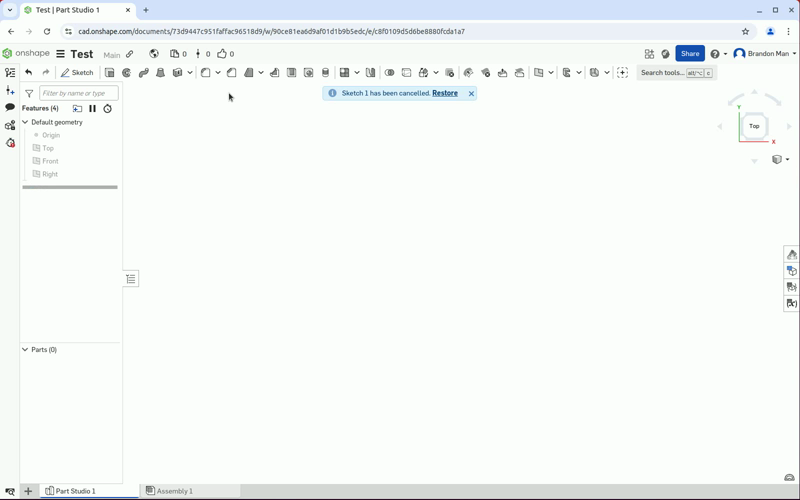
mouse_move(73, 352)
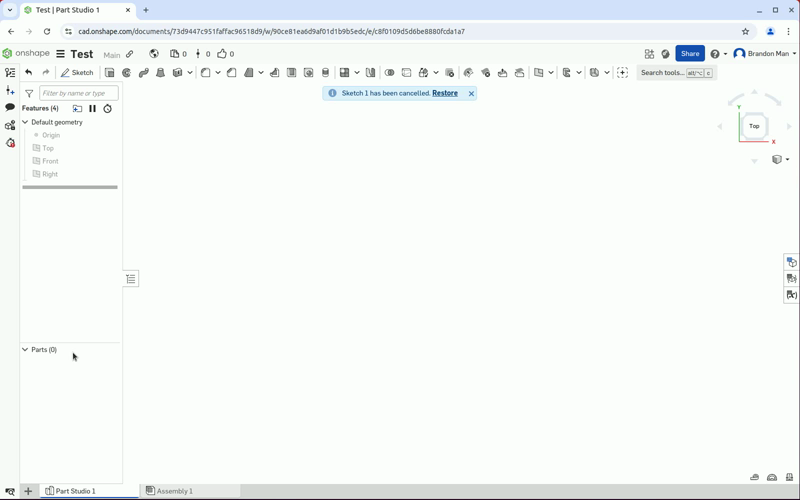
key(y)
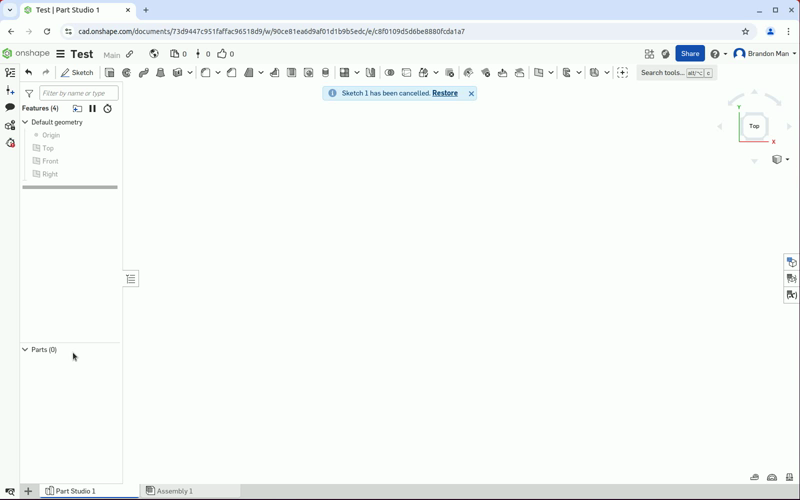
key(shift+p)
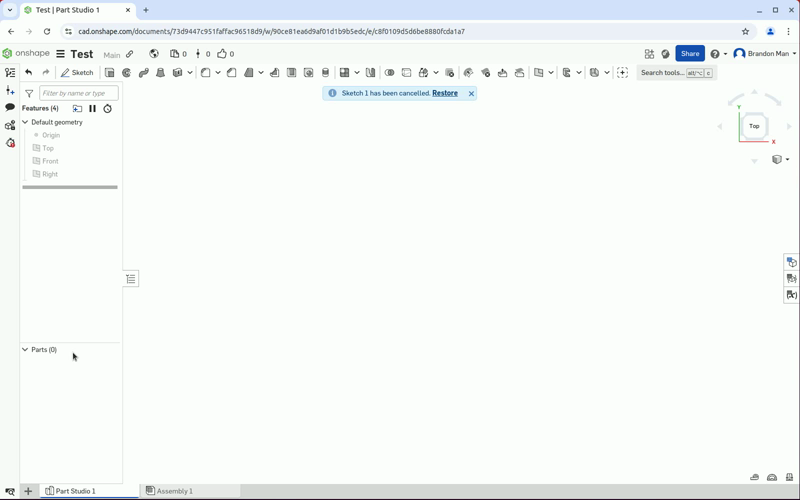
key(space)
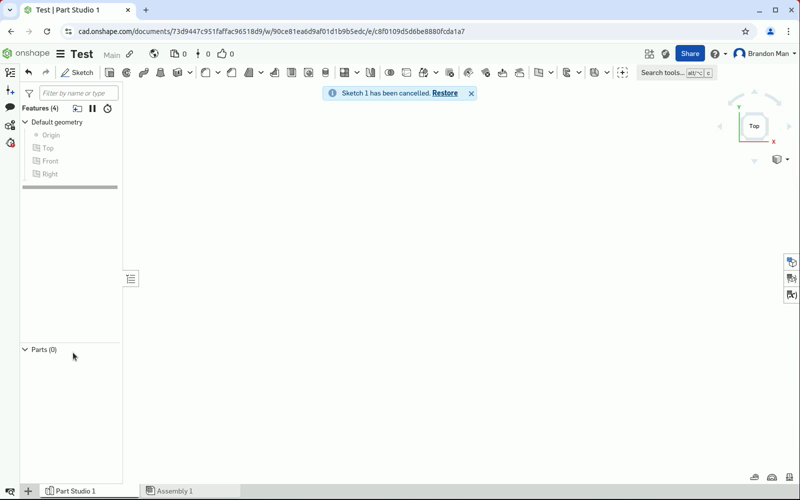
key_down(shift)
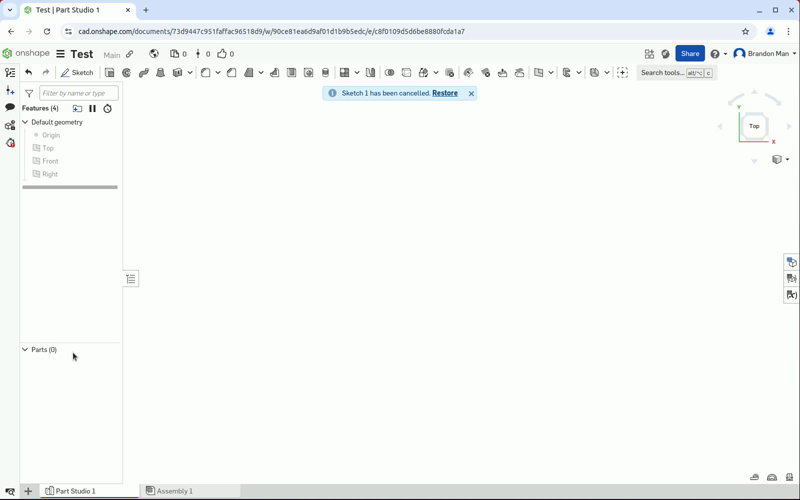
key(up)
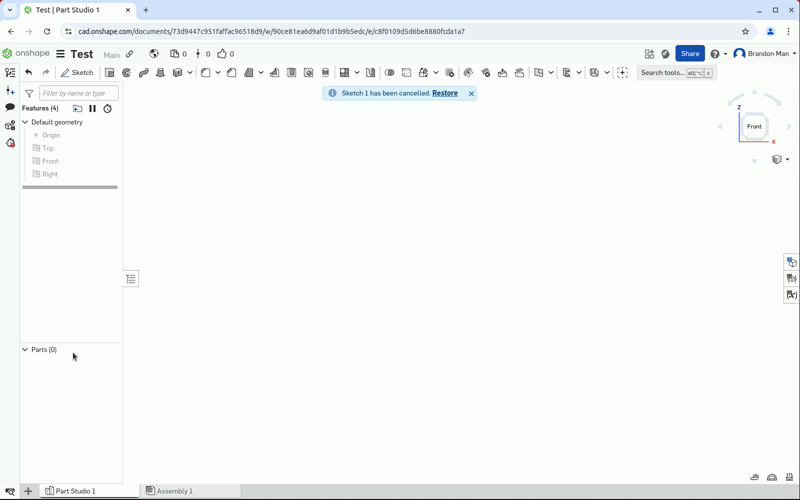
key_up(shift)
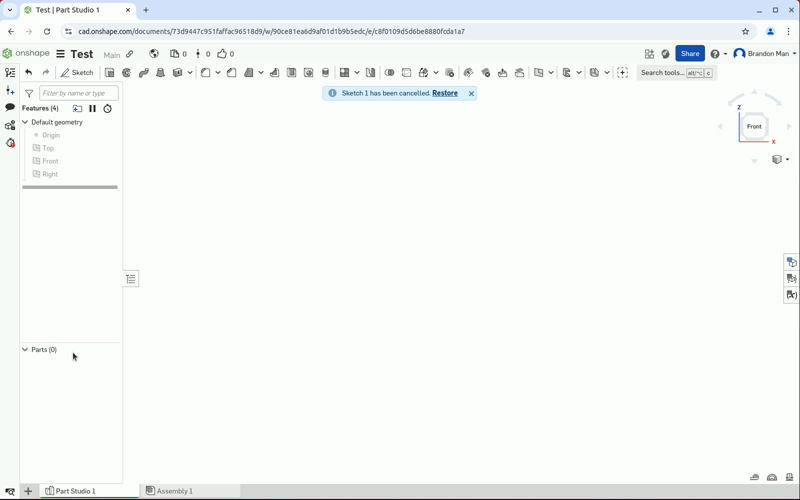
mouse_move(73, 352)
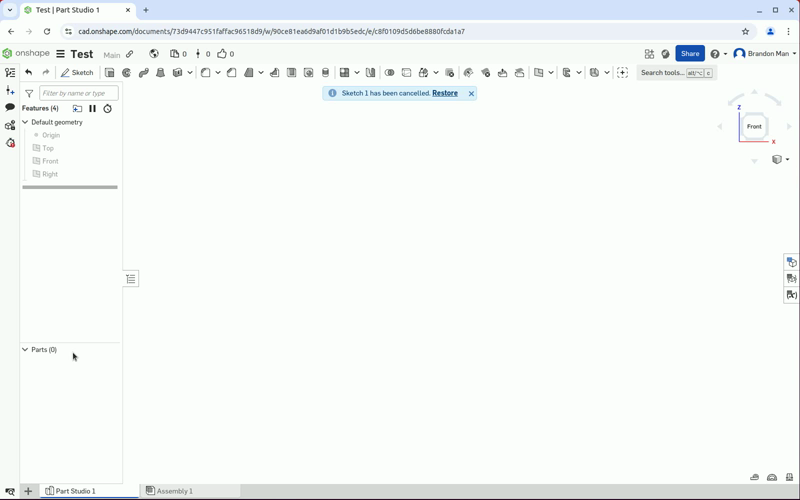
key(shift+y)
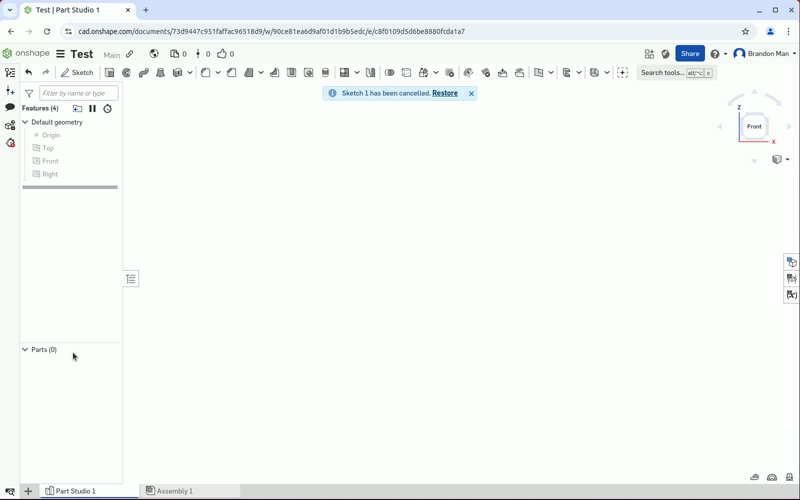
key(shift+s)
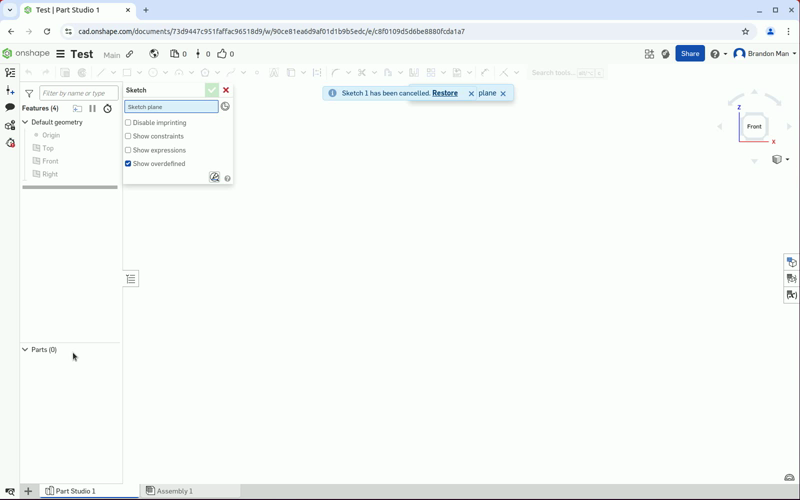
mouse_move(73, 163)
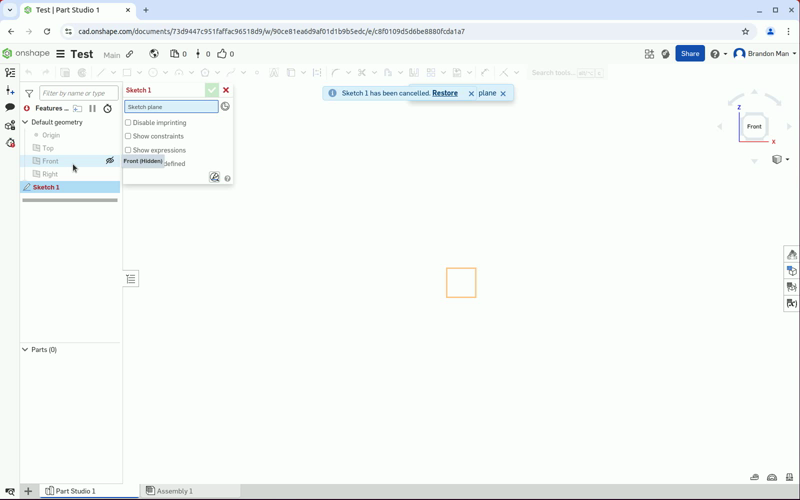
click(73, 163)
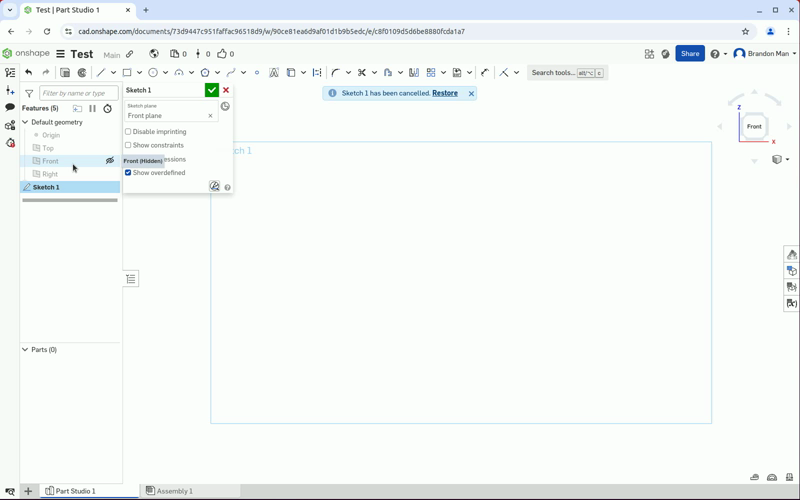
mouse_move(73, 352)
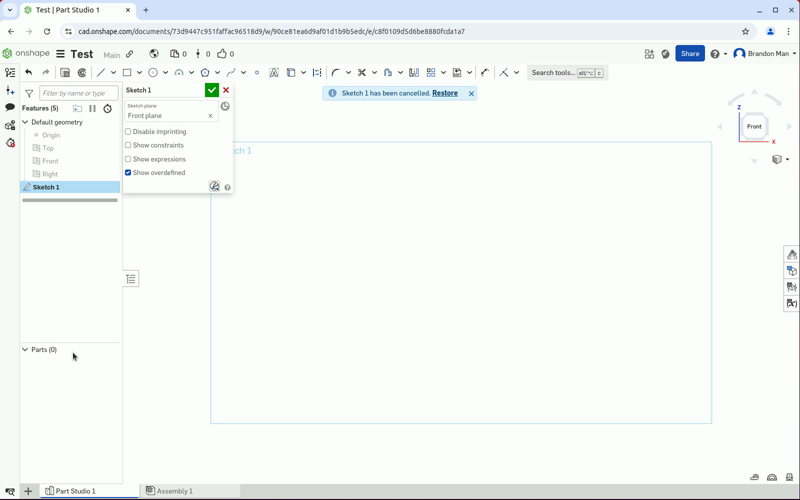
key(y)
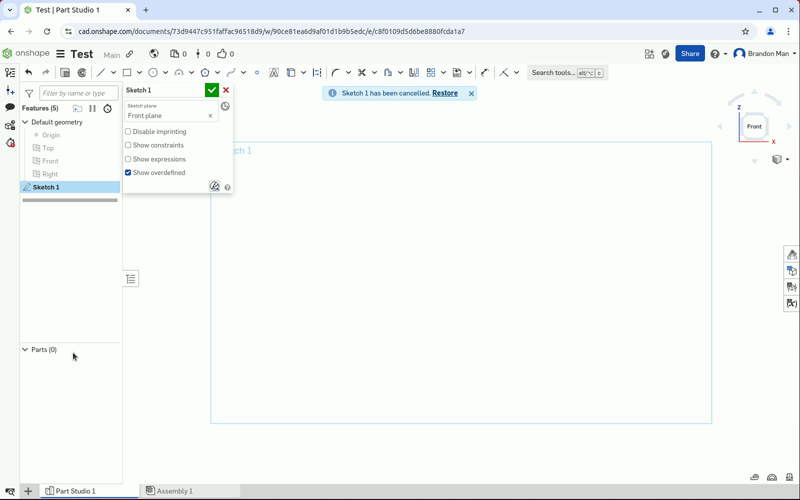
key(l)
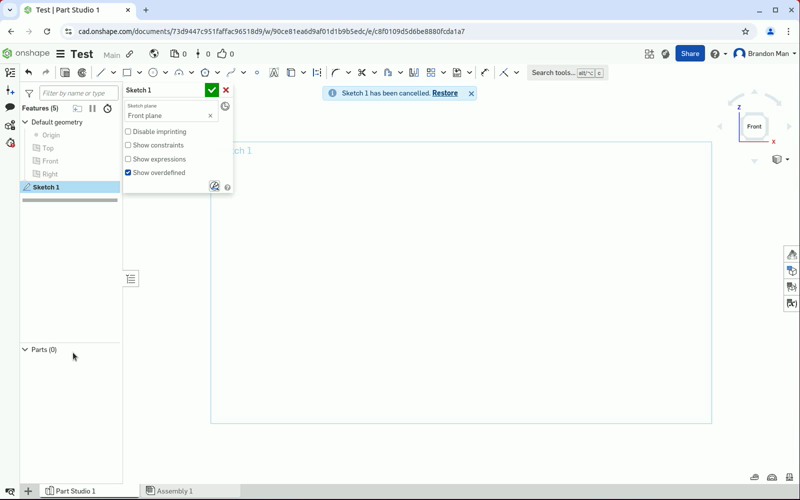
key_down(shift)
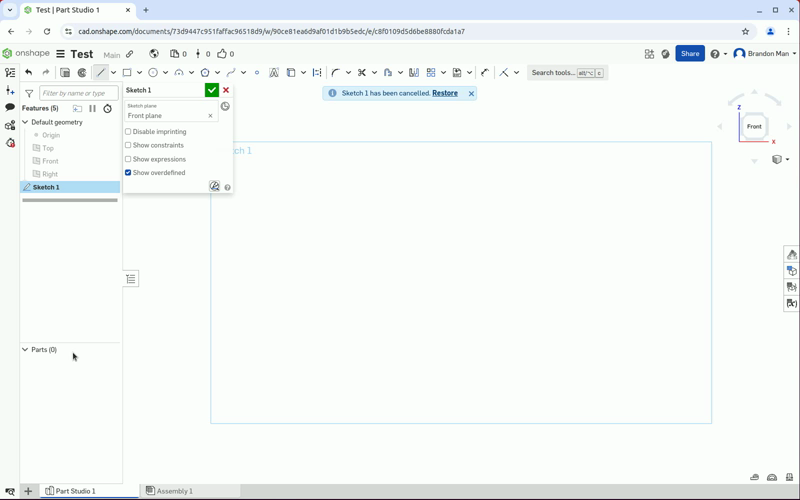
mouse_move(418, 282)
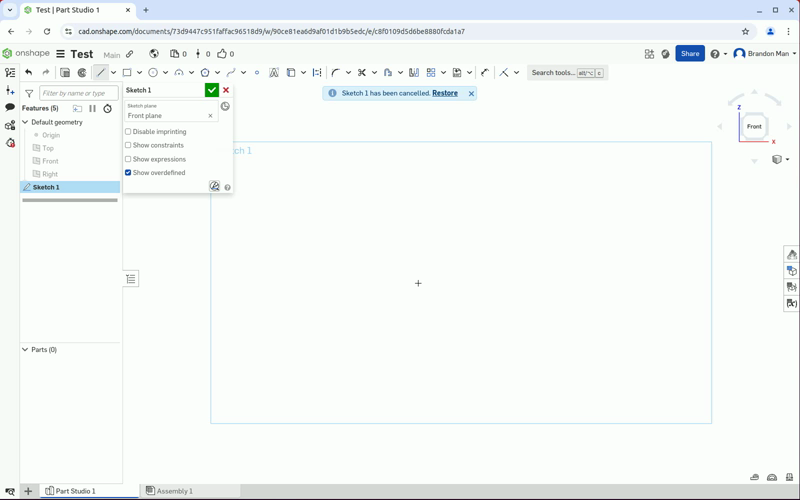
click(418, 282)
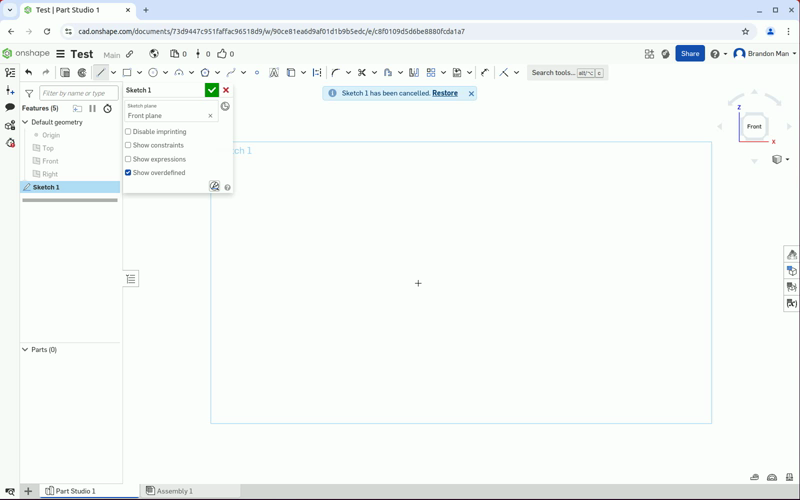
key_up(shift)
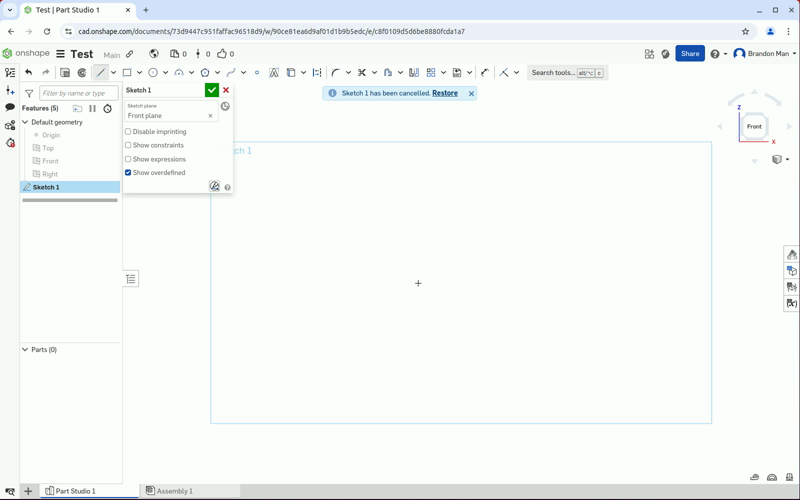
key_down(shift)
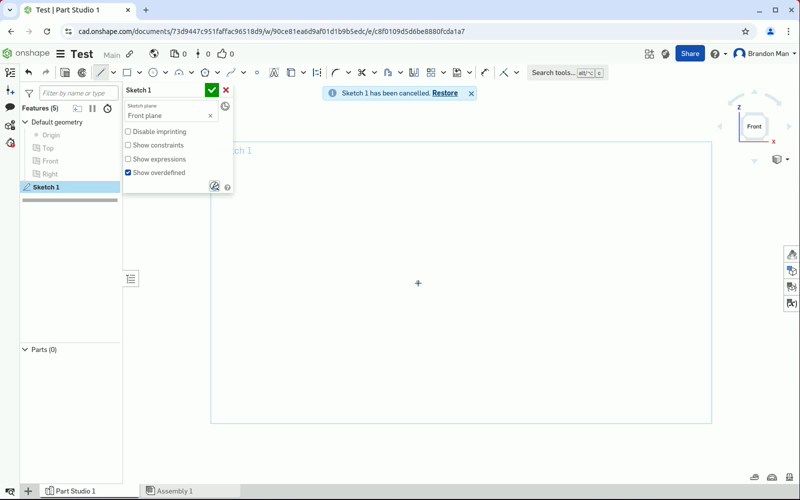
mouse_move(503, 282)
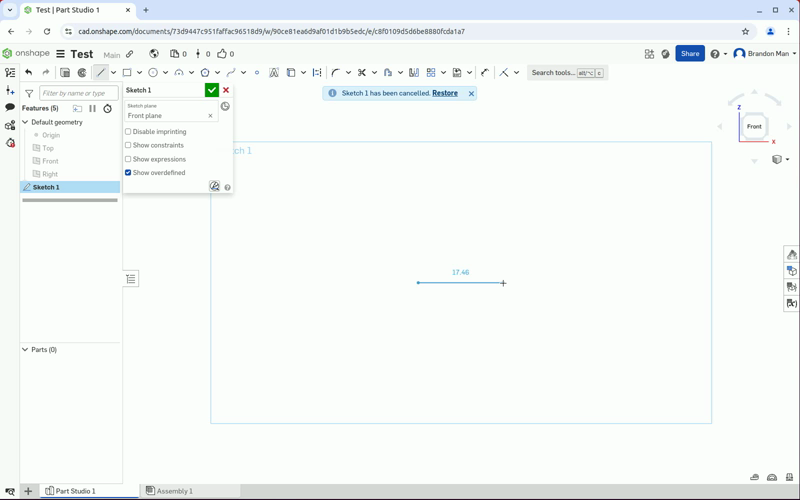
click(503, 282)
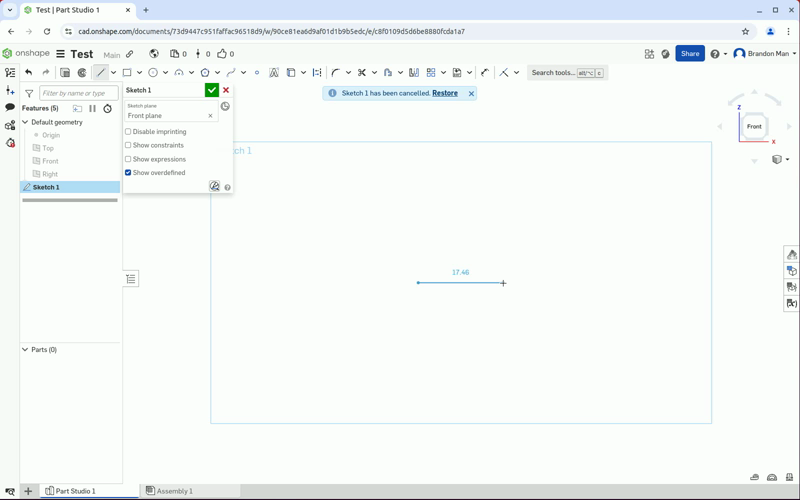
key_up(shift)
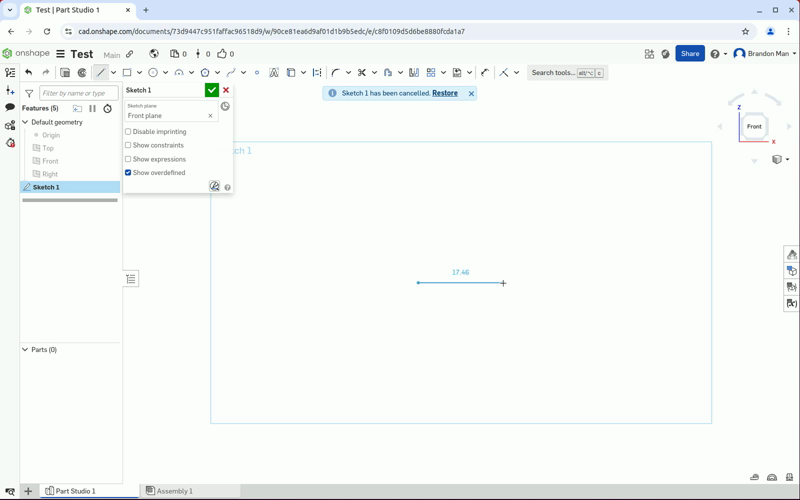
key_down(shift)
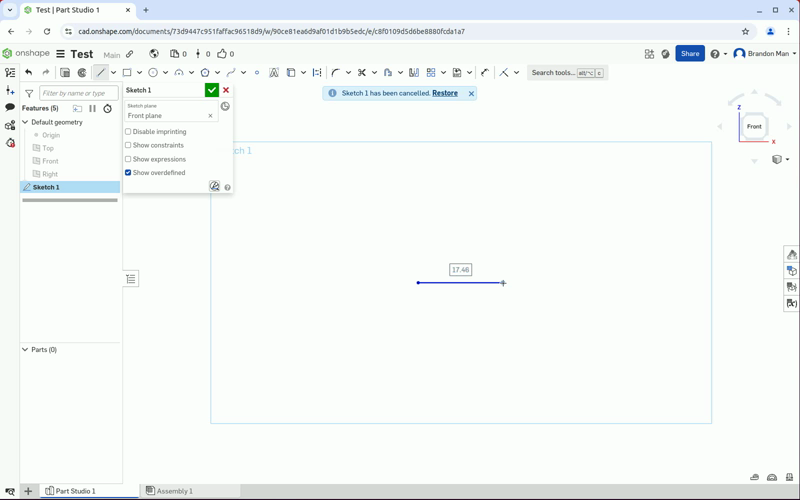
mouse_move(533, 282)
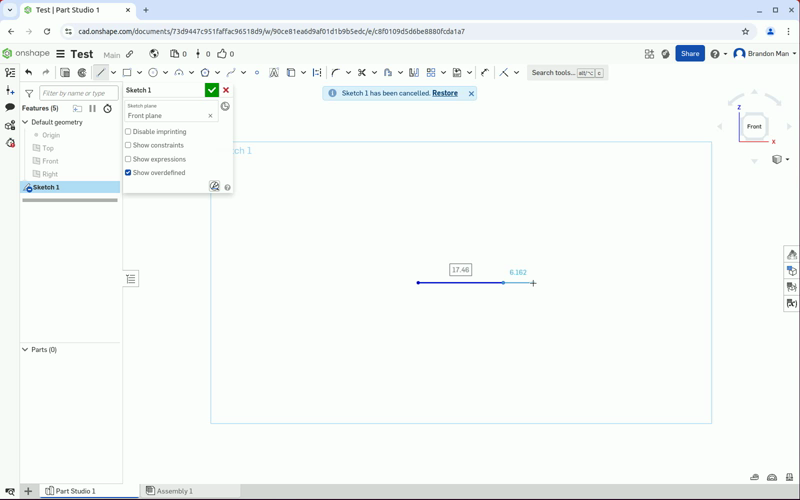
mouse_move(503, 254)
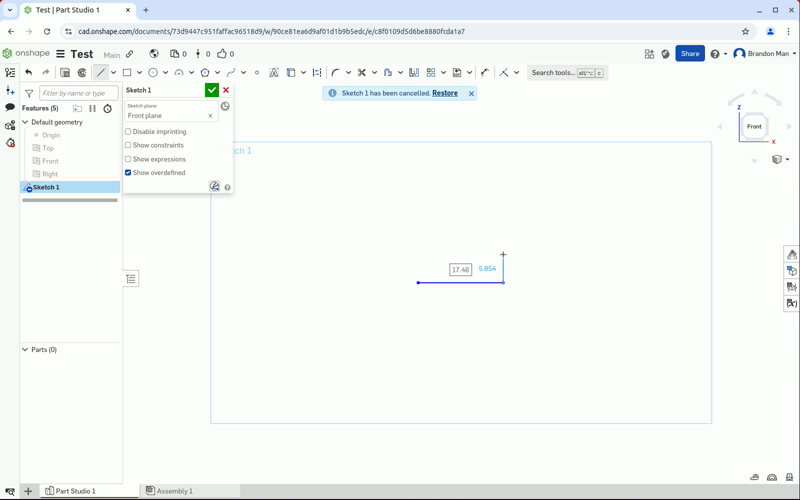
click(503, 254)
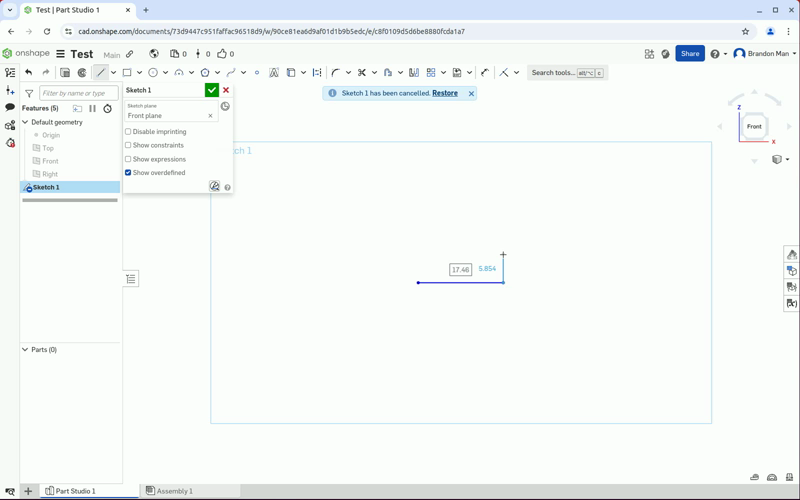
key_up(shift)
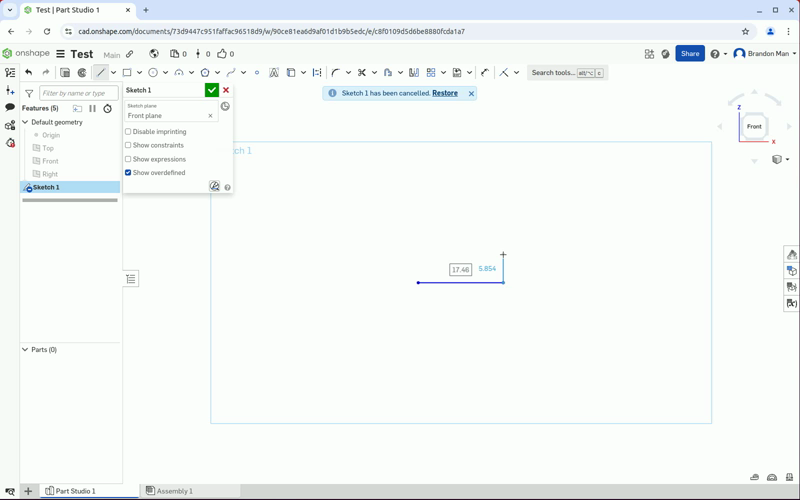
key_down(shift)
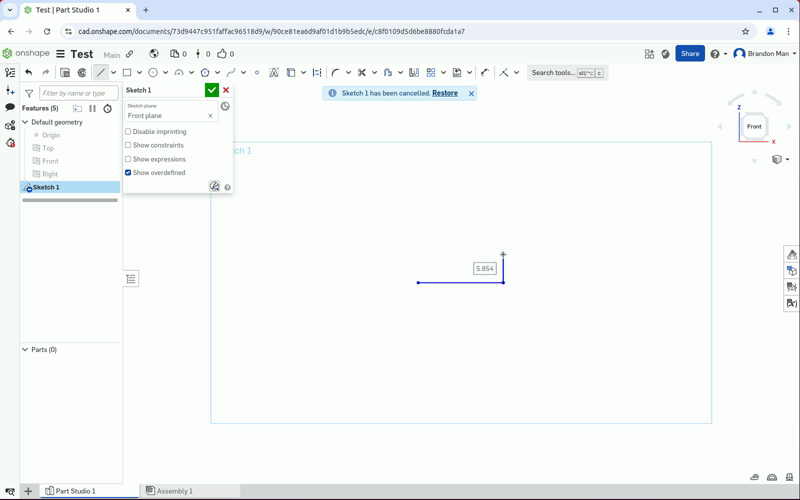
mouse_move(418, 254)
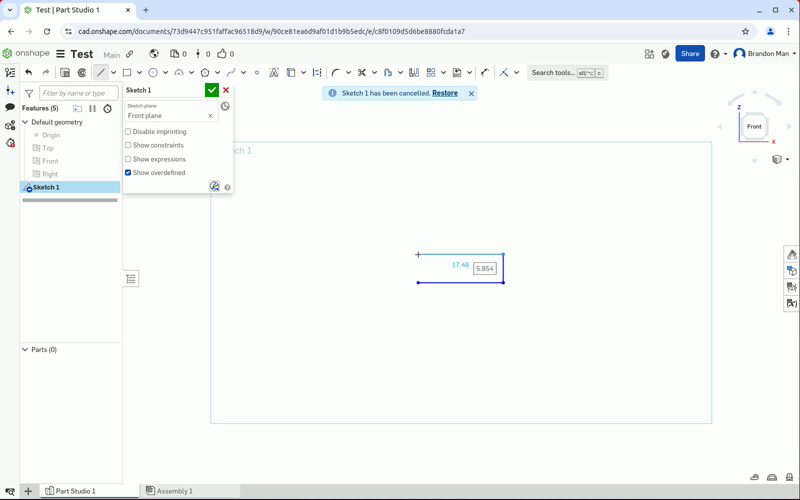
click(418, 254)
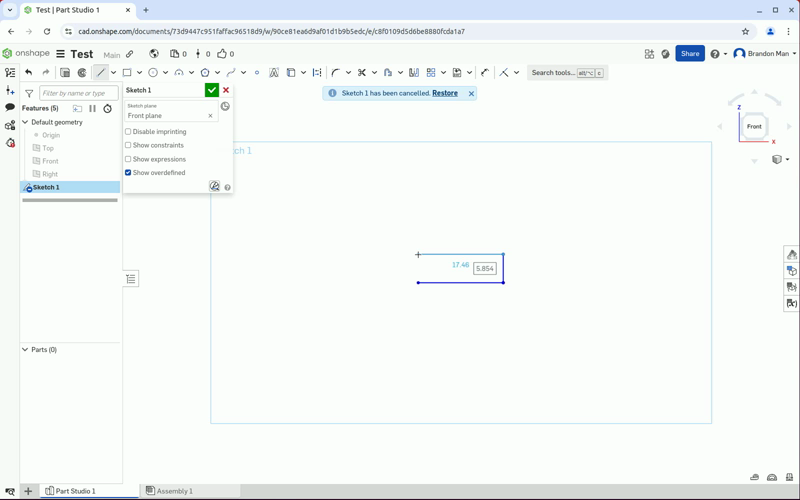
key_up(shift)
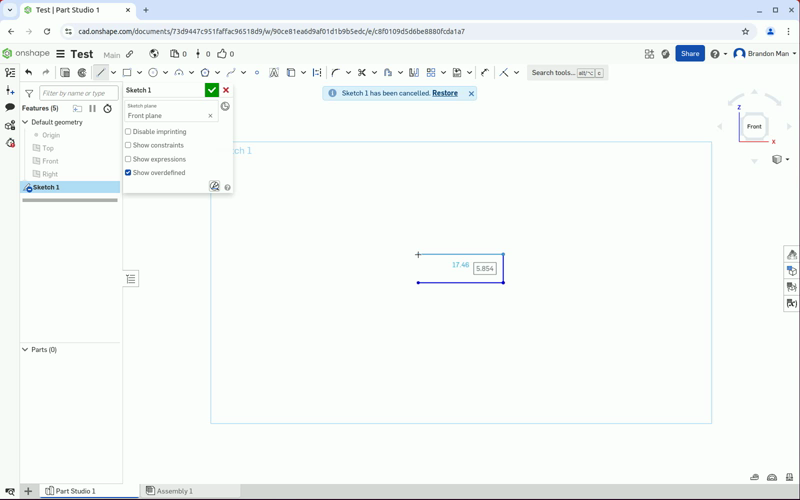
mouse_move(448, 254)
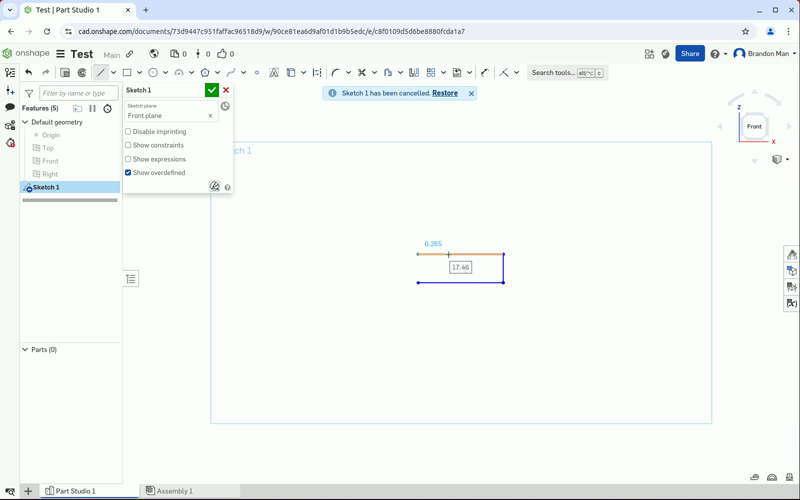
key_down(shift)
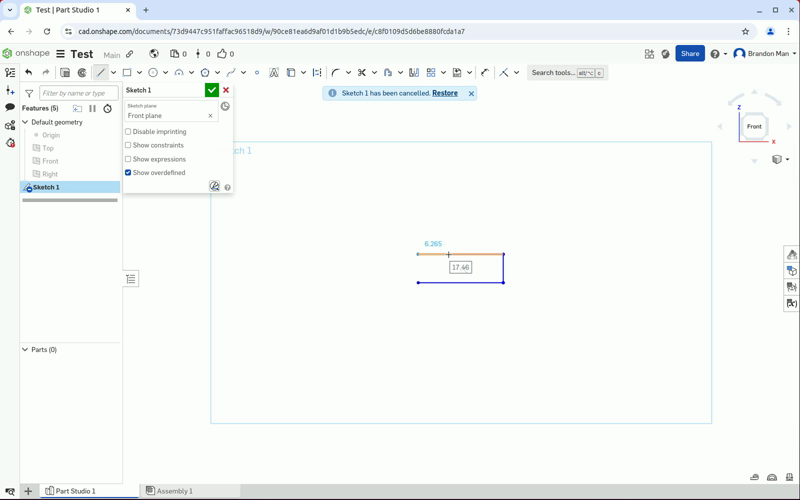
mouse_move(418, 282)
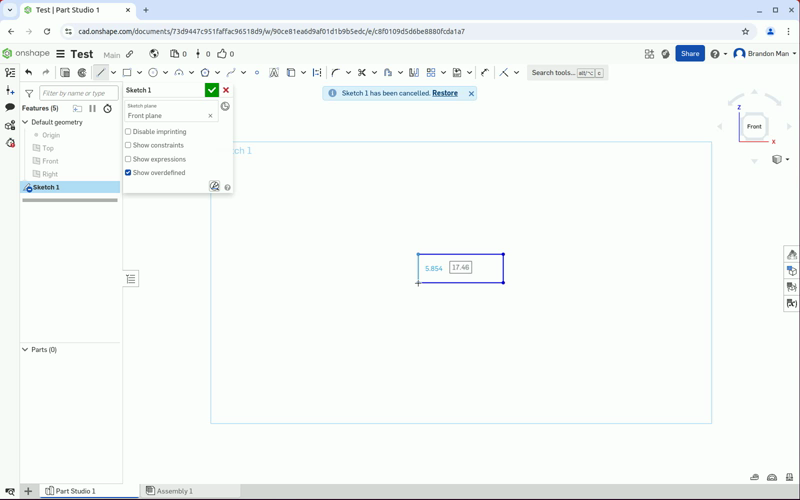
key_up(shift)
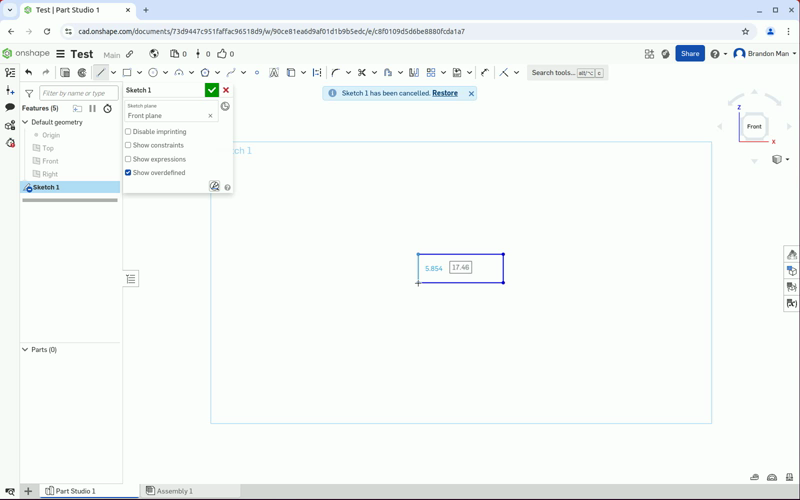
click(418, 282)
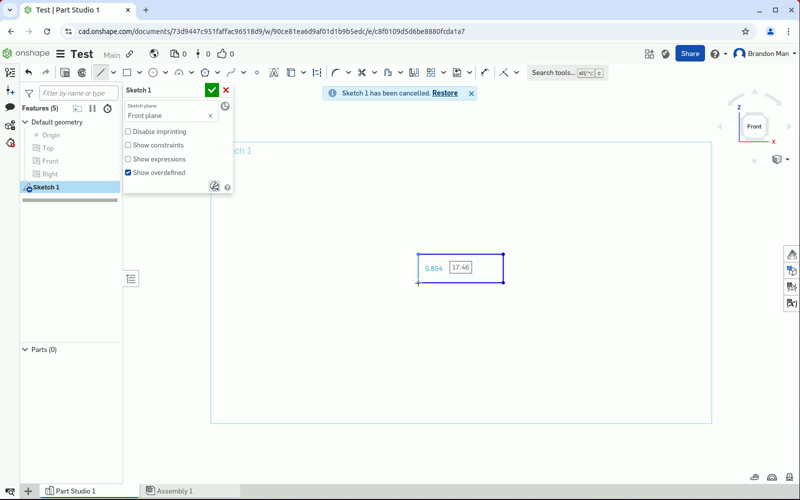
key(esc)
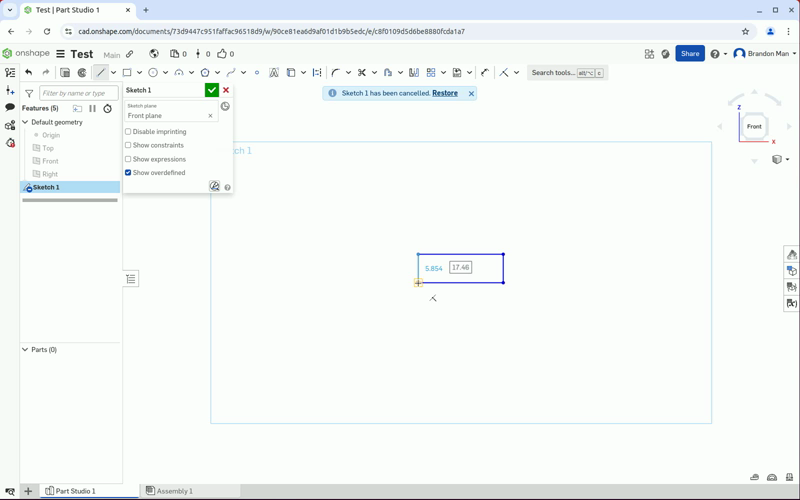
mouse_move(466, 257)
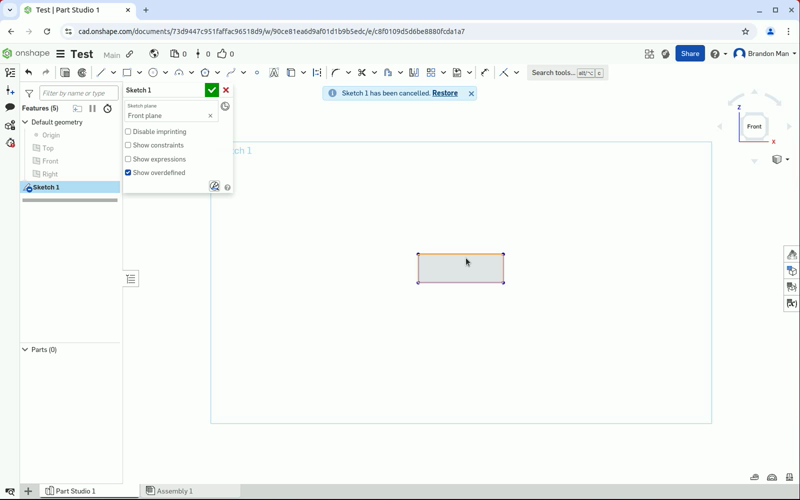
click(466, 257)
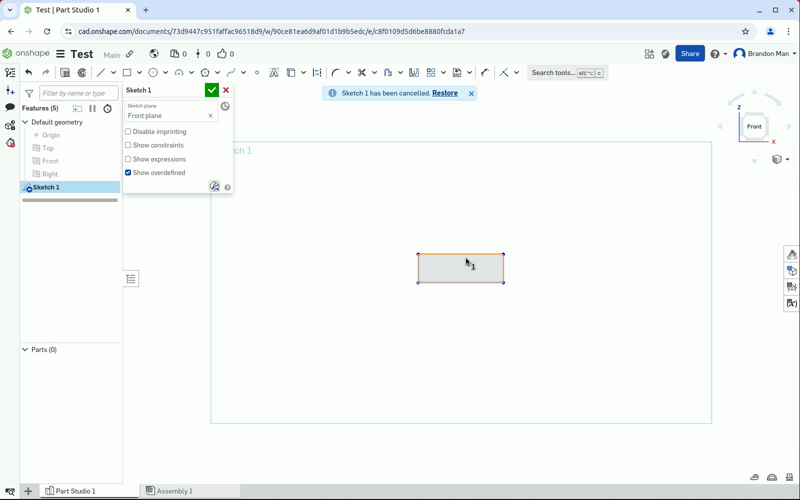
mouse_move(73, 352)
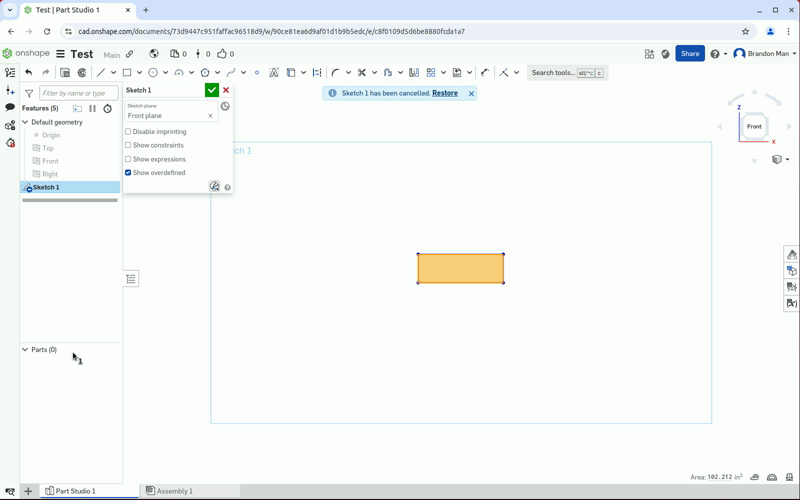
key(shift+y)
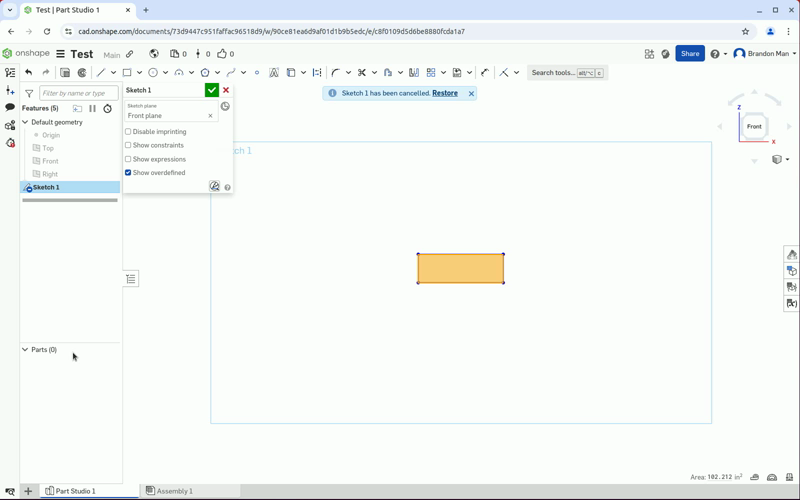
key(shift+e)
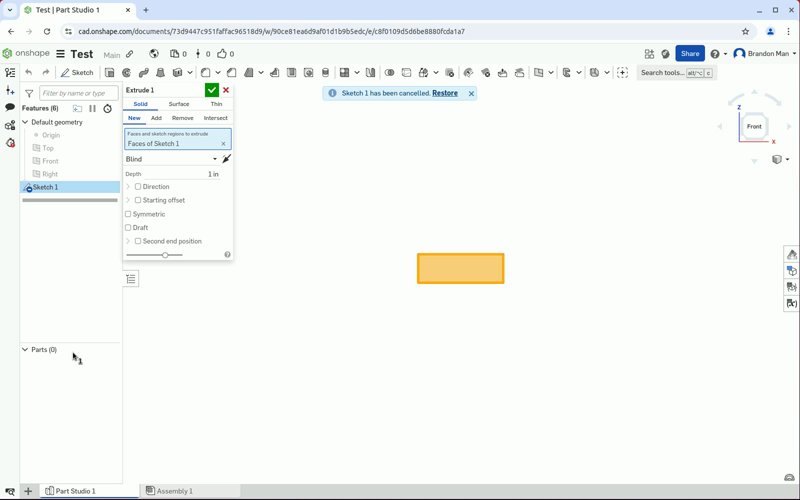
mouse_move(143, 106)
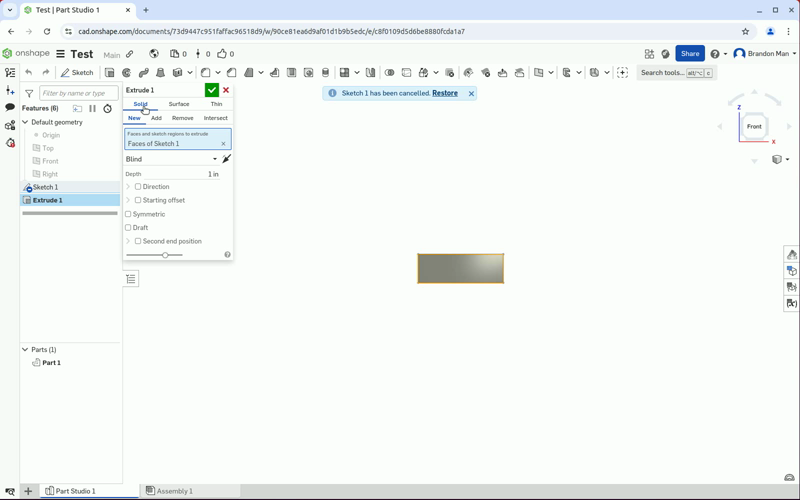
click(143, 106)
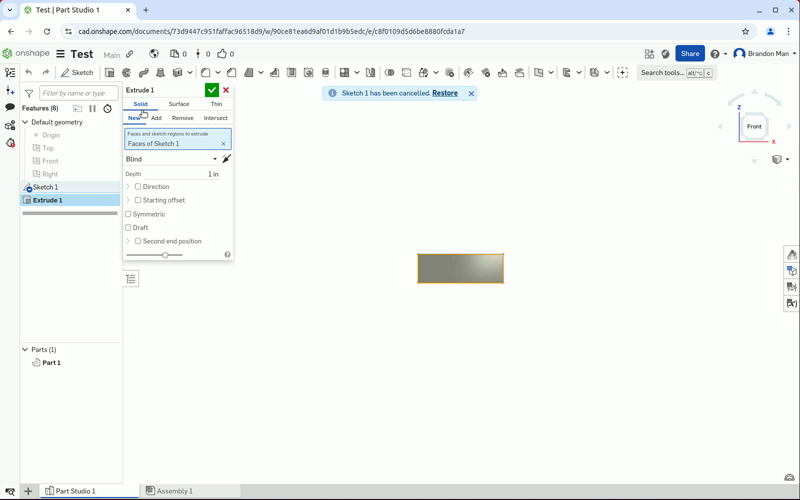
mouse_move(137, 120)
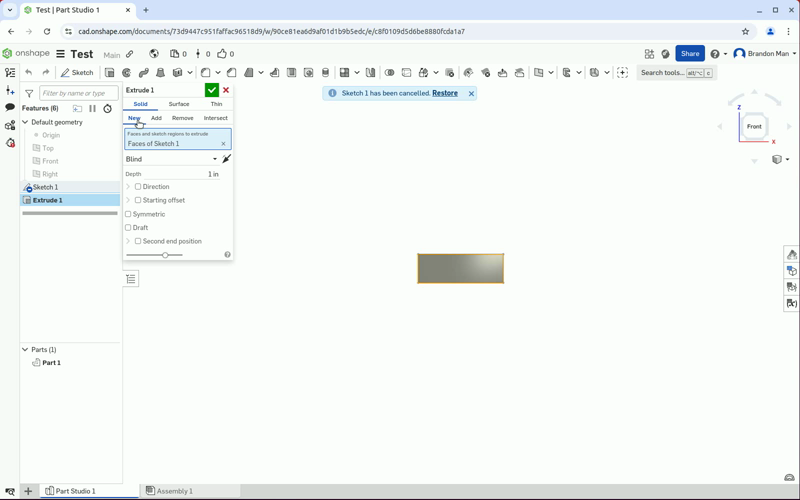
click(137, 120)
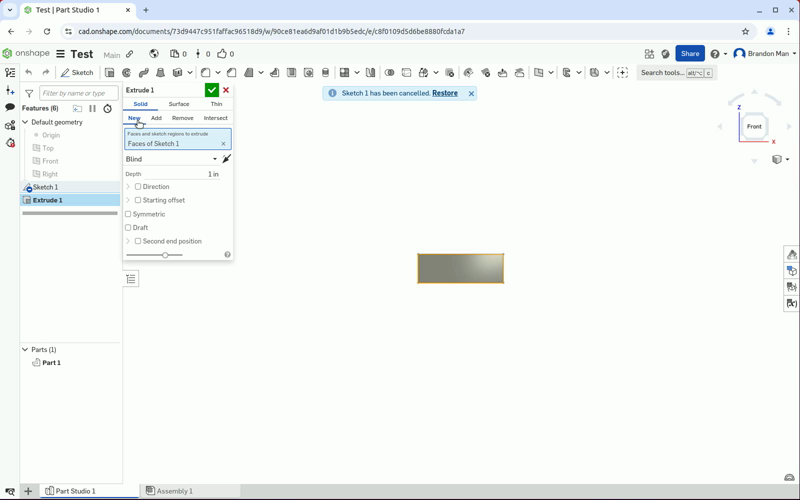
key(tab, 4)
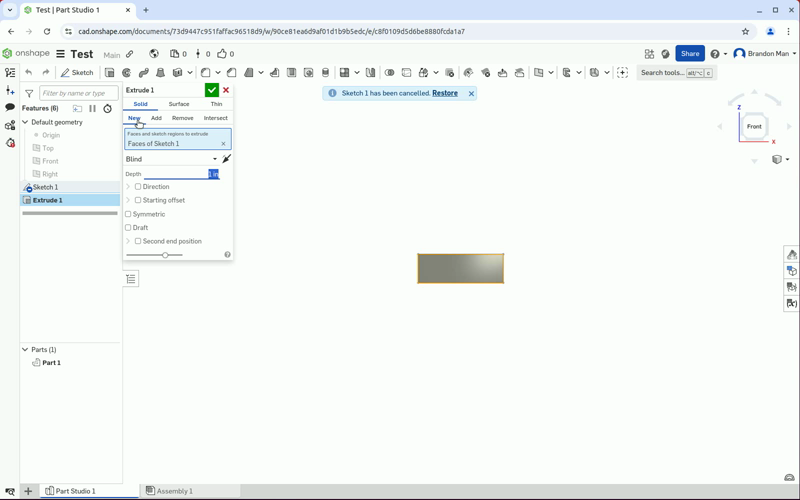
text(23.108)
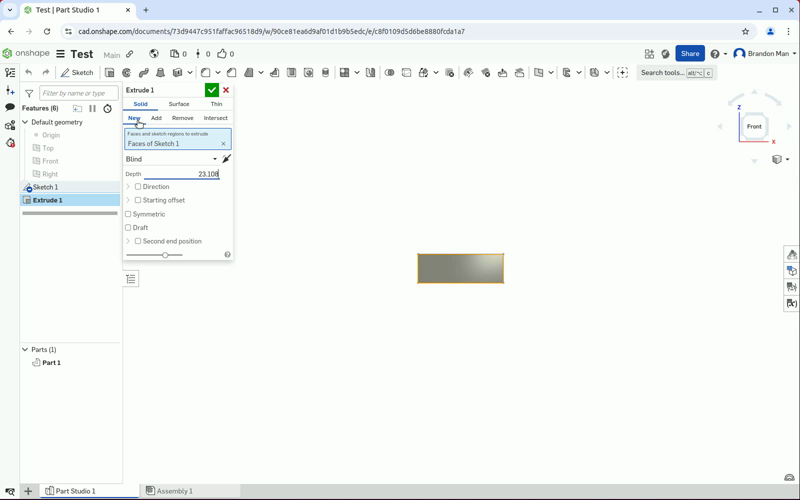
key(tab, 3)
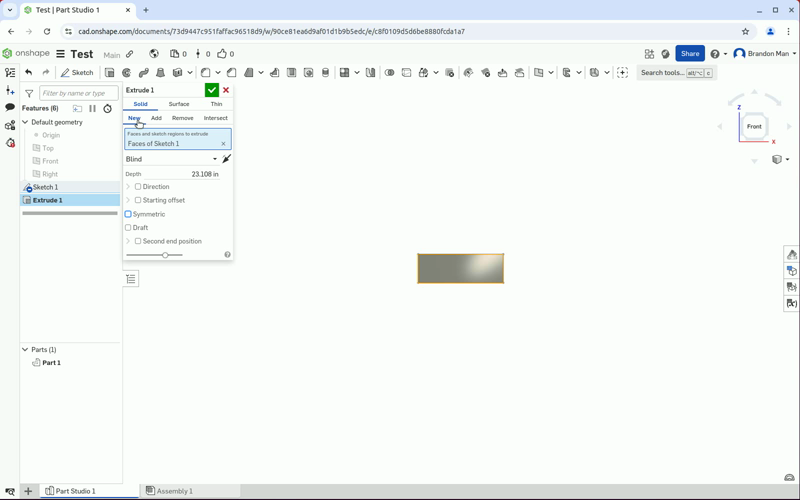
key(space)
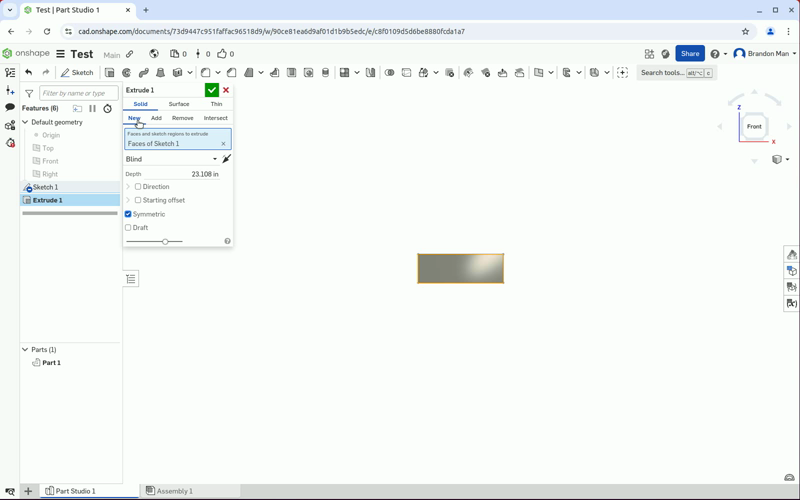
key(enter)
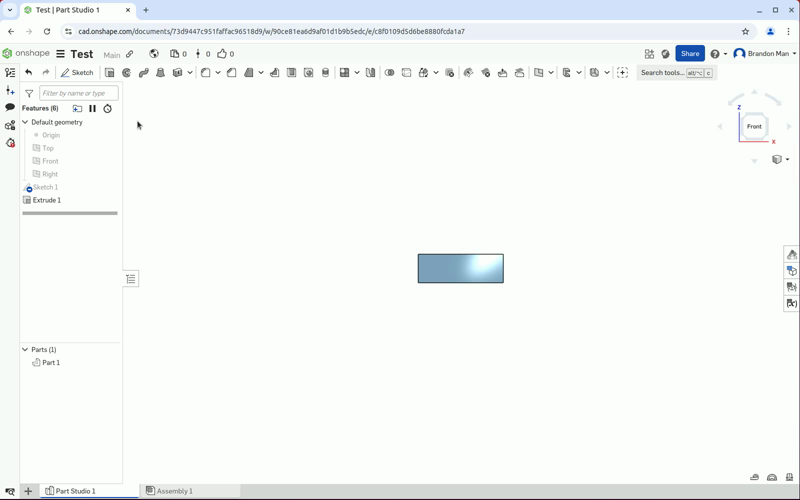
key(shift+h)
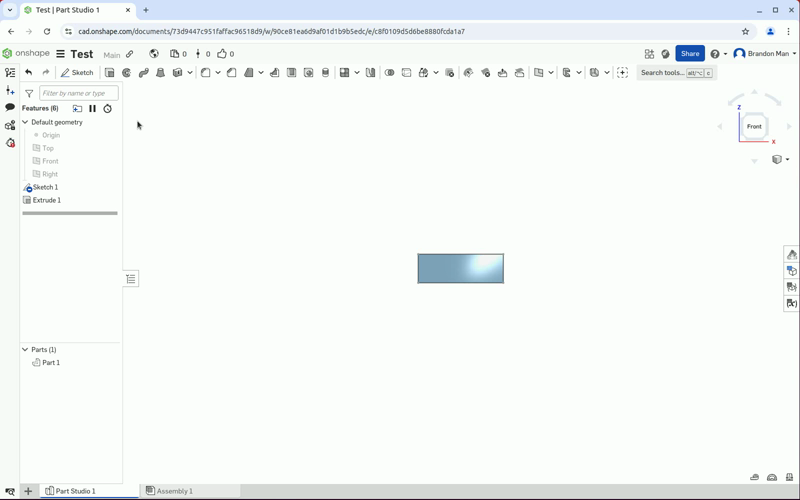
key(shift+h)
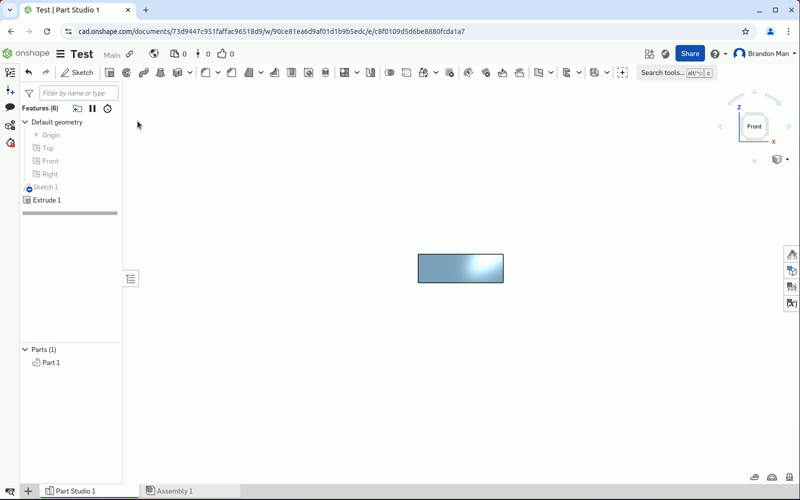
mouse_move(73, 189)
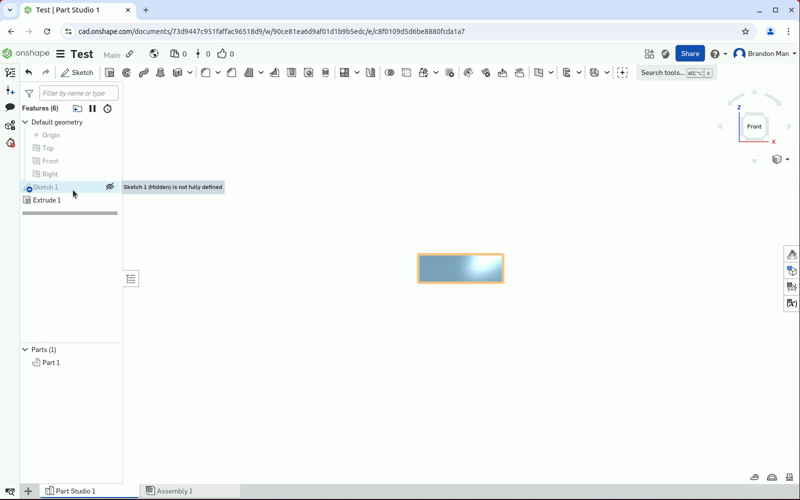
click(73, 189)
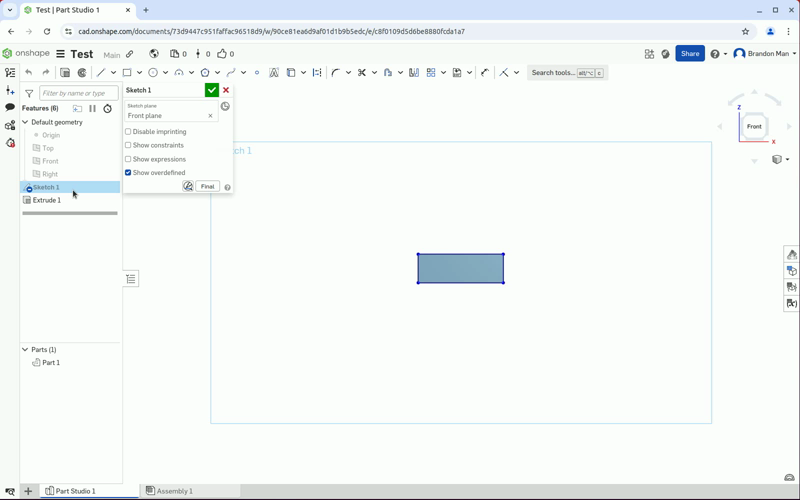
mouse_move(229, 92)
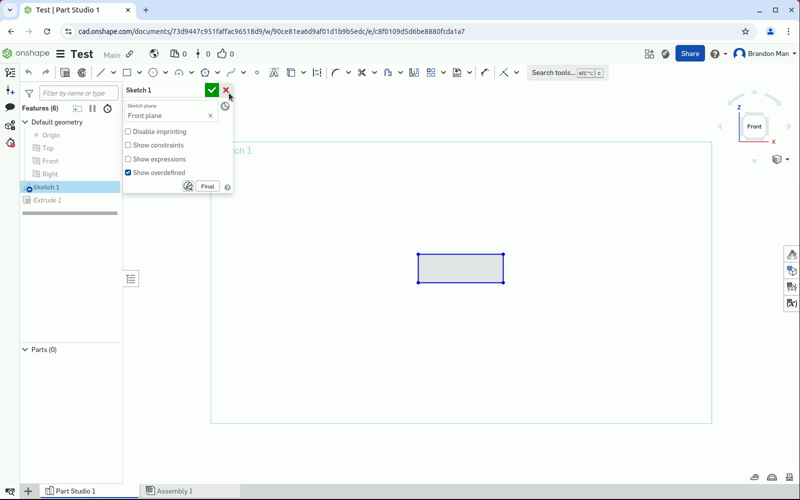
click(229, 92)
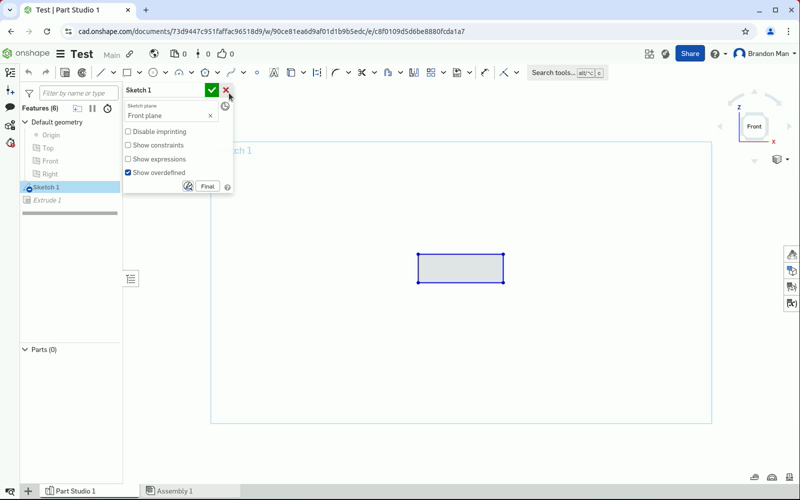
key(shift+s)
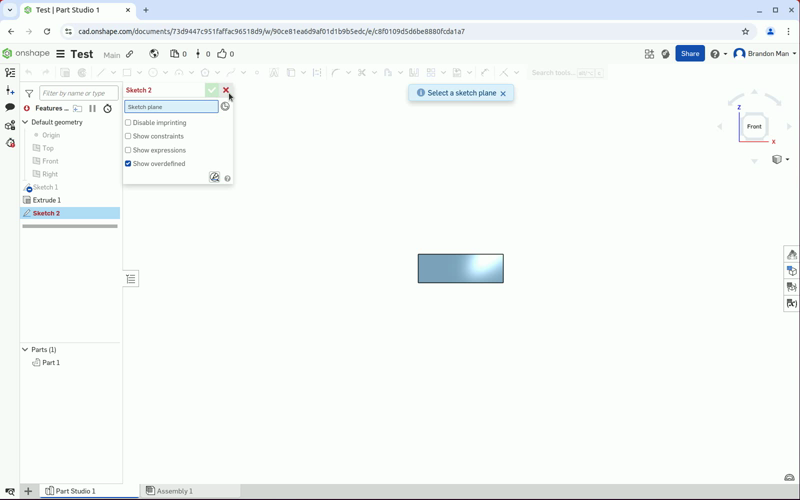
mouse_move(73, 163)
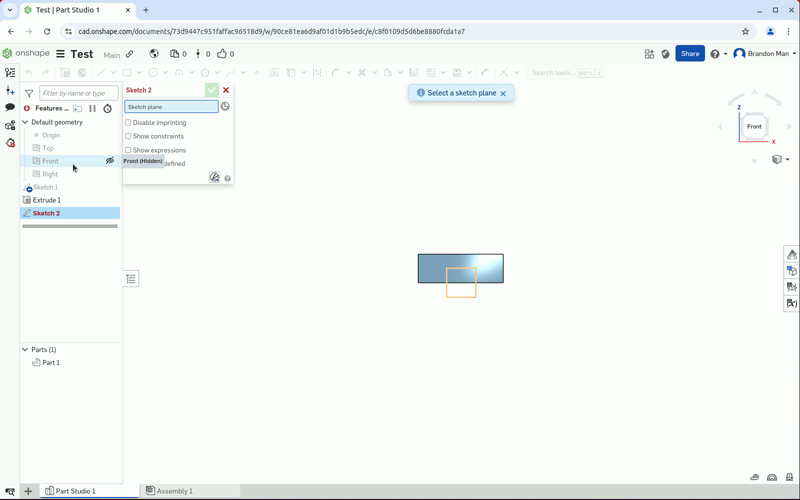
click(73, 163)
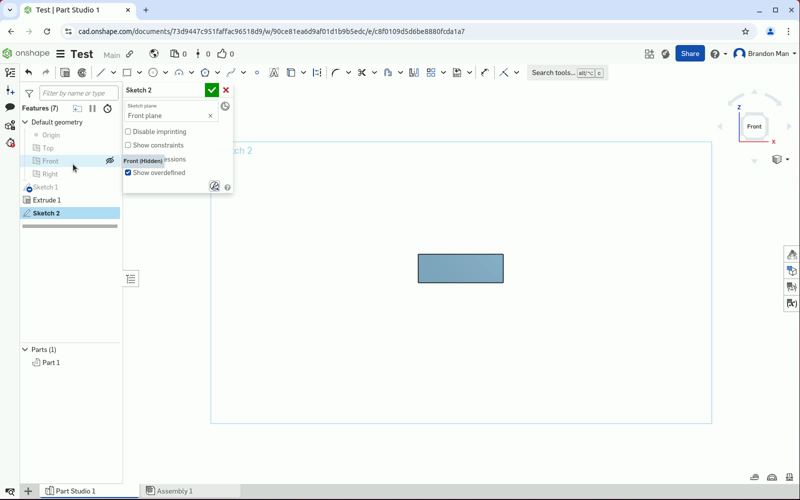
mouse_move(73, 352)
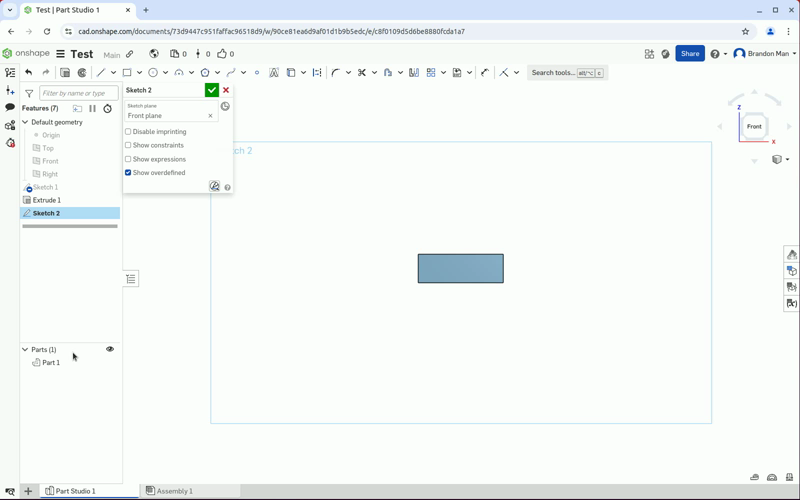
key(y)
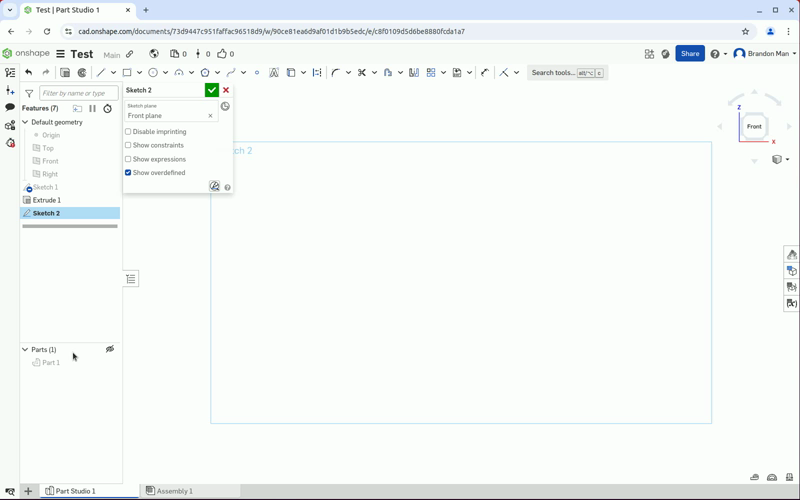
key(l)
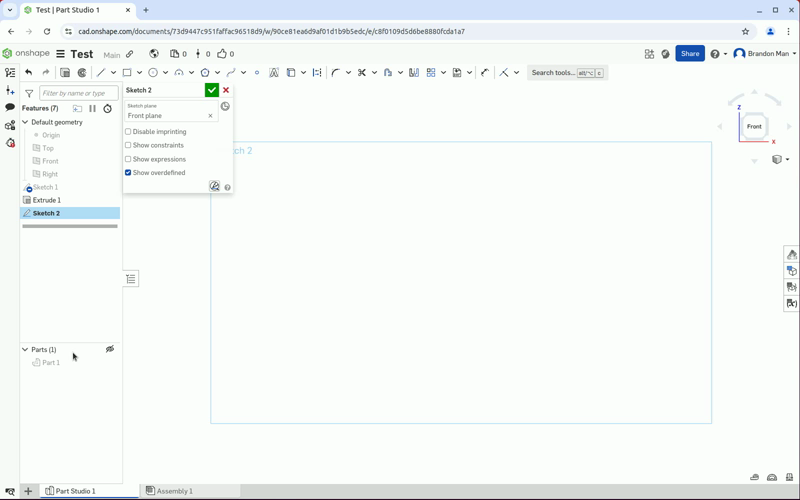
key_down(shift)
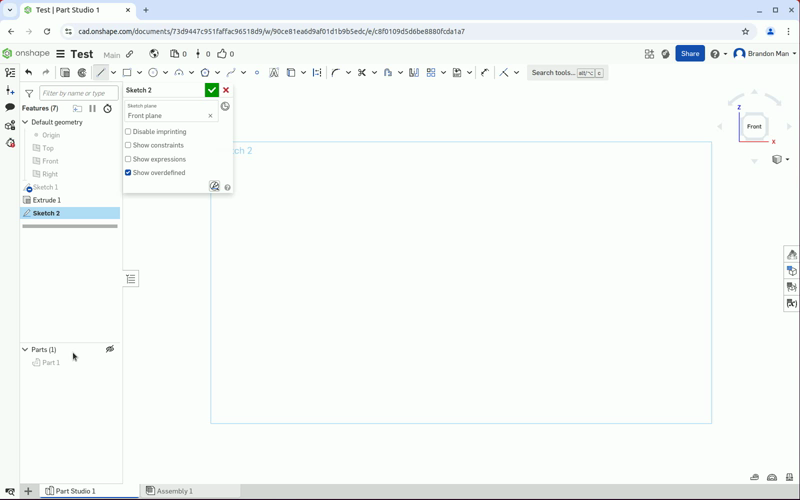
mouse_move(376, 282)
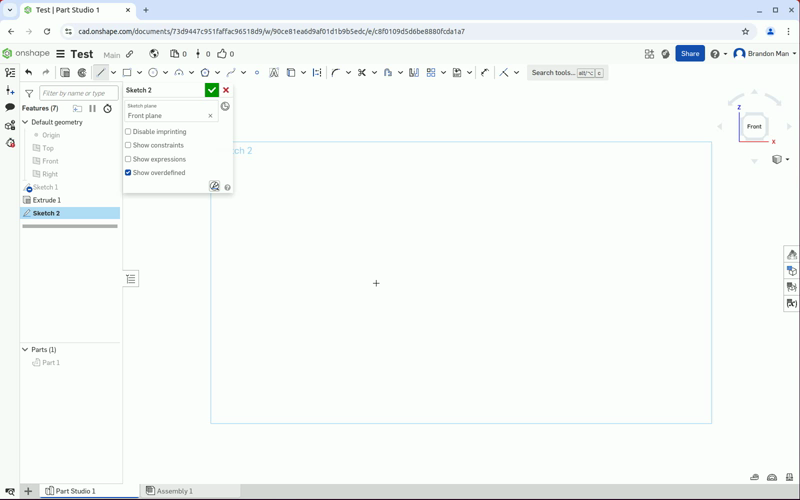
click(376, 282)
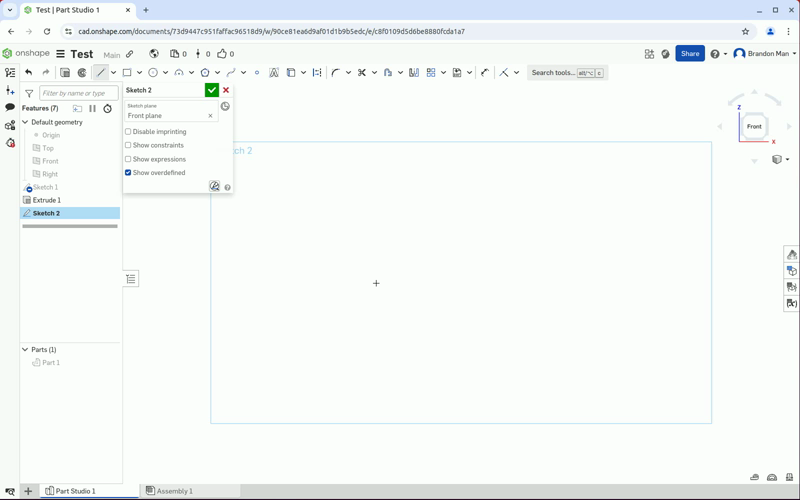
key_up(shift)
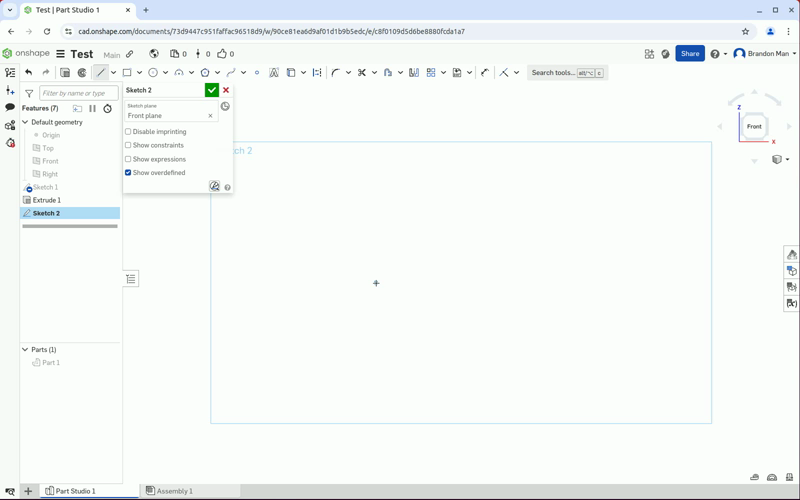
key_down(shift)
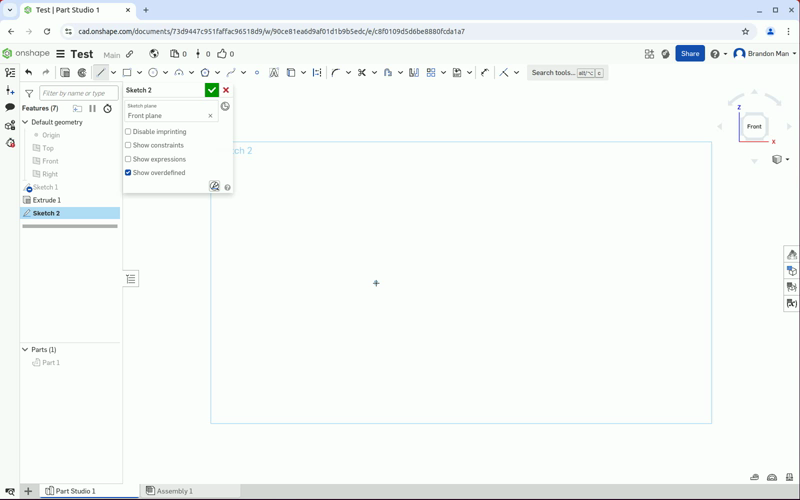
mouse_move(461, 198)
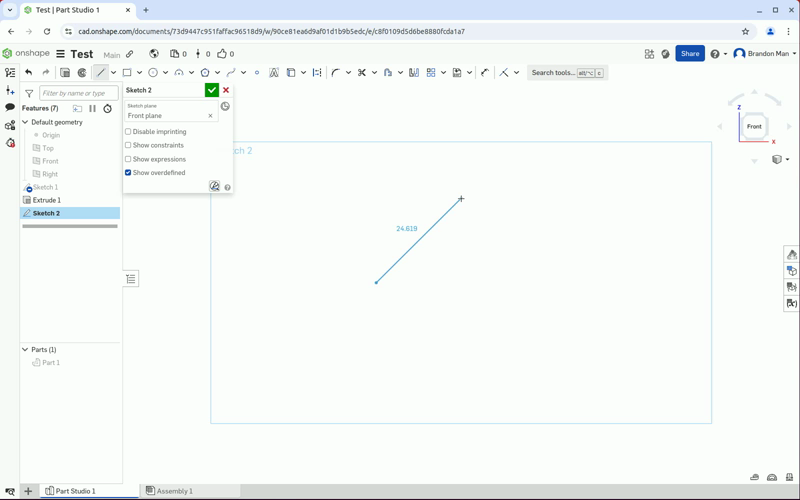
click(461, 198)
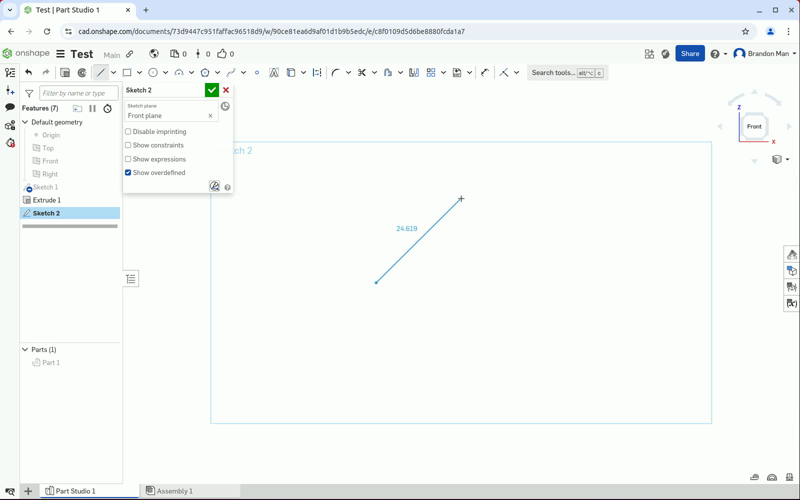
key_up(shift)
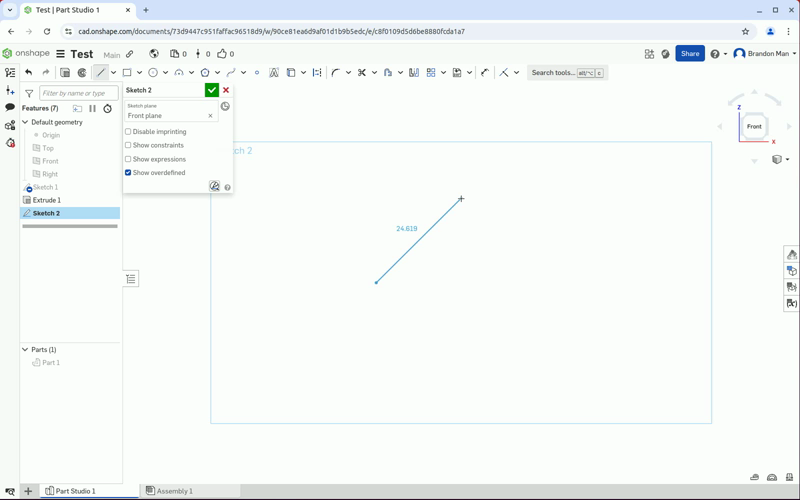
key_down(shift)
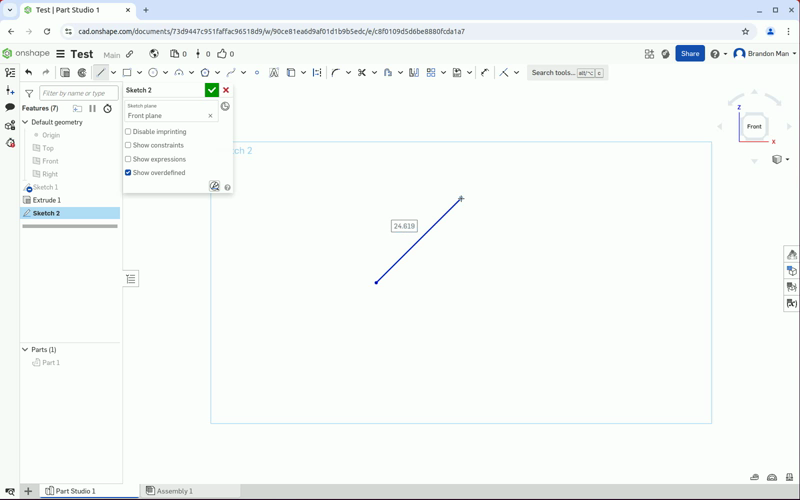
mouse_move(544, 282)
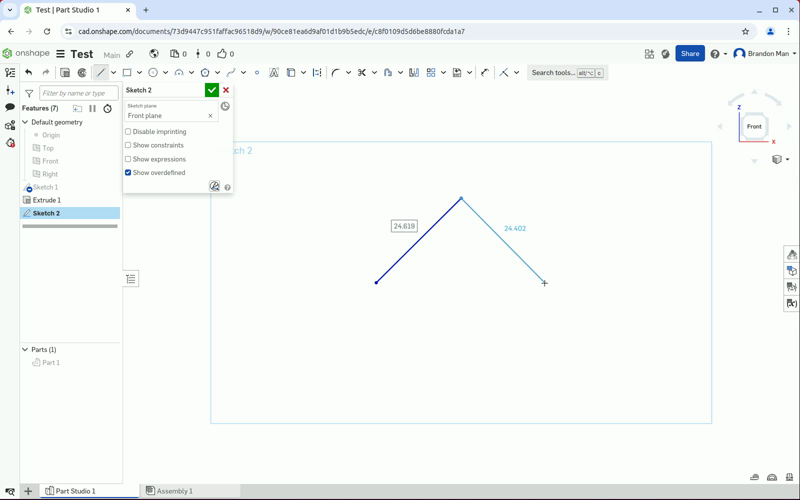
click(544, 282)
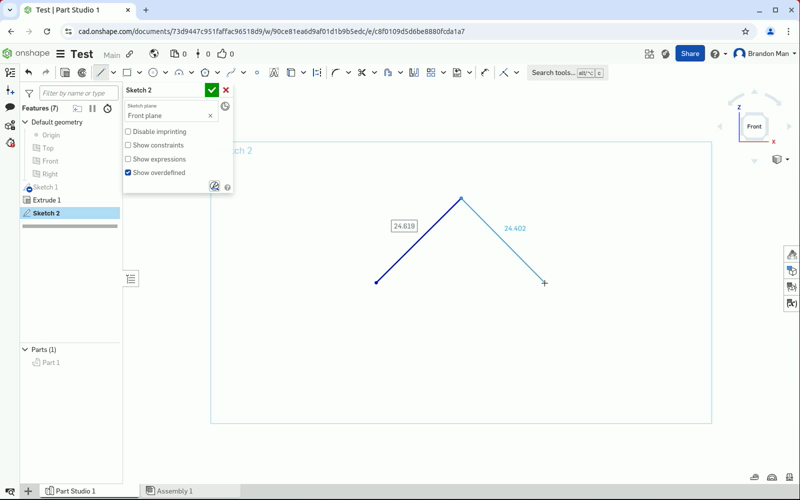
key_up(shift)
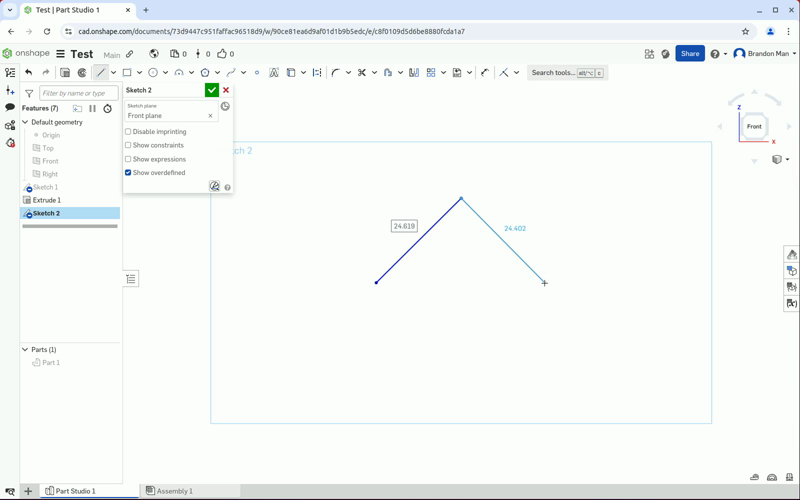
key_down(shift)
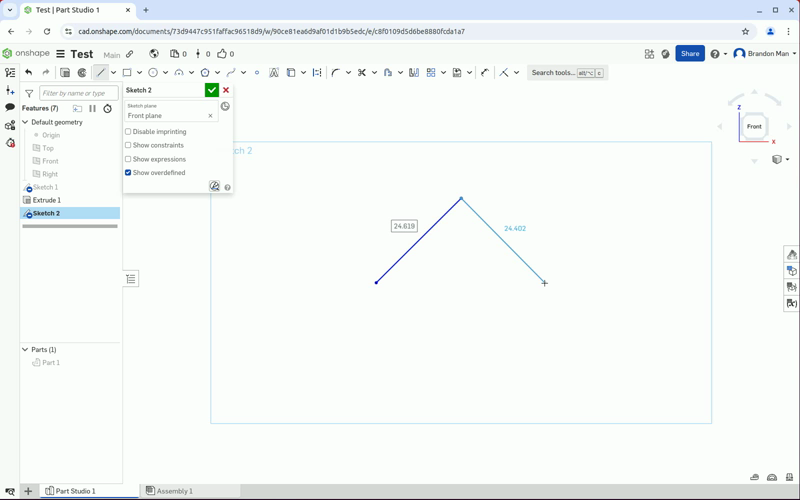
mouse_move(574, 282)
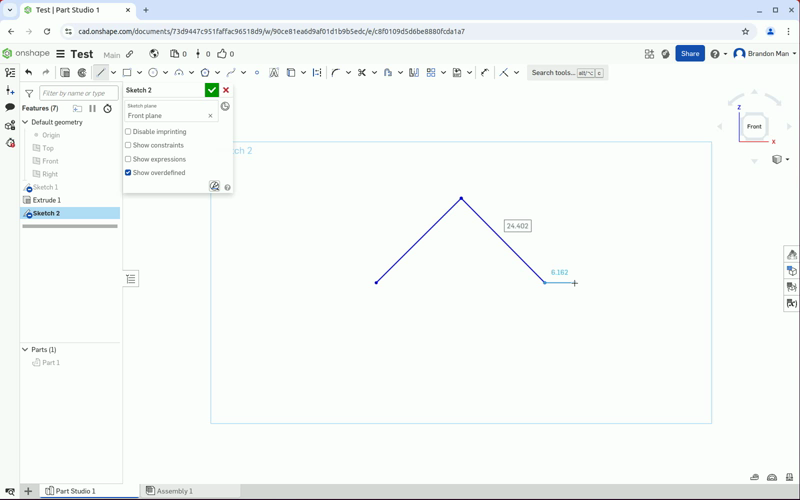
mouse_move(544, 226)
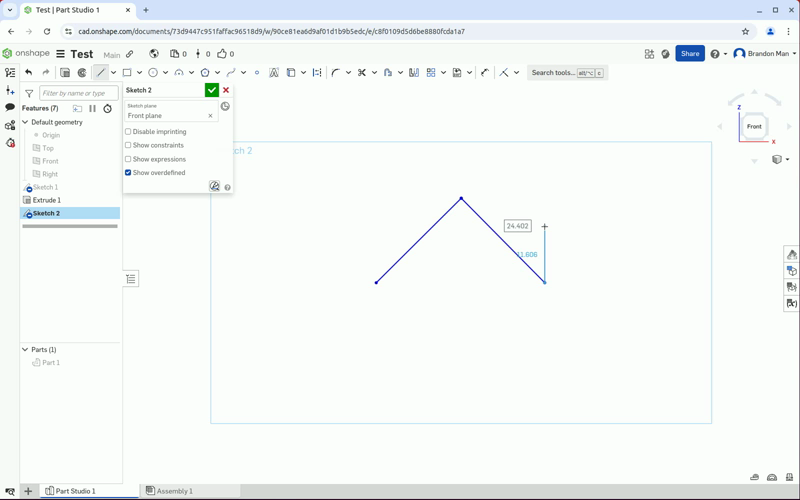
click(544, 226)
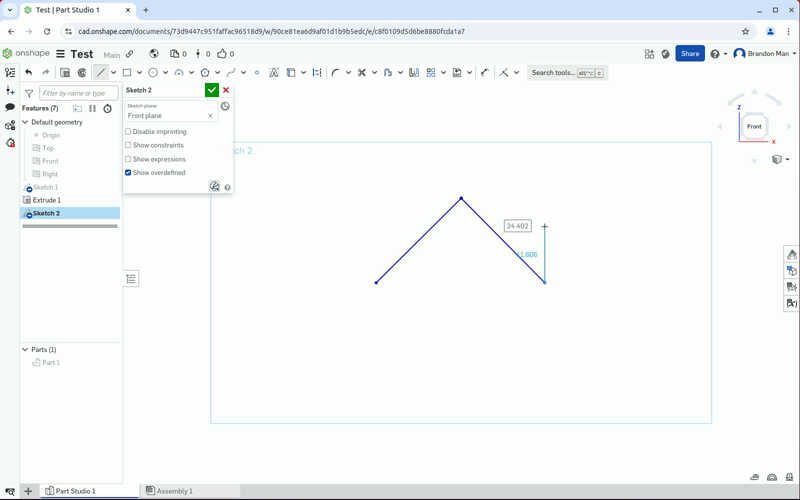
key_up(shift)
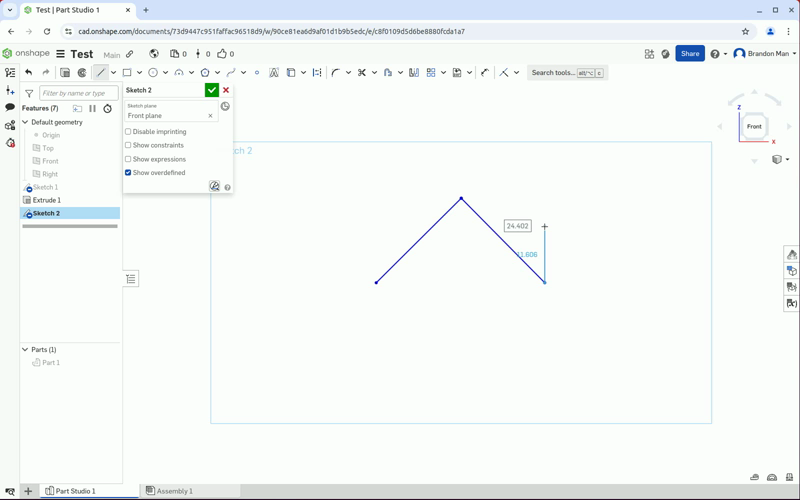
key_down(shift)
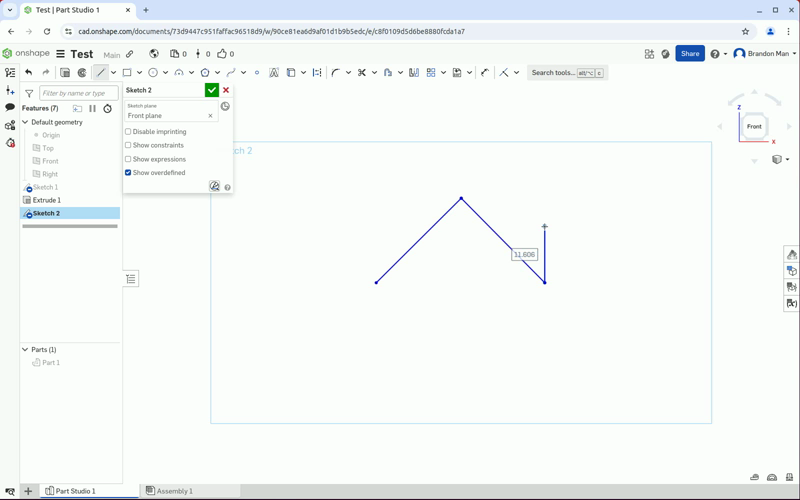
mouse_move(488, 171)
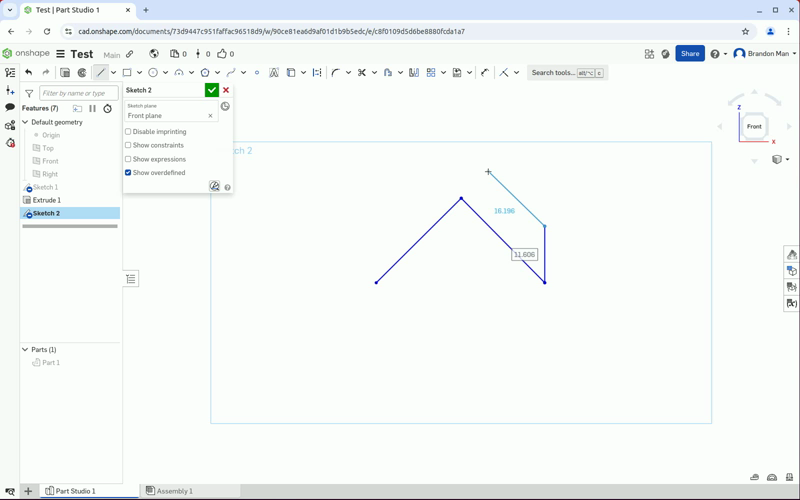
click(488, 171)
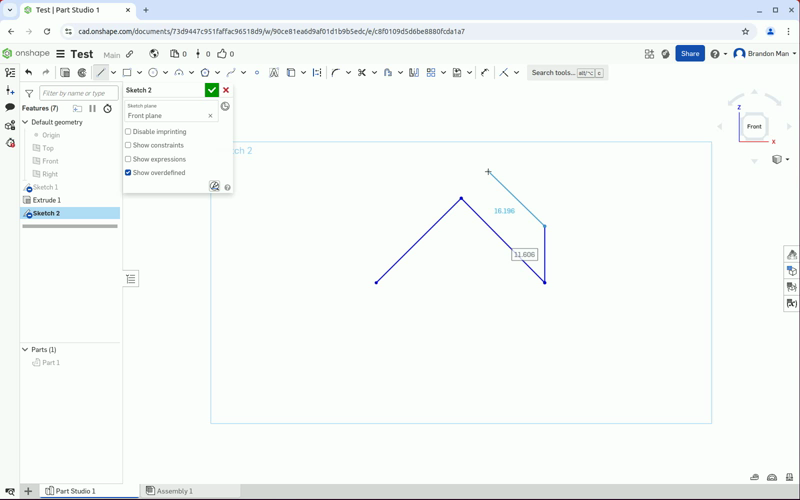
key_up(shift)
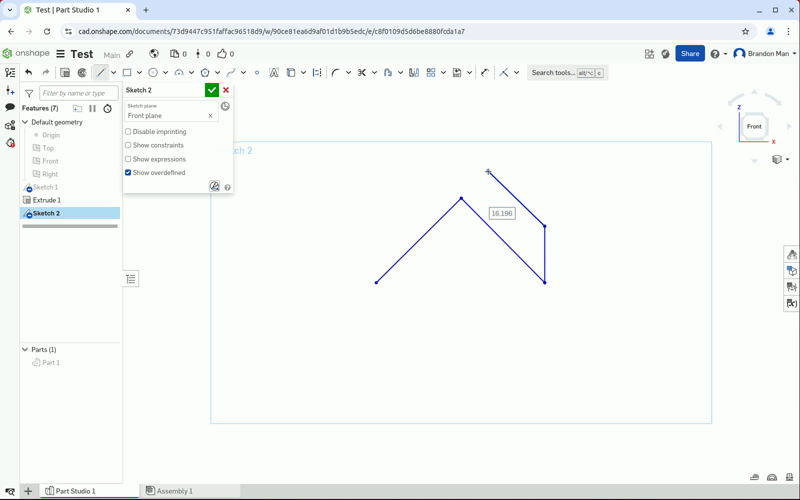
key_down(shift)
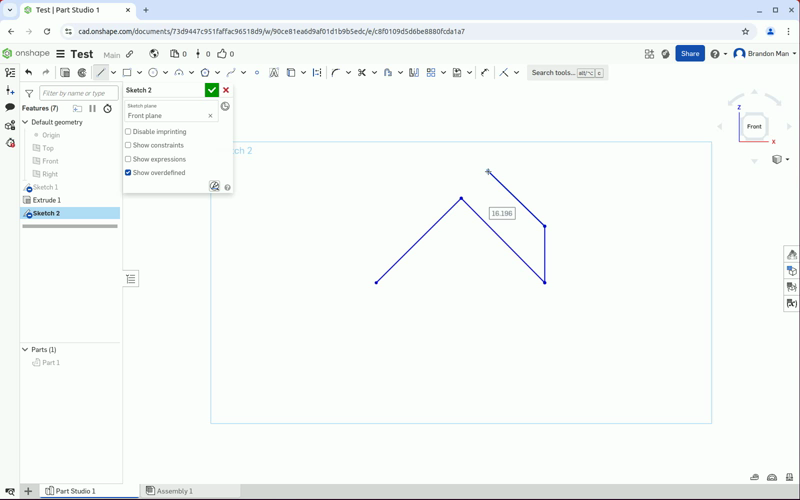
mouse_move(518, 171)
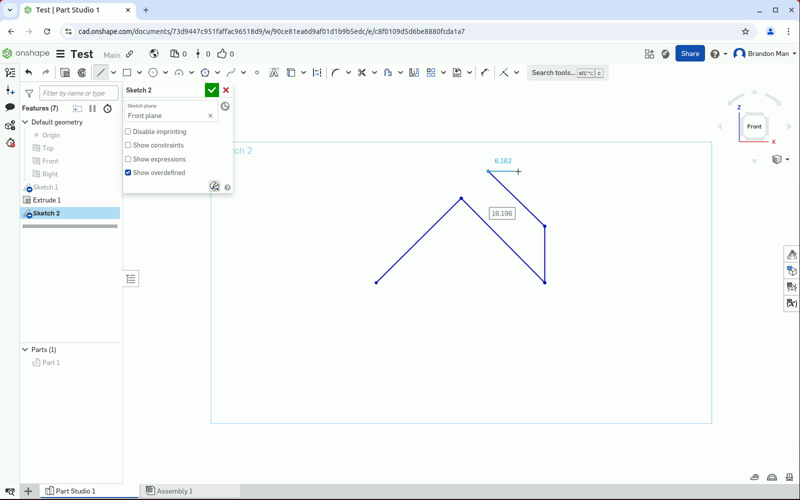
mouse_move(433, 171)
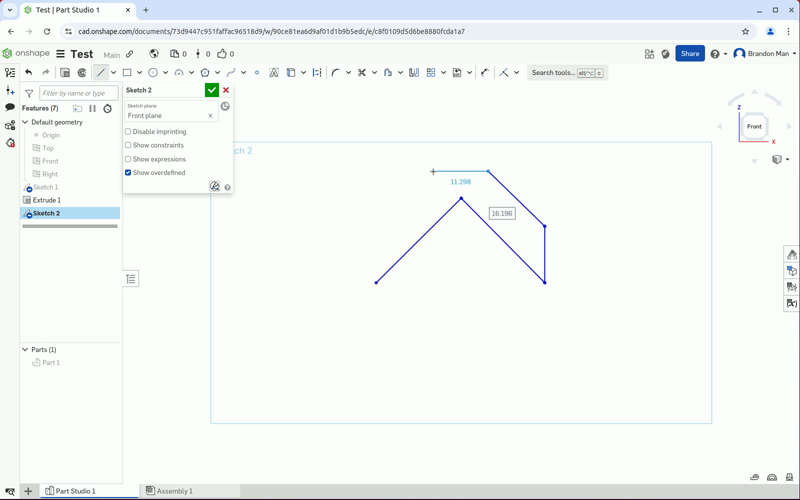
click(433, 171)
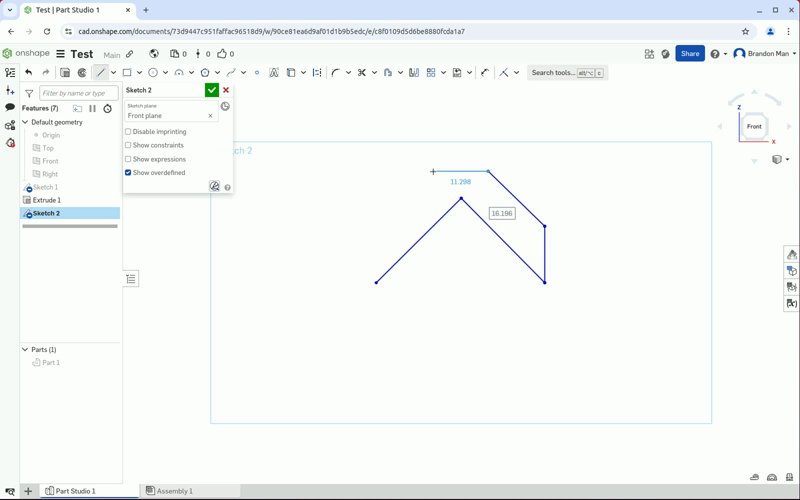
key_up(shift)
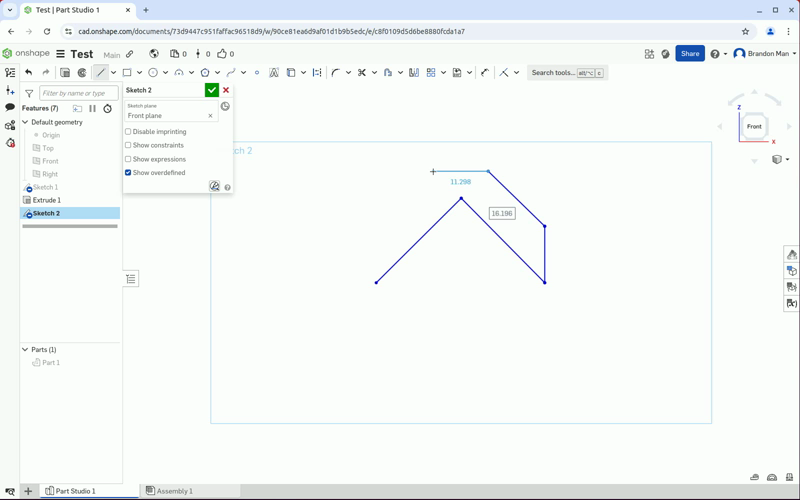
key_down(shift)
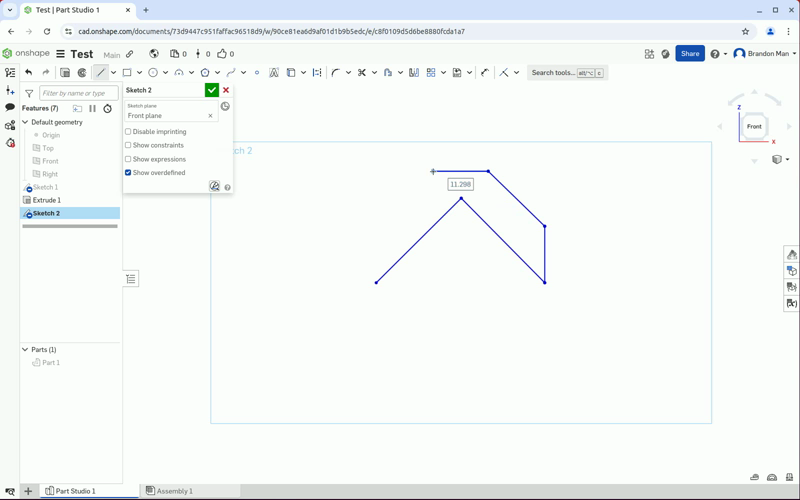
mouse_move(376, 226)
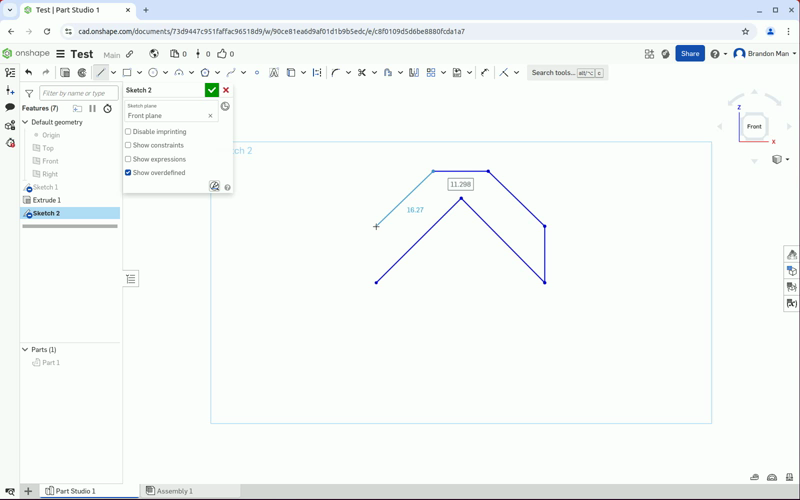
click(376, 226)
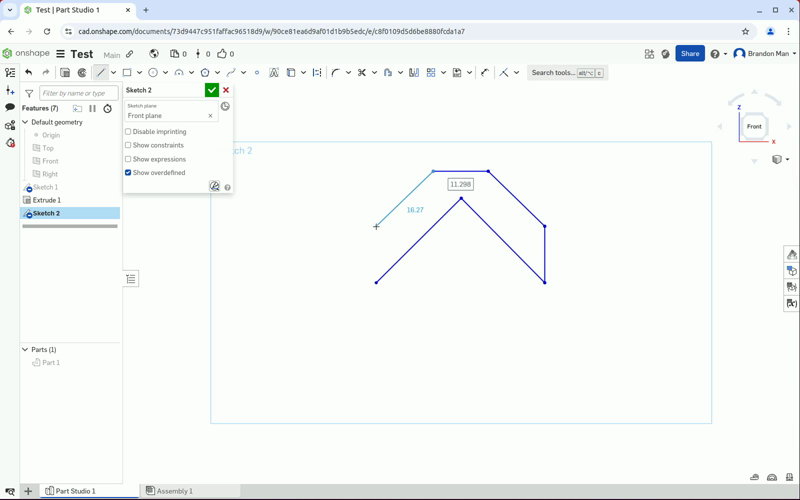
key_up(shift)
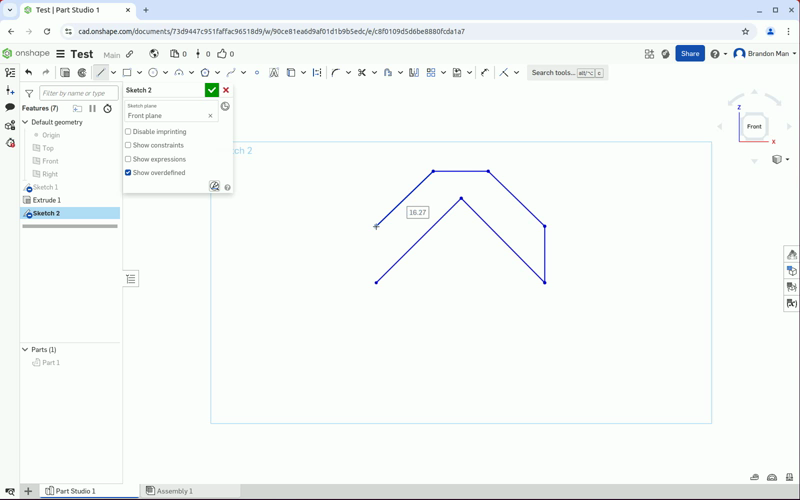
mouse_move(406, 226)
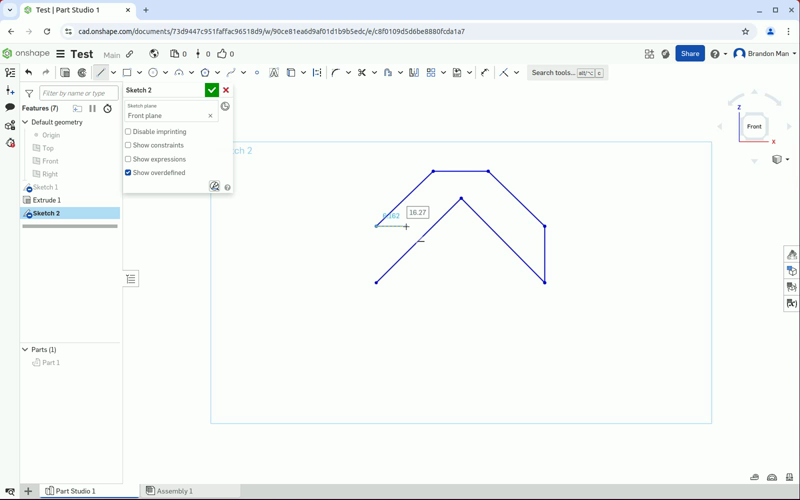
key_down(shift)
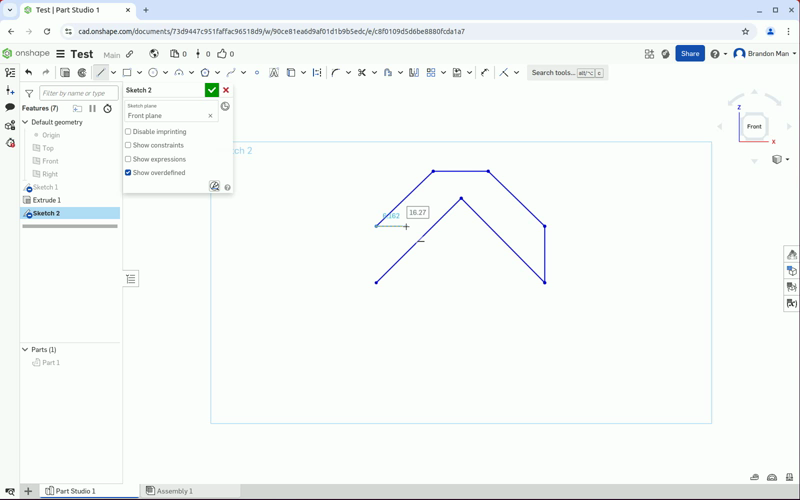
mouse_move(376, 282)
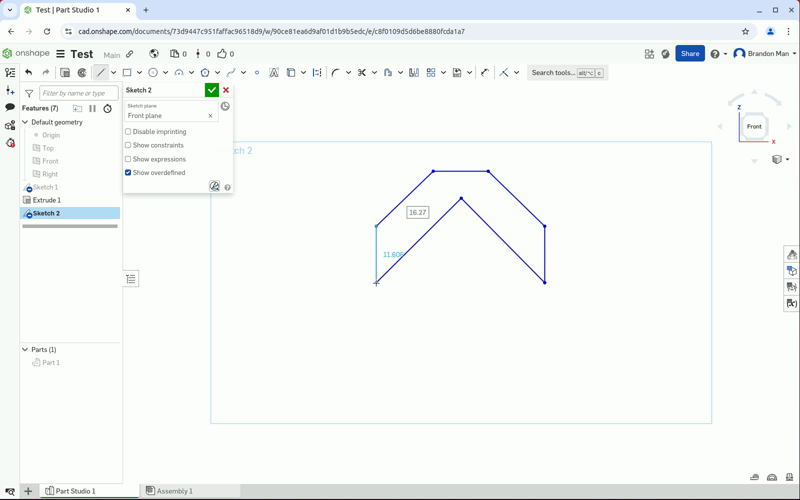
key_up(shift)
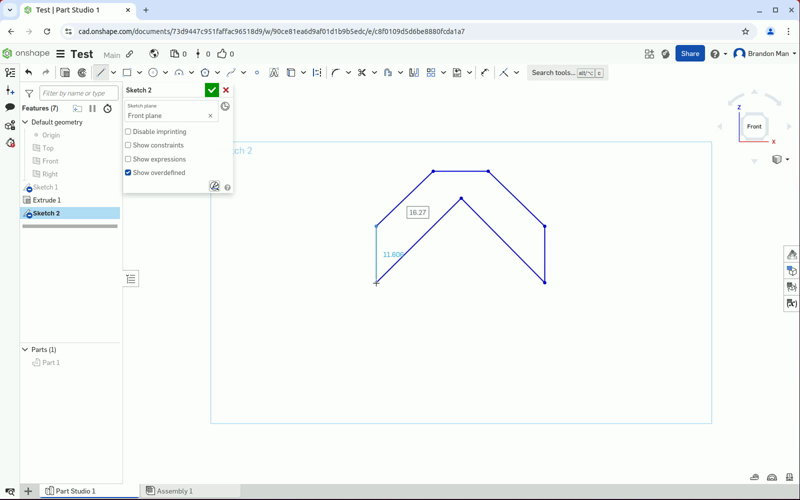
click(376, 282)
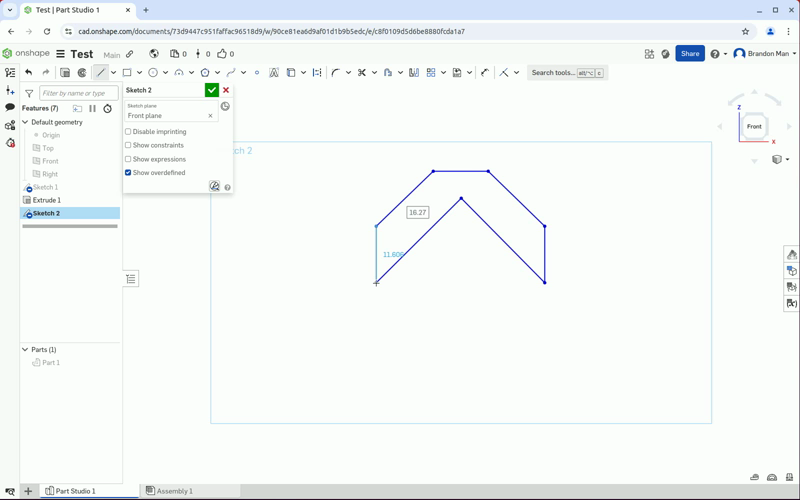
key(esc)
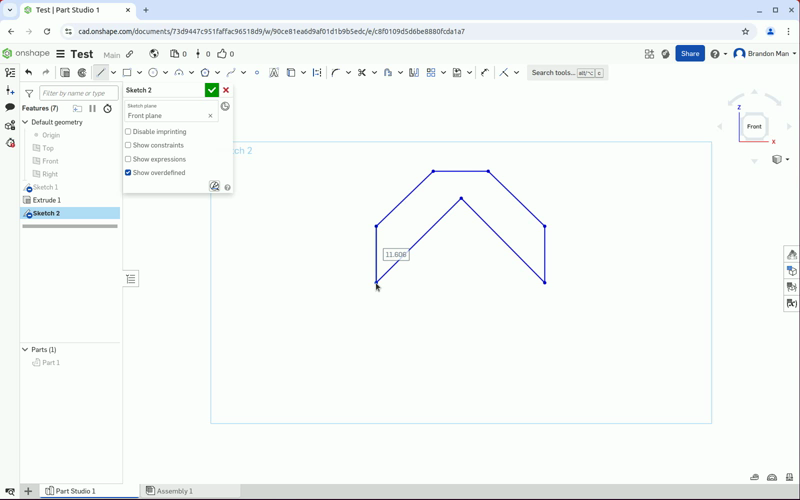
mouse_move(490, 199)
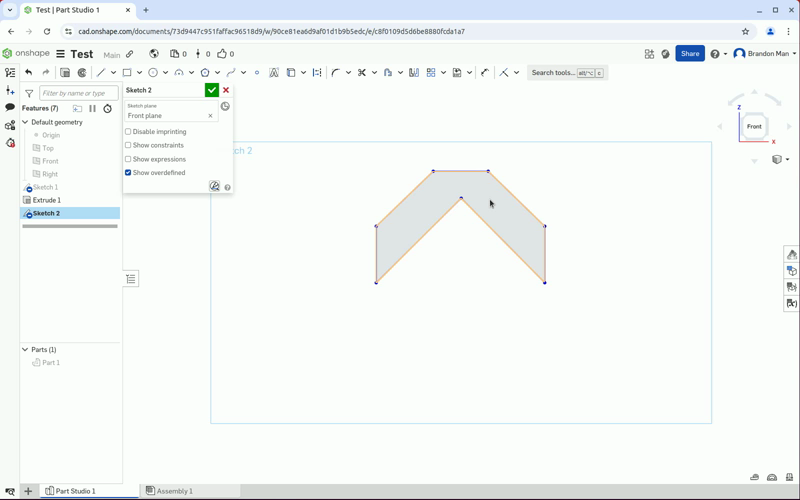
click(490, 199)
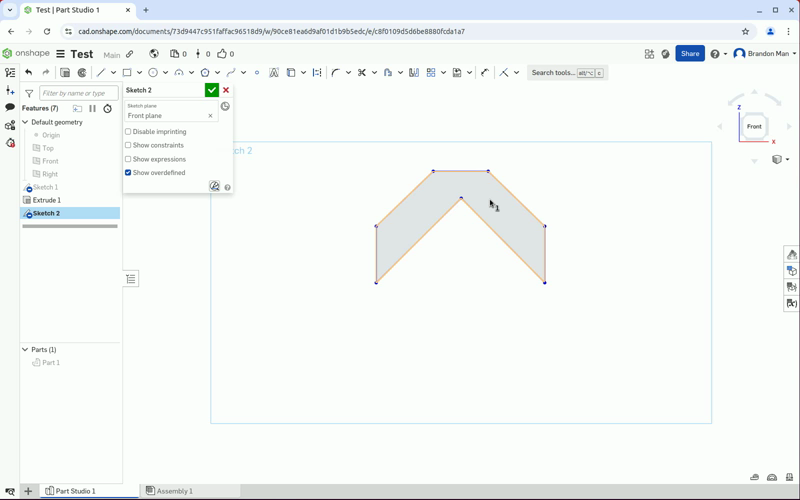
mouse_move(73, 352)
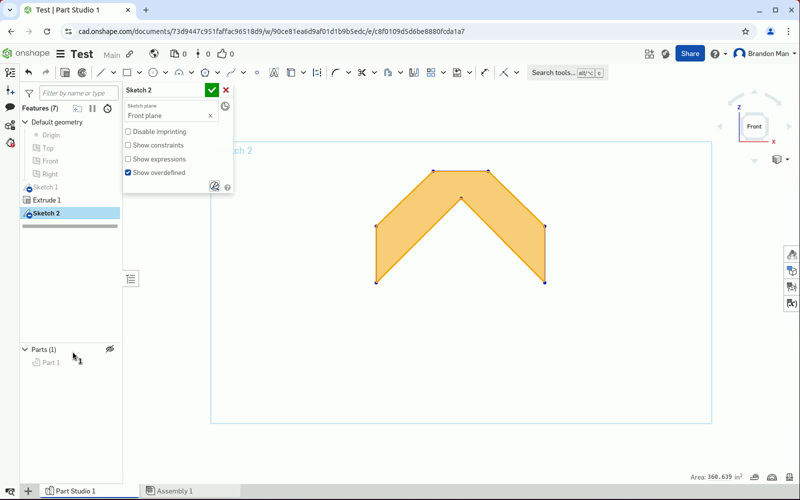
key(shift+y)
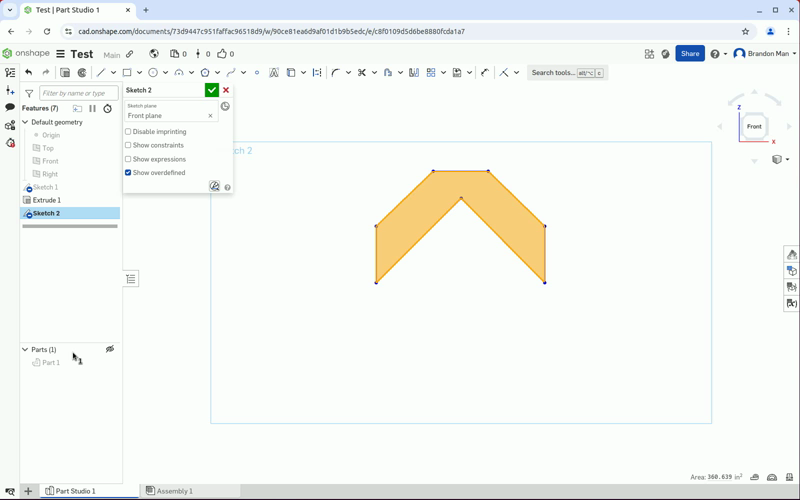
key(shift+e)
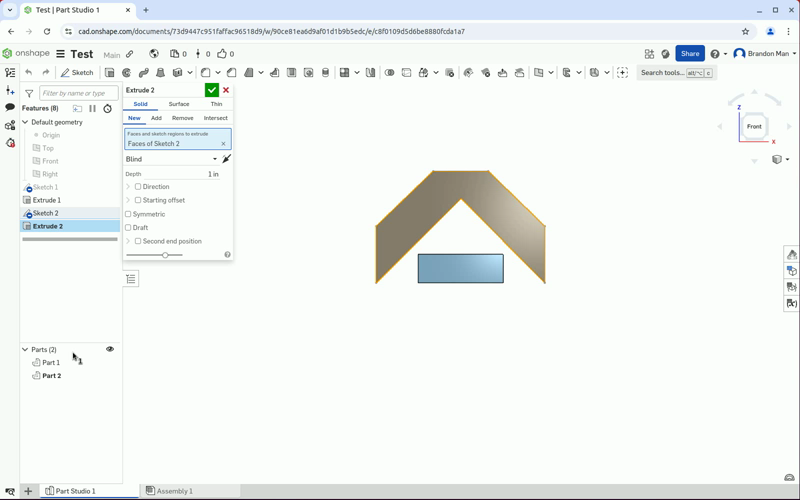
mouse_move(143, 106)
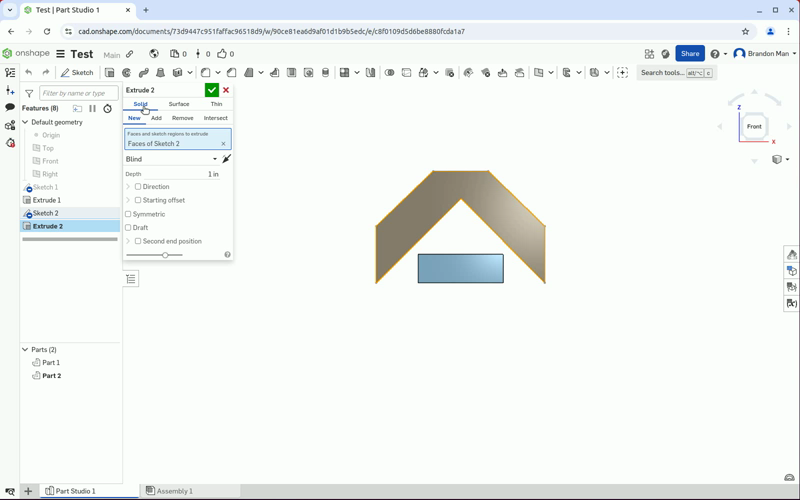
click(143, 106)
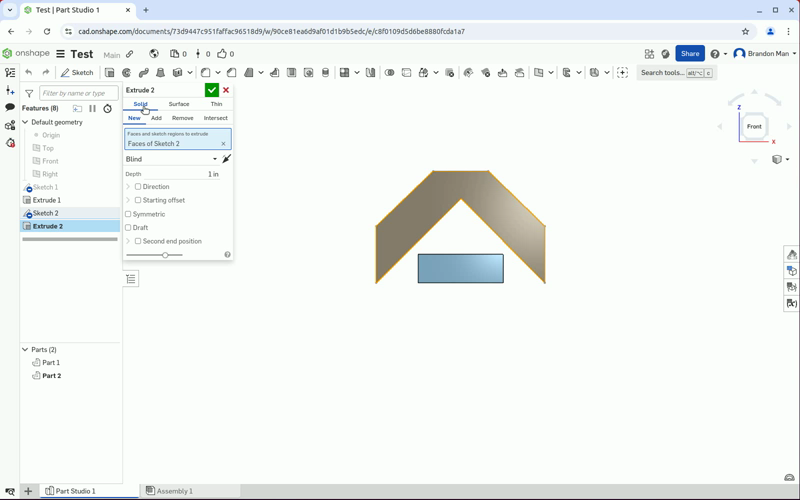
mouse_move(137, 120)
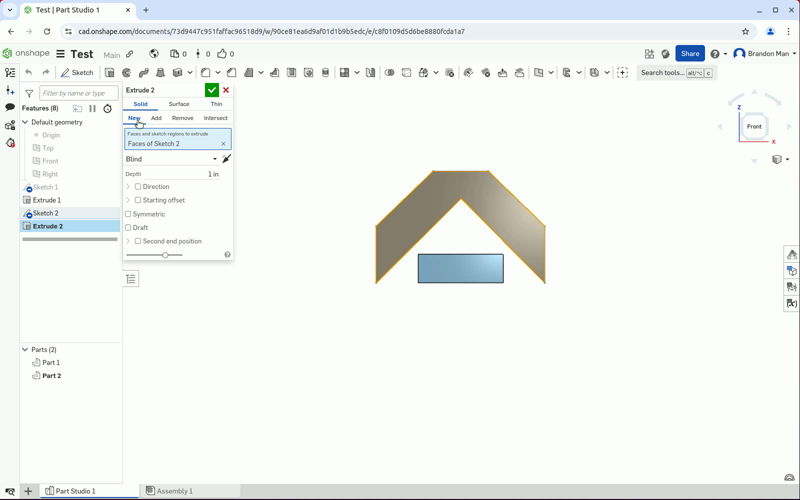
click(137, 120)
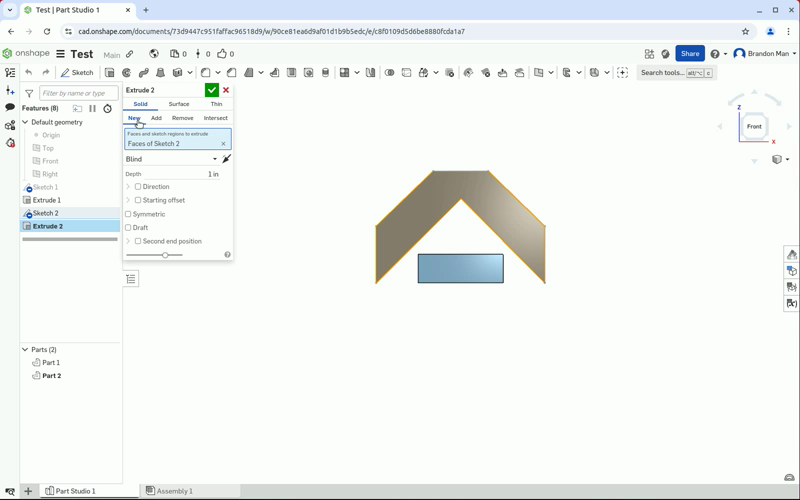
key(tab, 4)
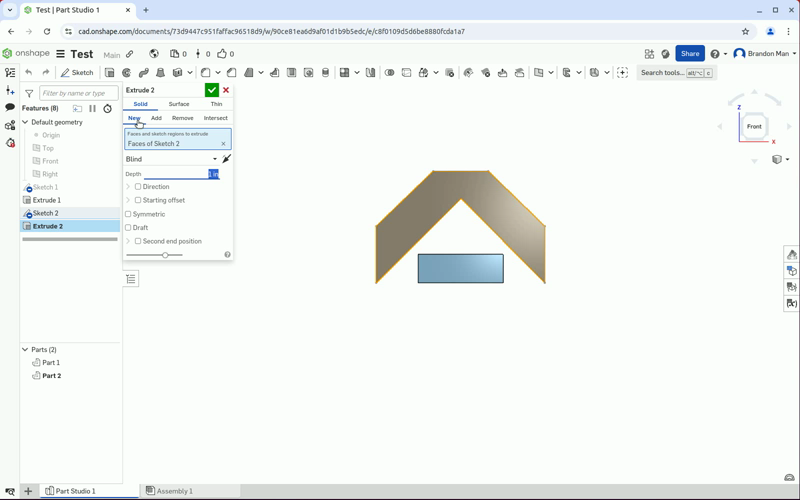
text(23.108)
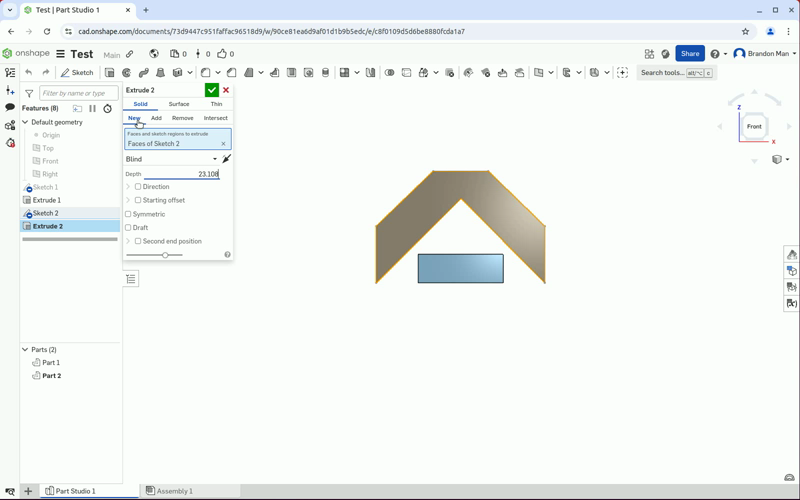
key(tab, 3)
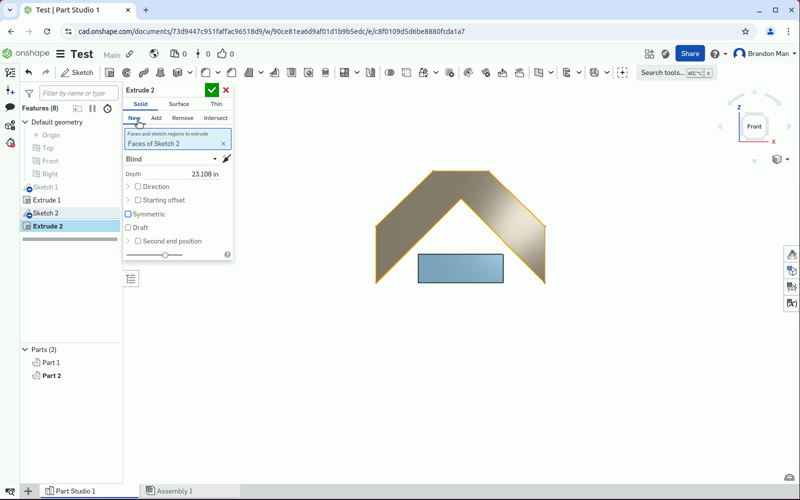
key(space)
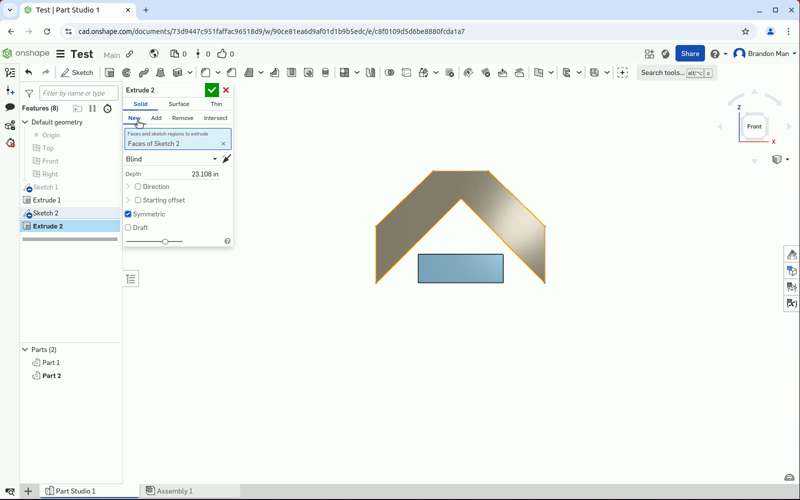
key(enter)
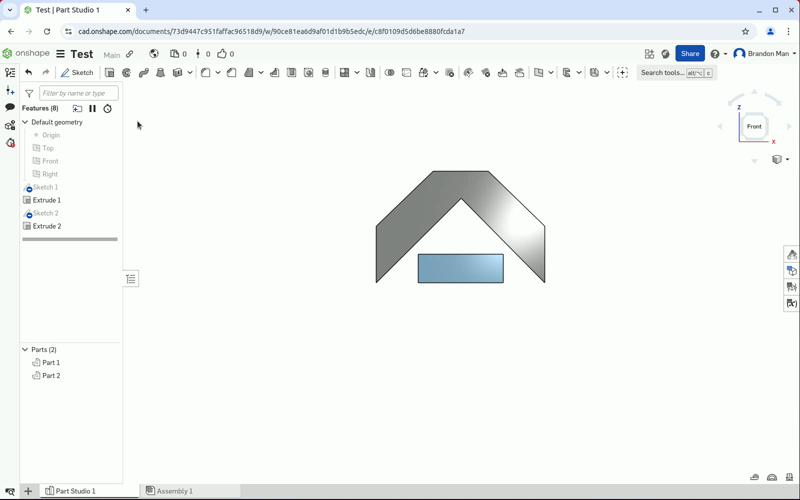
key(shift+h)
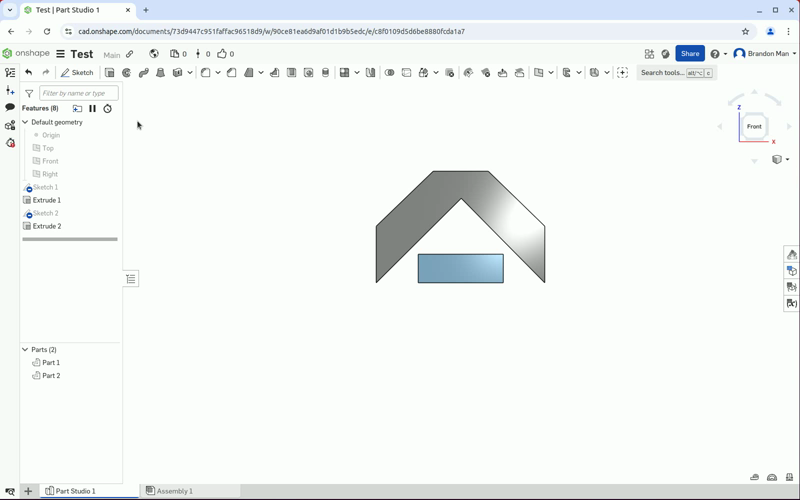
key(shift+h)
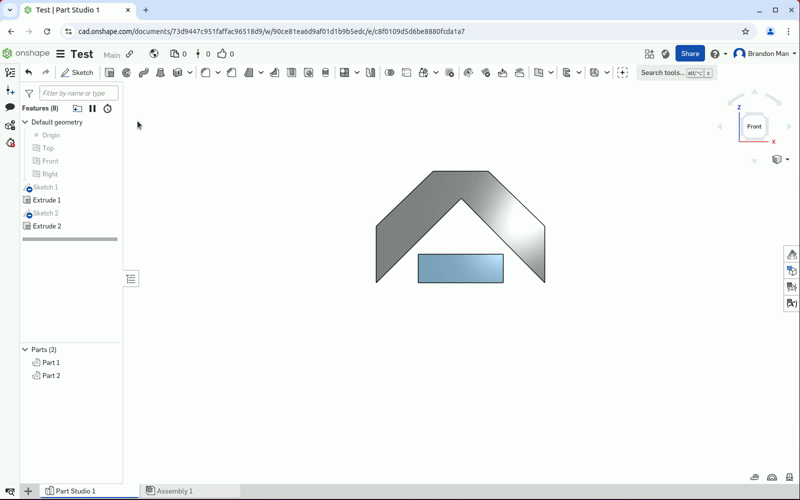
mouse_move(73, 189)
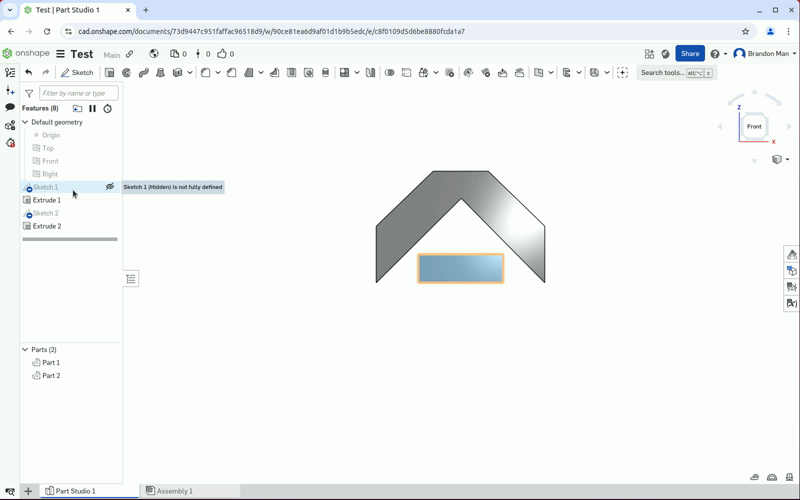
click(73, 189)
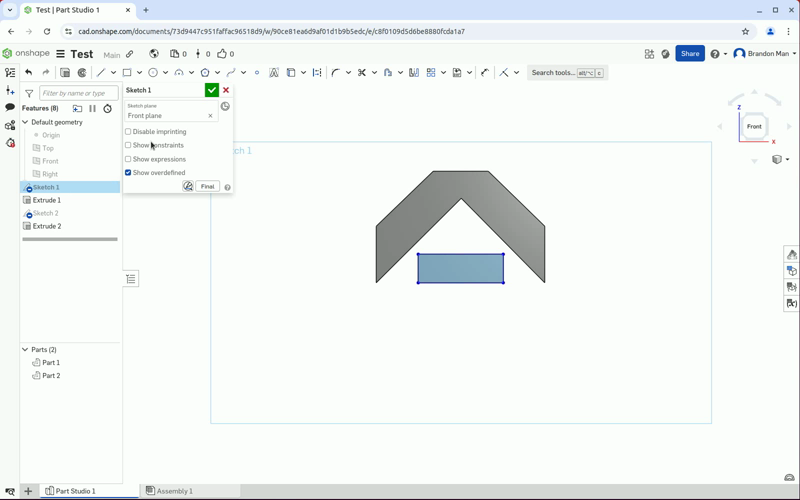
mouse_move(229, 92)
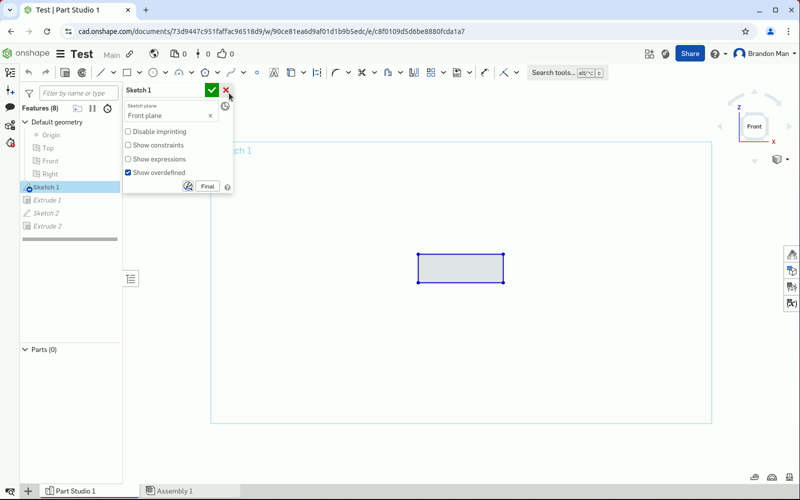
click(229, 92)
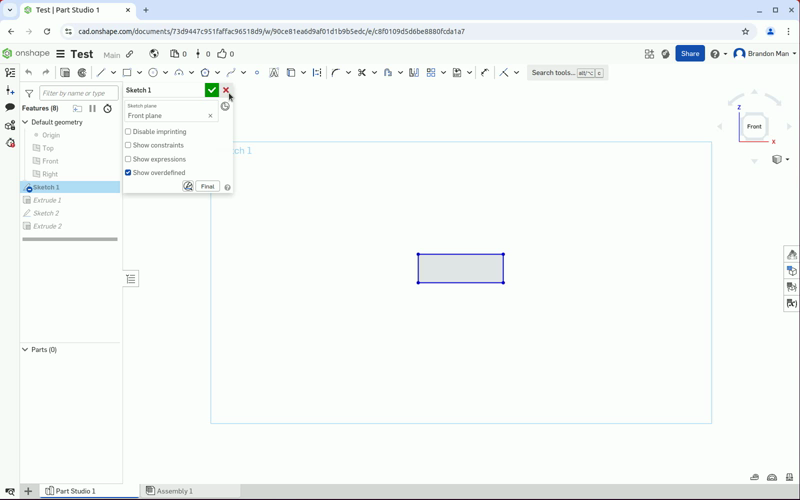
key(shift+s)
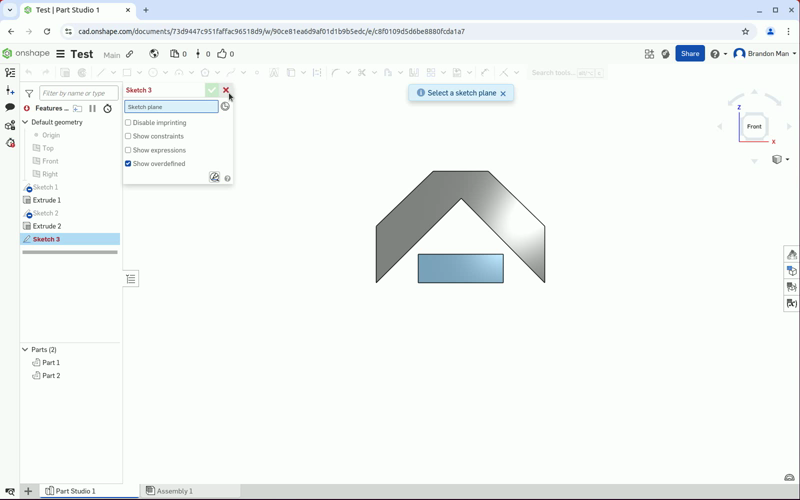
mouse_move(73, 163)
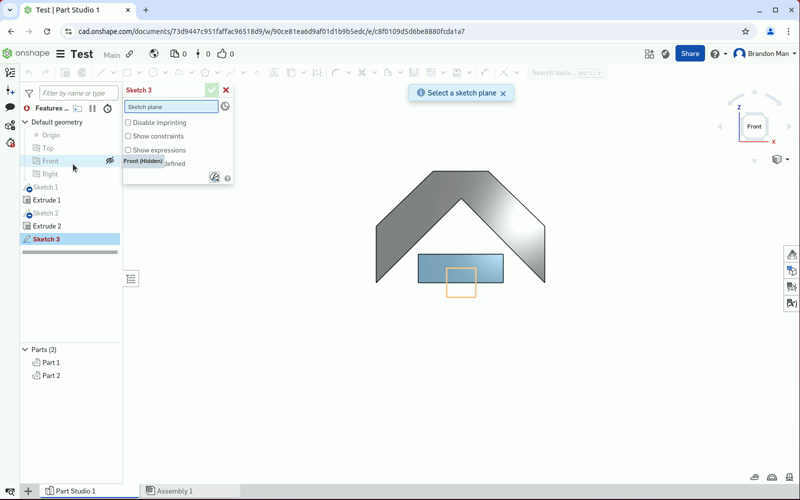
click(73, 163)
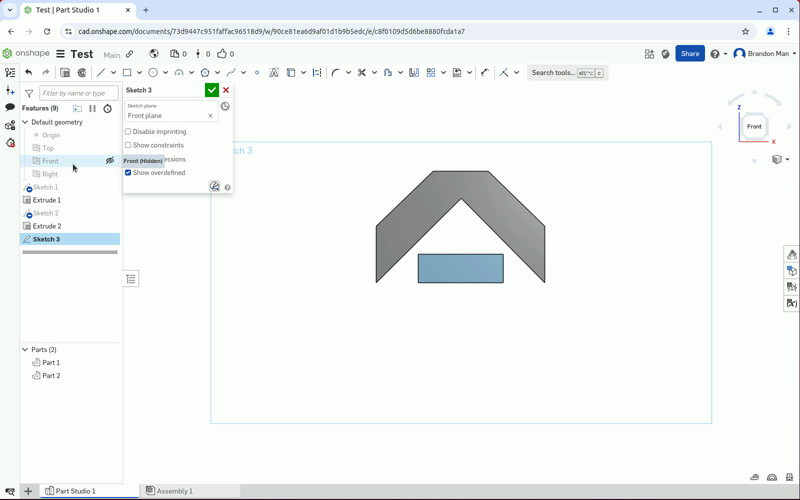
mouse_move(73, 352)
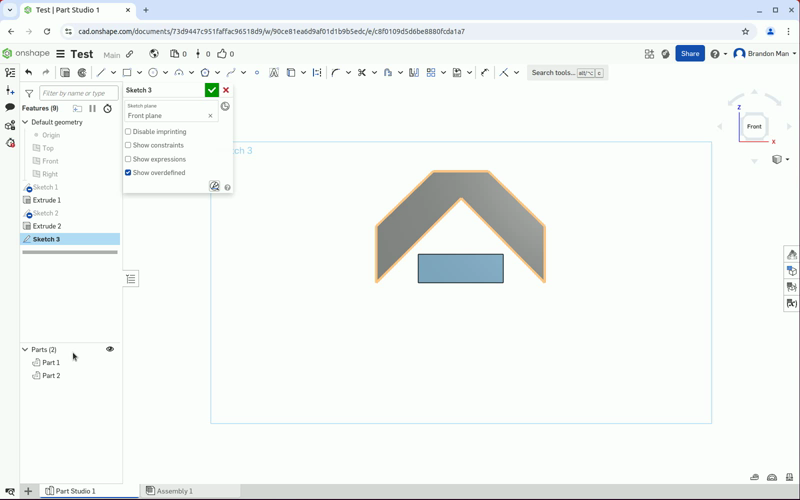
key(y)
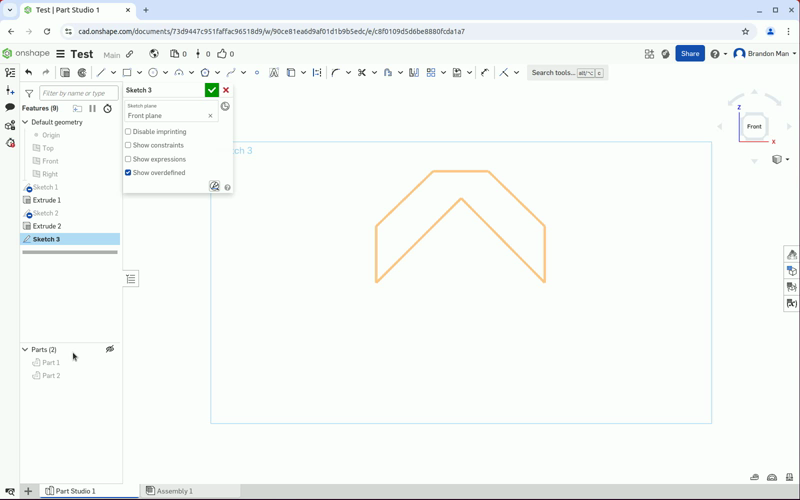
key(l)
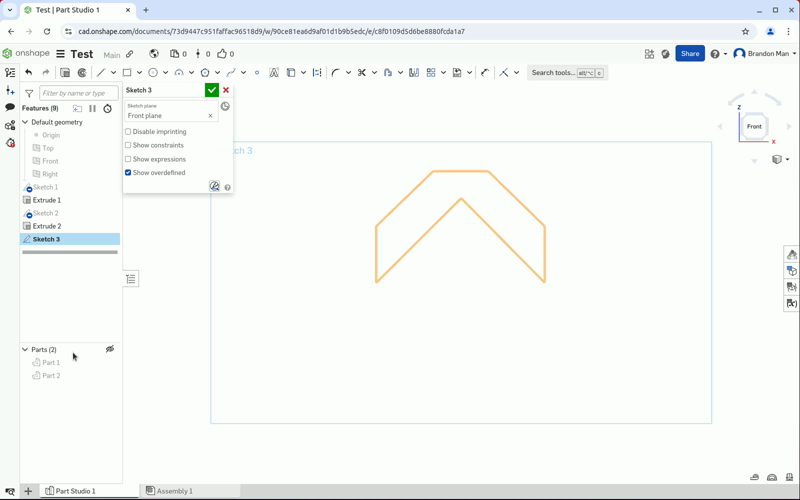
key_down(shift)
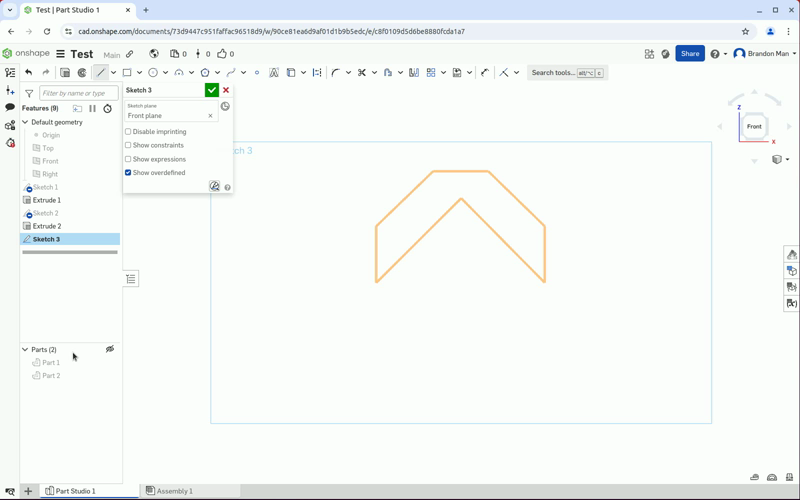
mouse_move(376, 282)
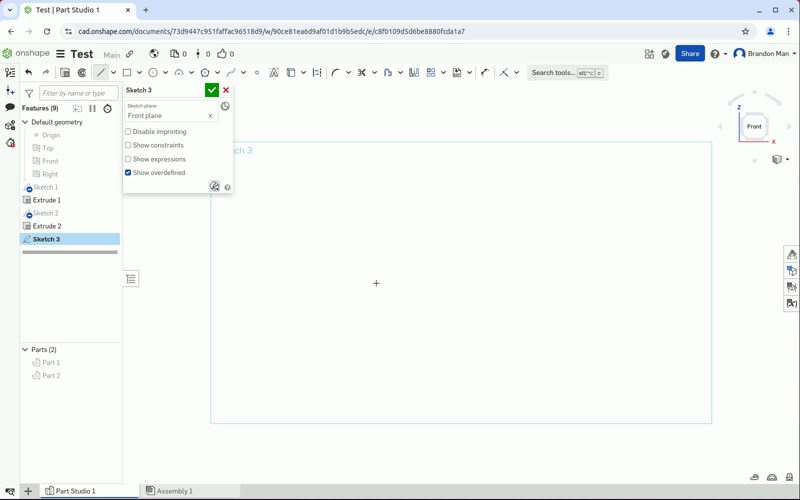
click(376, 282)
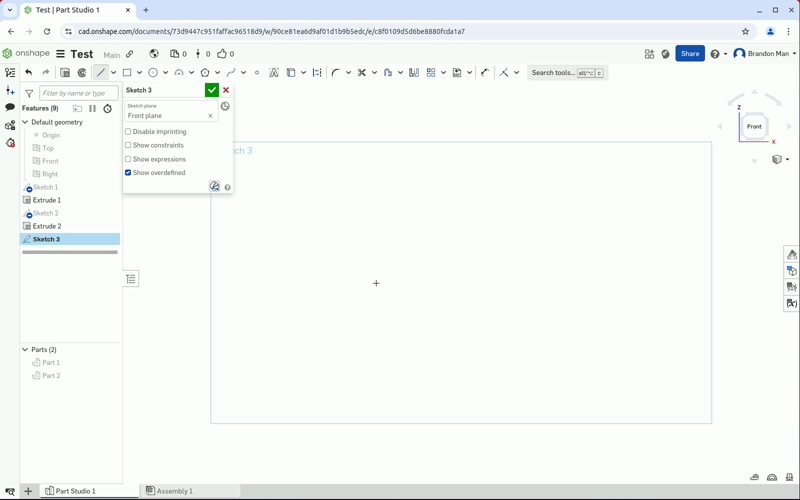
key_up(shift)
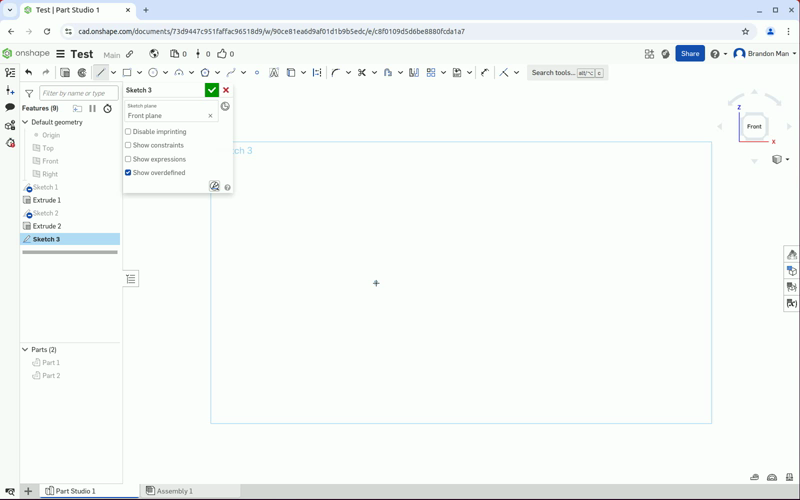
key_down(shift)
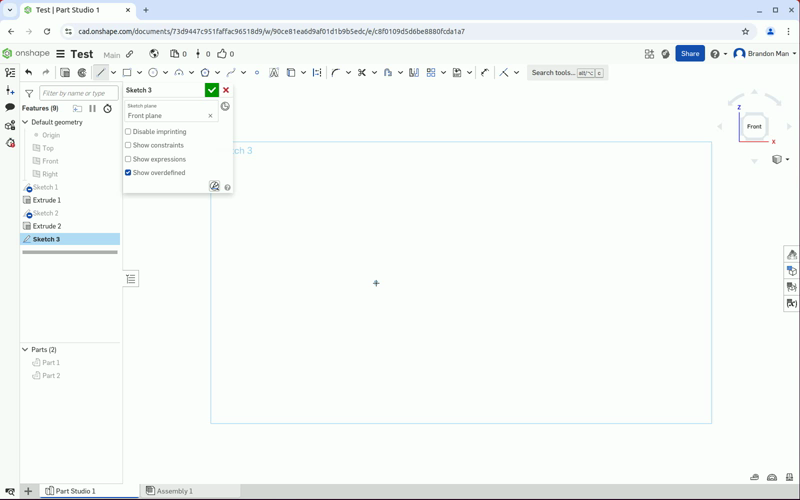
mouse_move(406, 282)
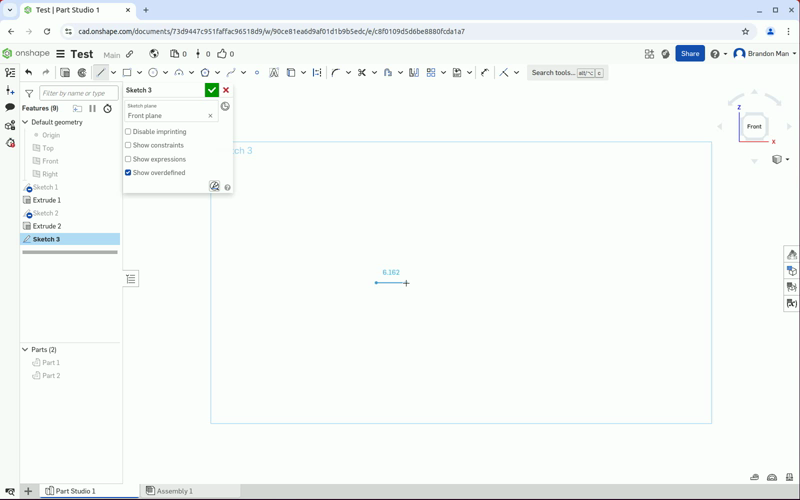
mouse_move(419, 282)
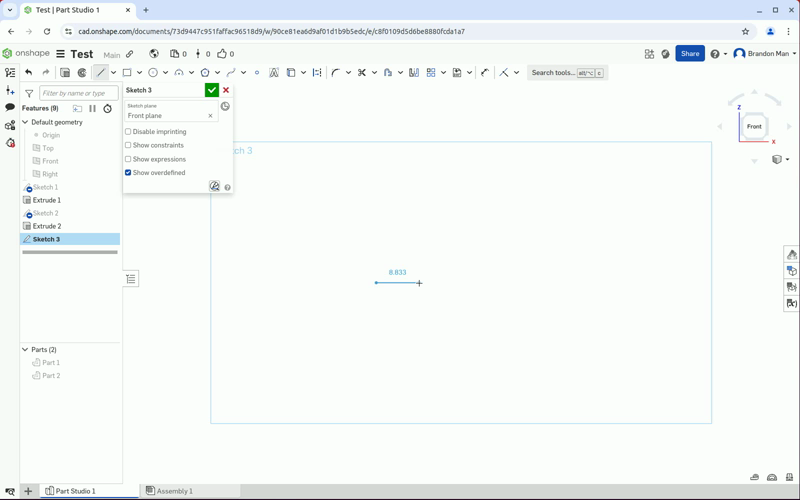
click(419, 282)
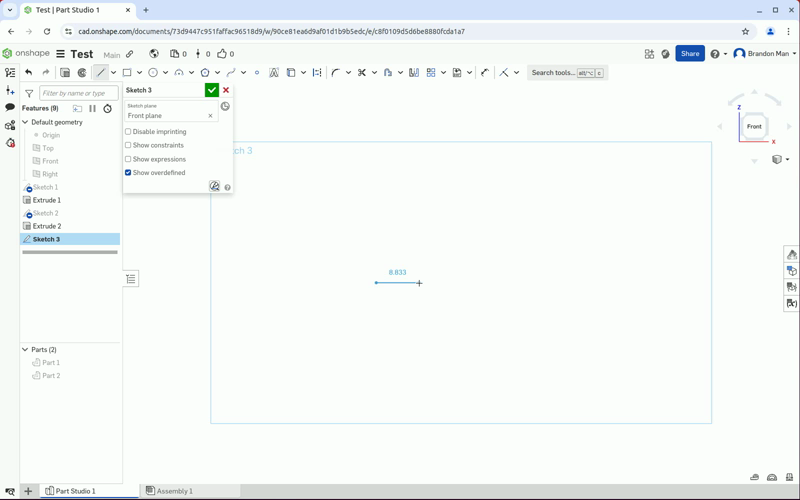
key_up(shift)
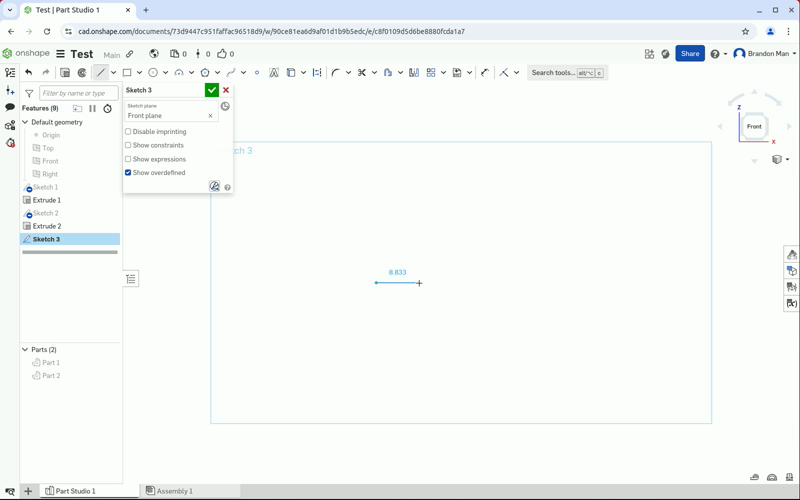
key_down(shift)
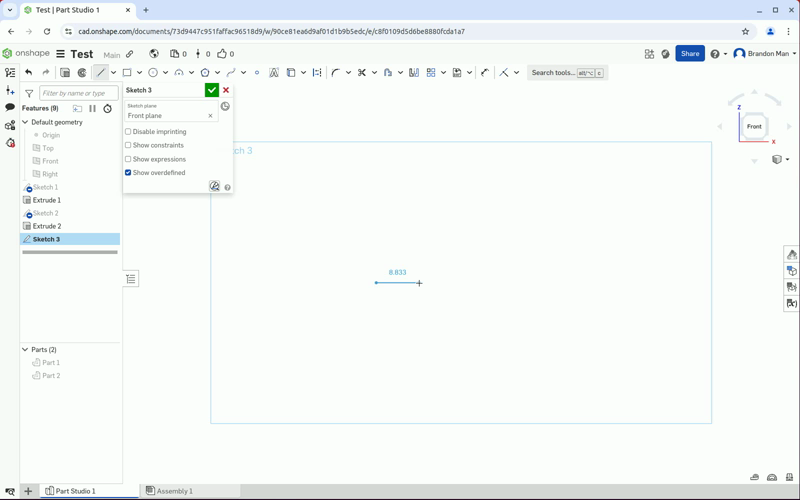
mouse_move(449, 282)
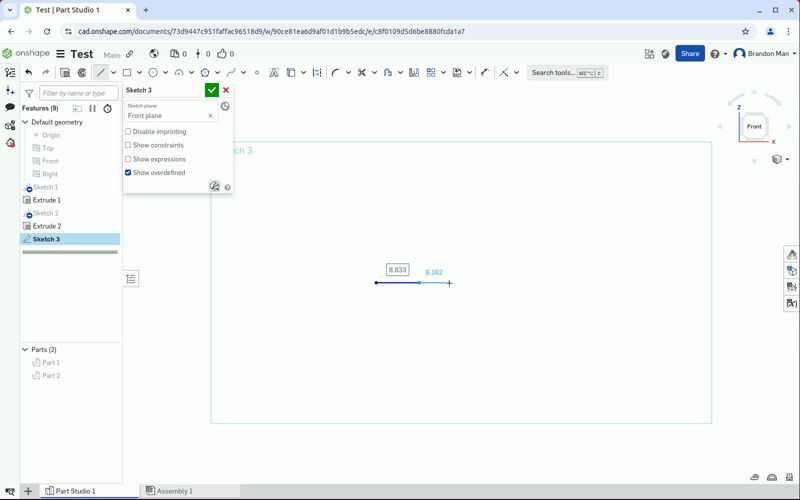
mouse_move(419, 254)
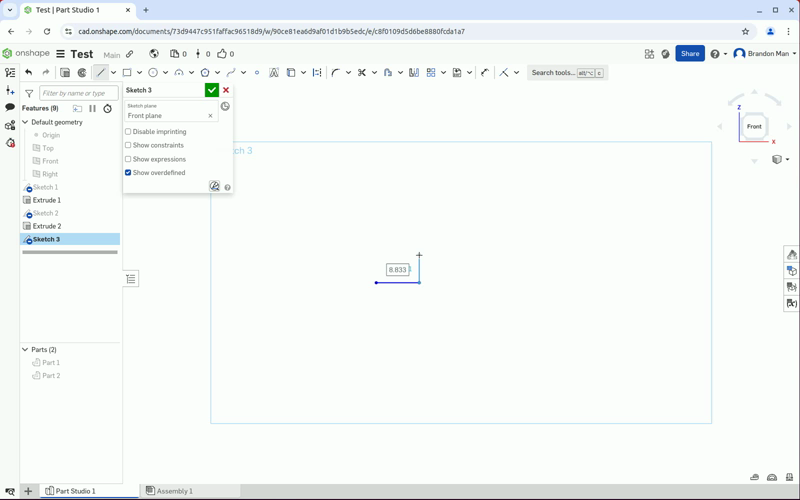
click(419, 254)
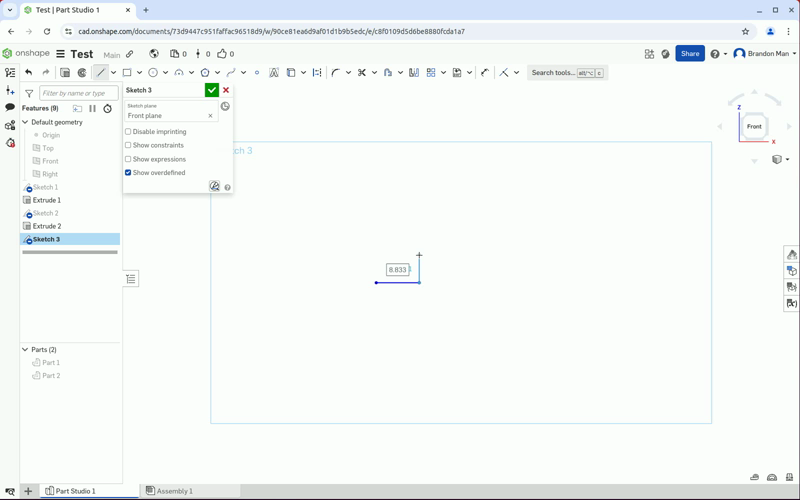
key_up(shift)
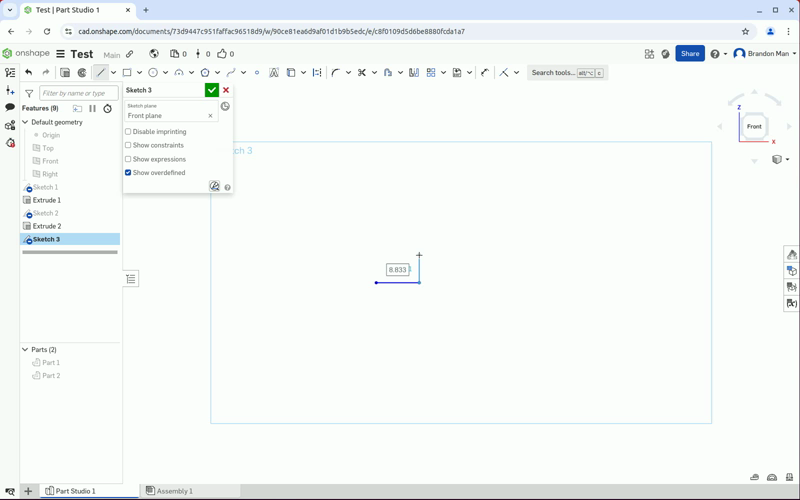
key_down(shift)
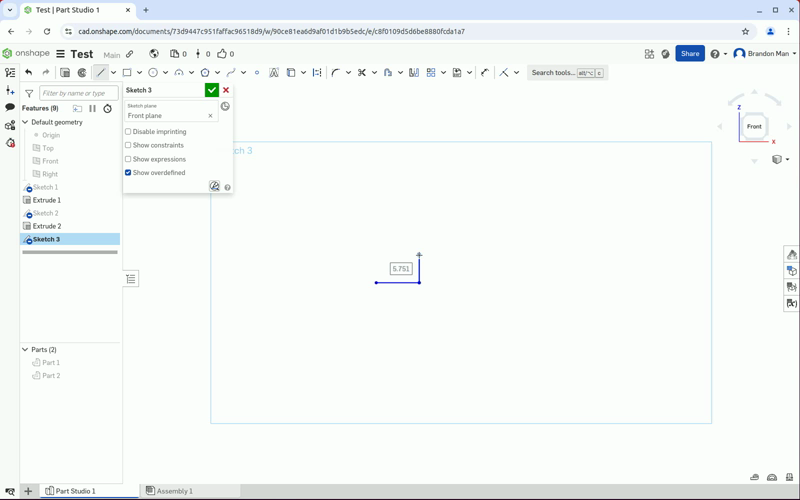
mouse_move(502, 254)
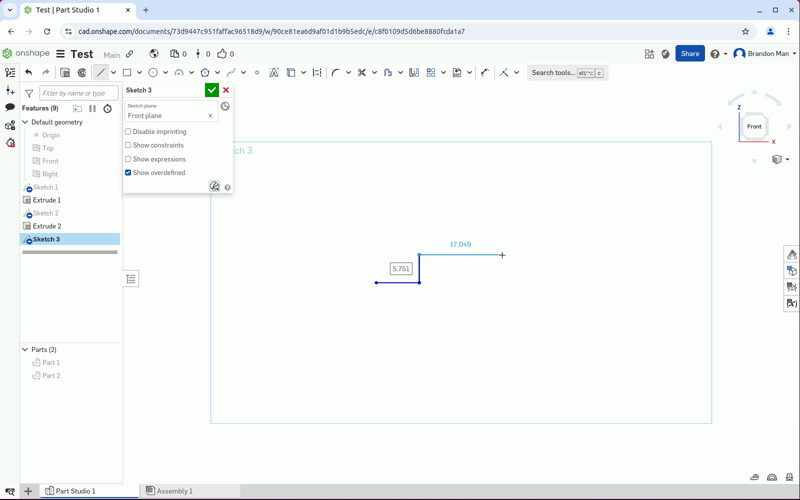
click(502, 254)
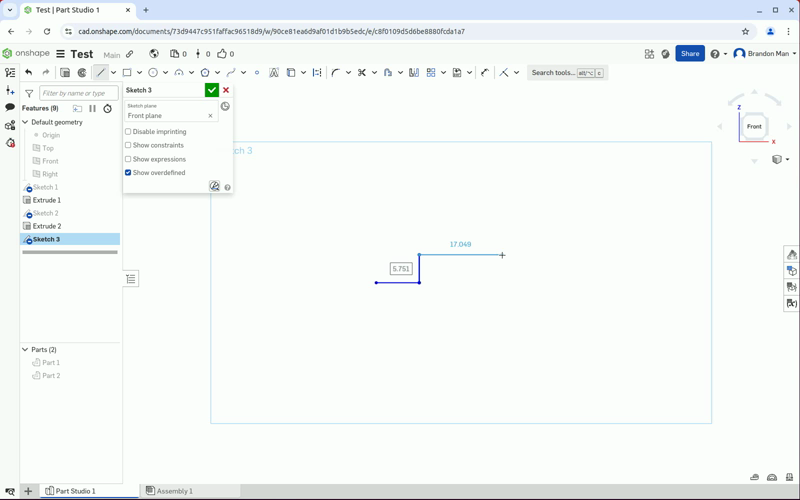
key_up(shift)
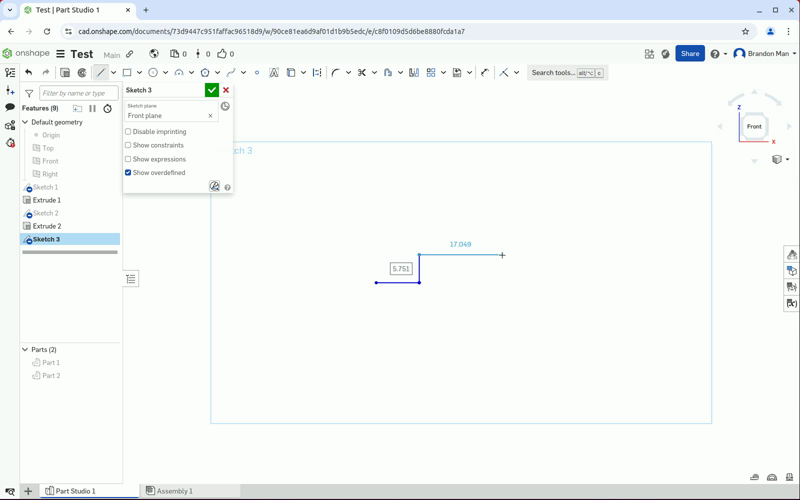
key_down(shift)
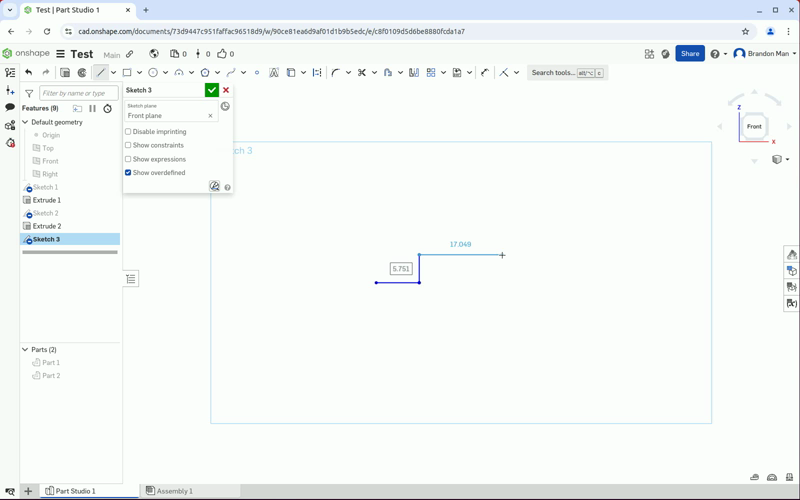
mouse_move(532, 254)
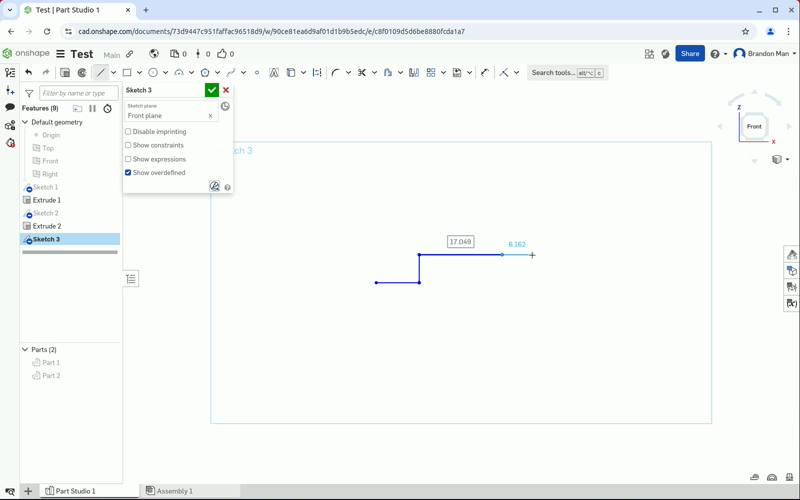
mouse_move(502, 282)
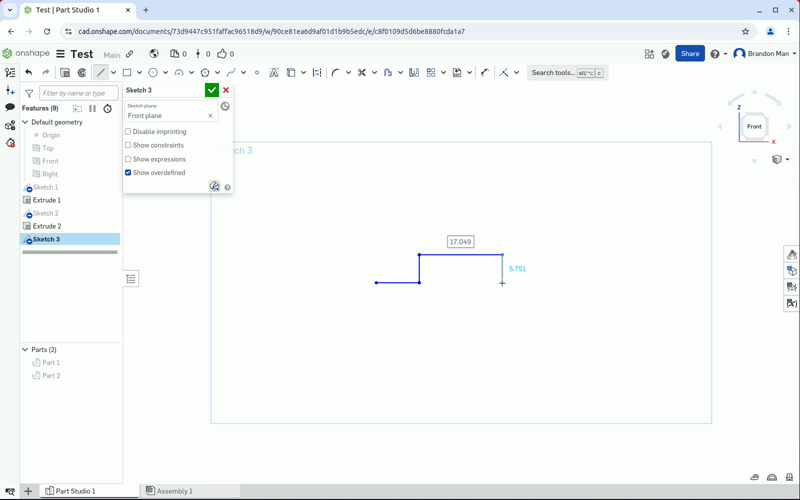
click(502, 282)
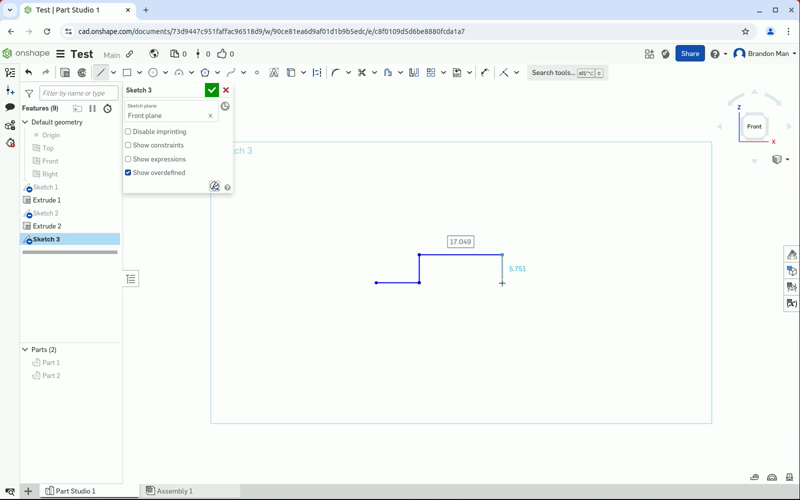
key_up(shift)
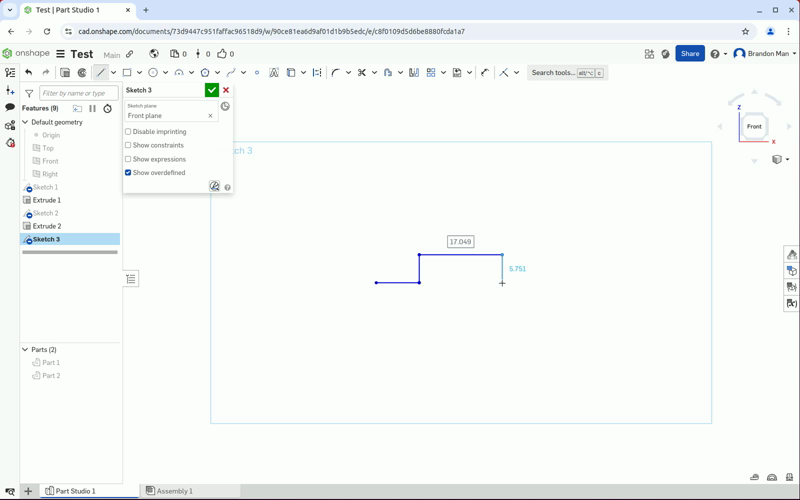
key_down(shift)
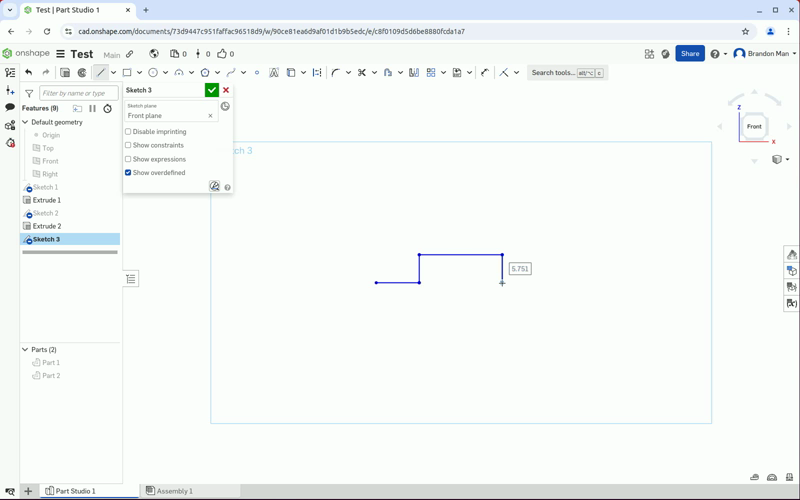
mouse_move(532, 282)
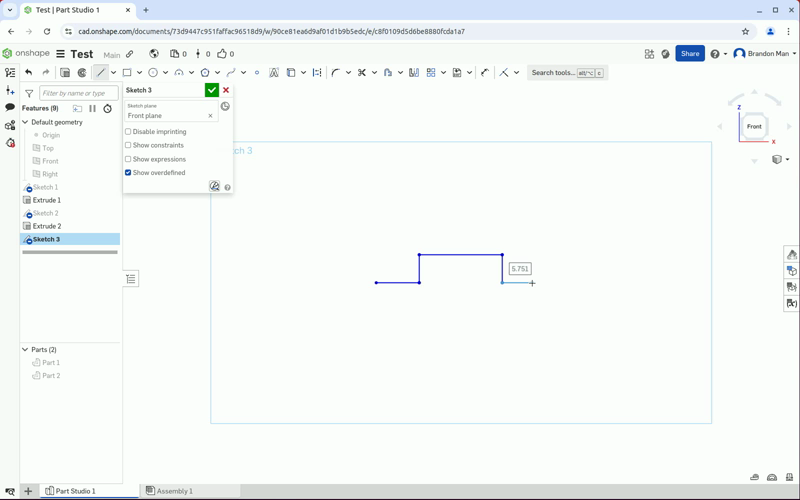
mouse_move(544, 282)
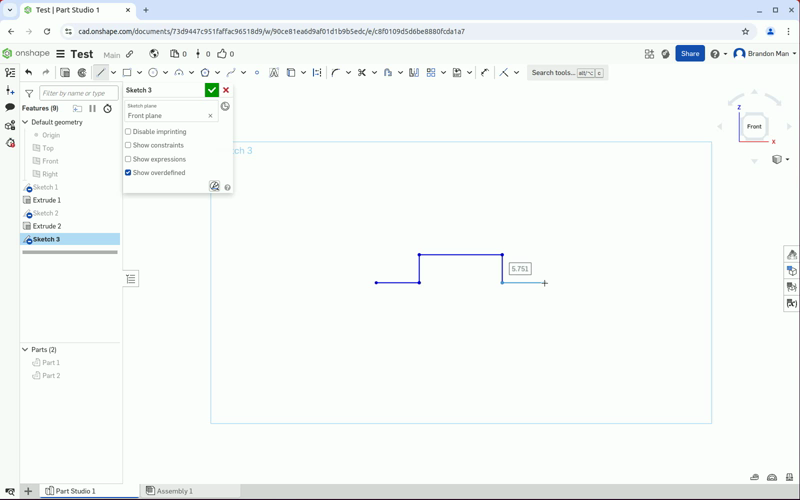
click(544, 282)
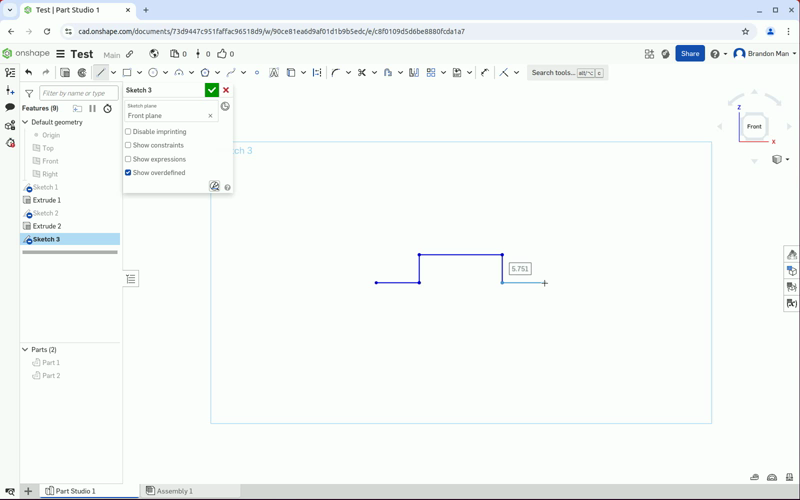
key_up(shift)
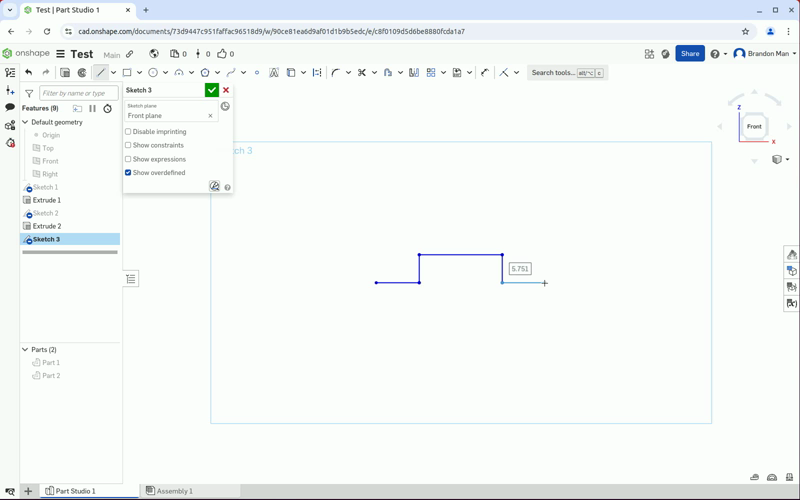
key_down(shift)
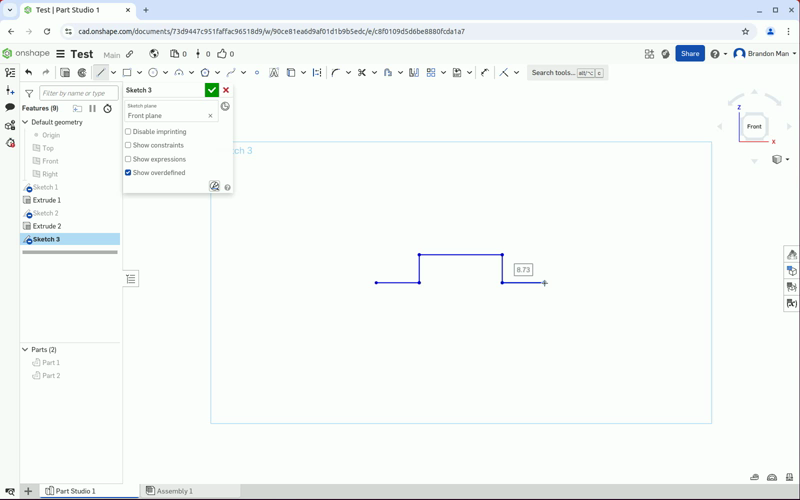
mouse_move(461, 198)
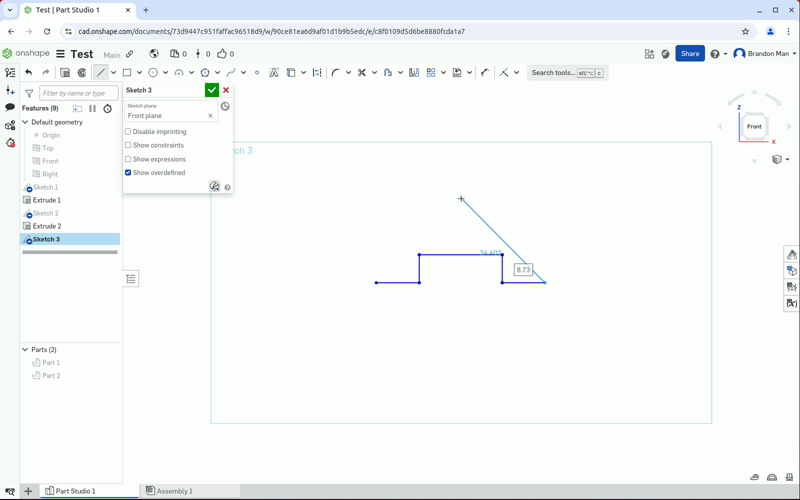
click(461, 198)
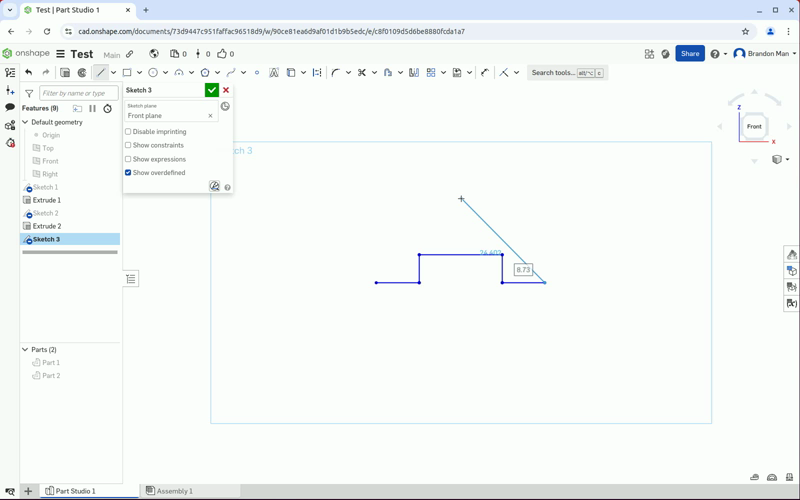
key_up(shift)
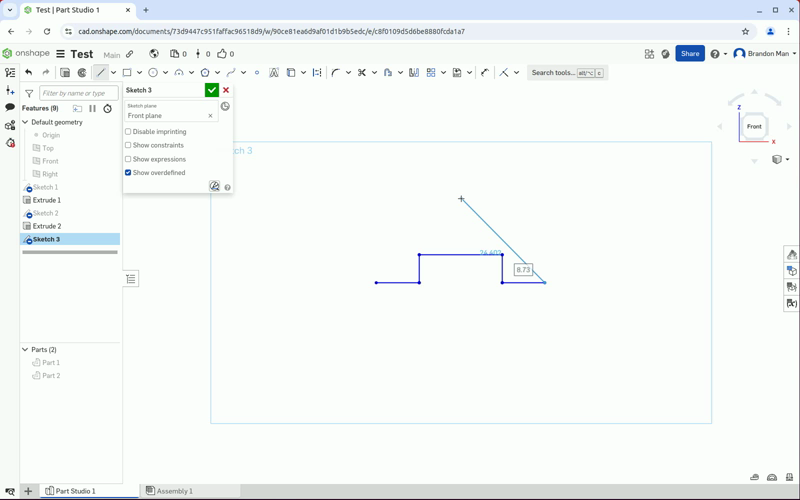
key_down(shift)
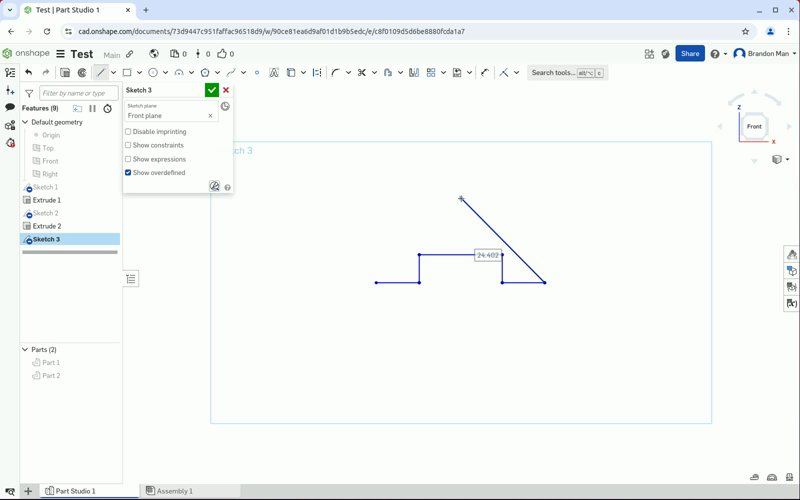
mouse_move(376, 282)
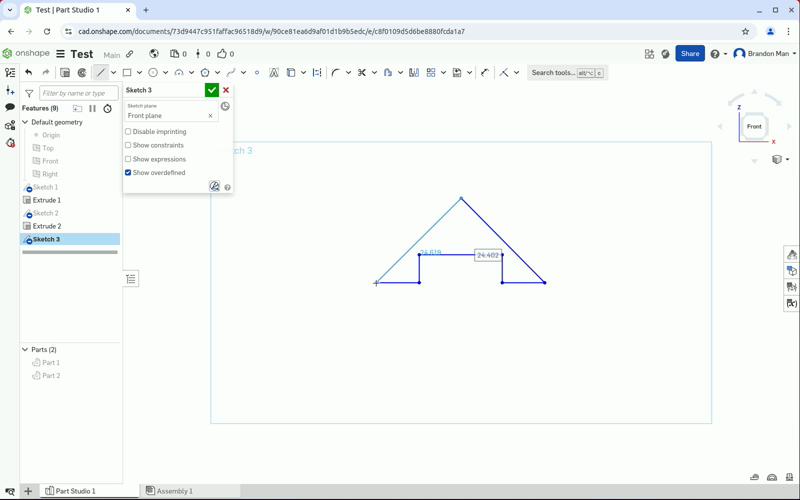
key_up(shift)
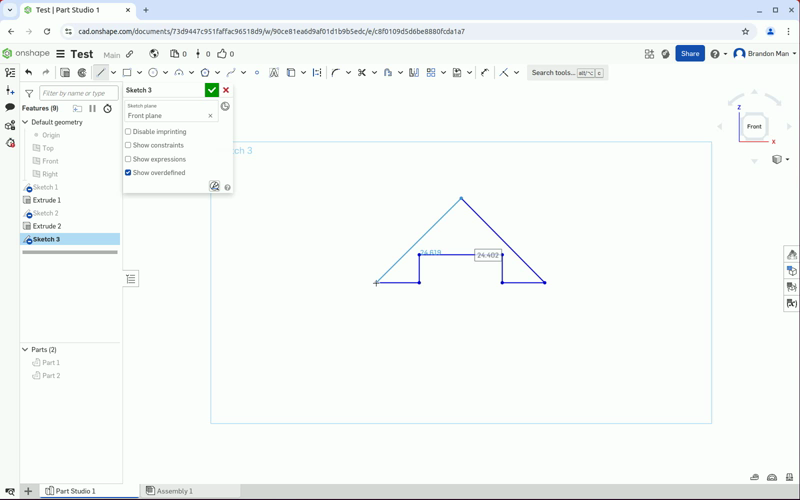
click(376, 282)
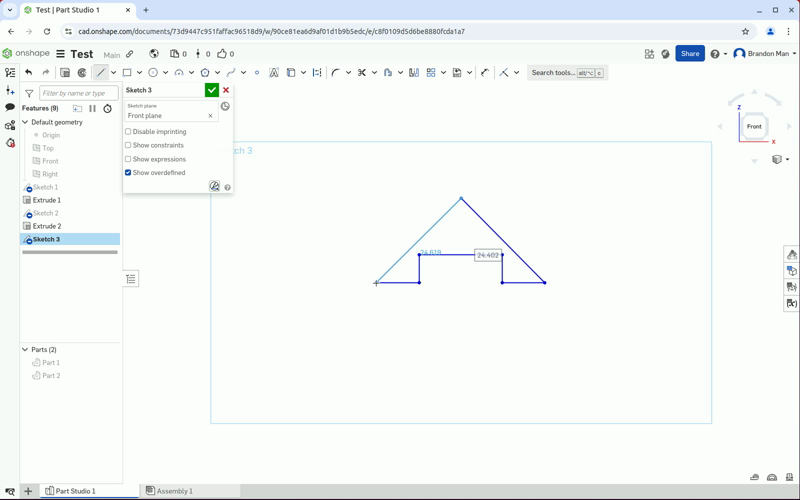
key(esc)
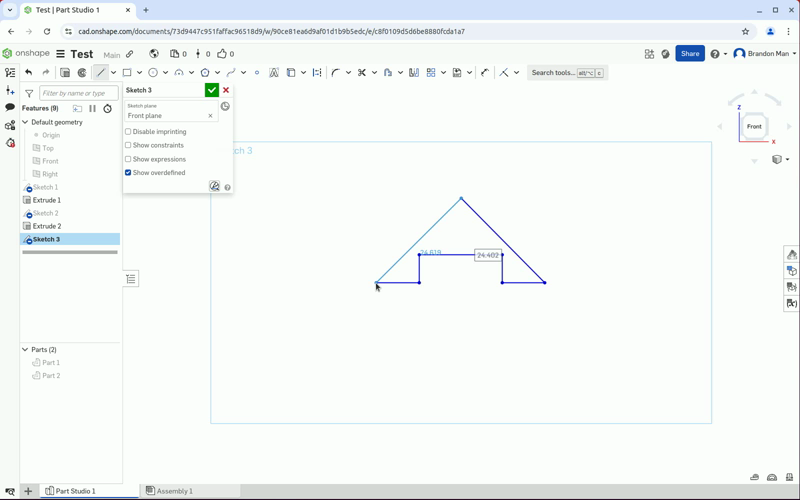
mouse_move(433, 251)
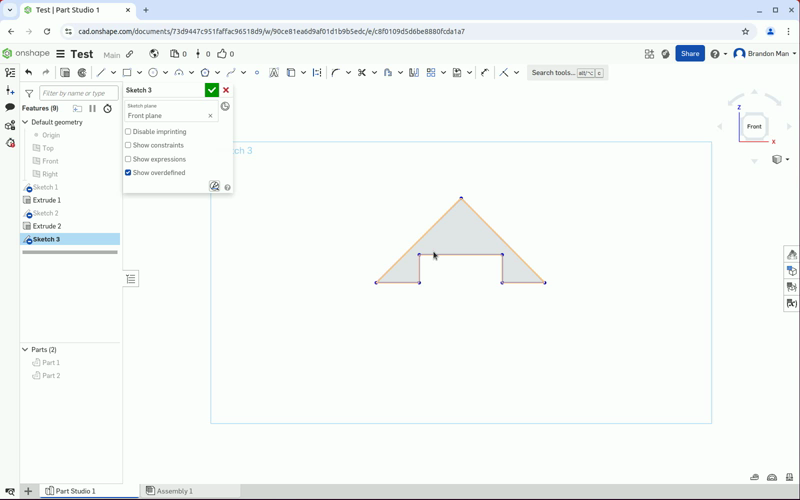
click(433, 251)
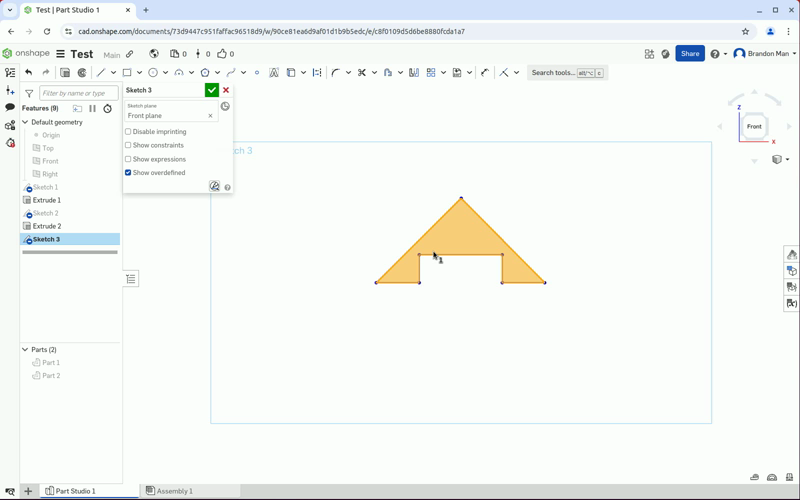
mouse_move(73, 352)
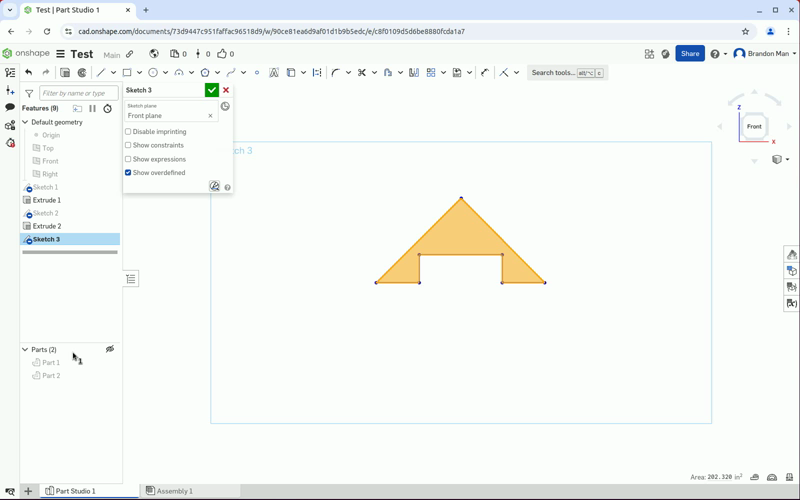
key(shift+y)
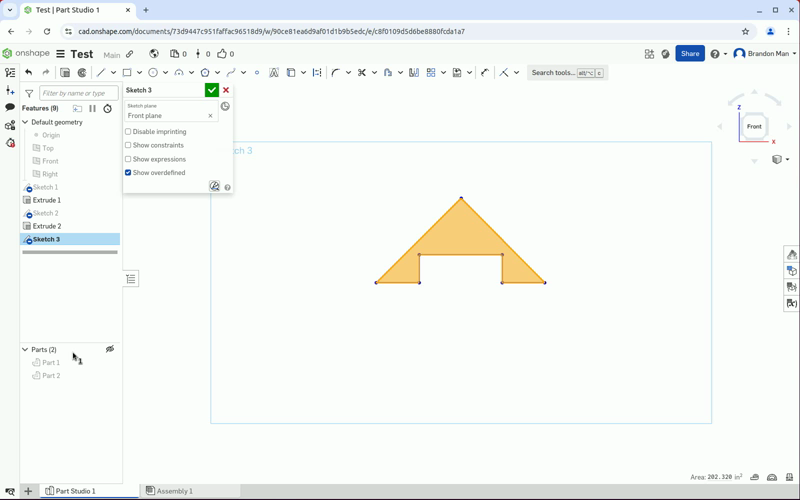
key(shift+e)
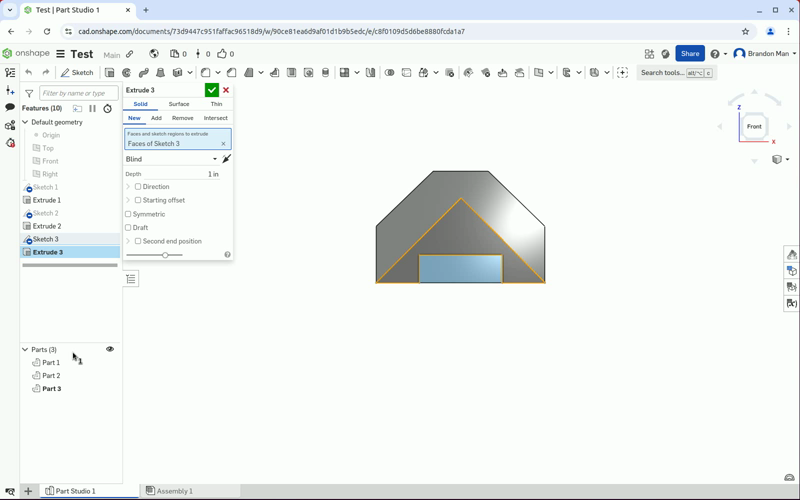
mouse_move(143, 106)
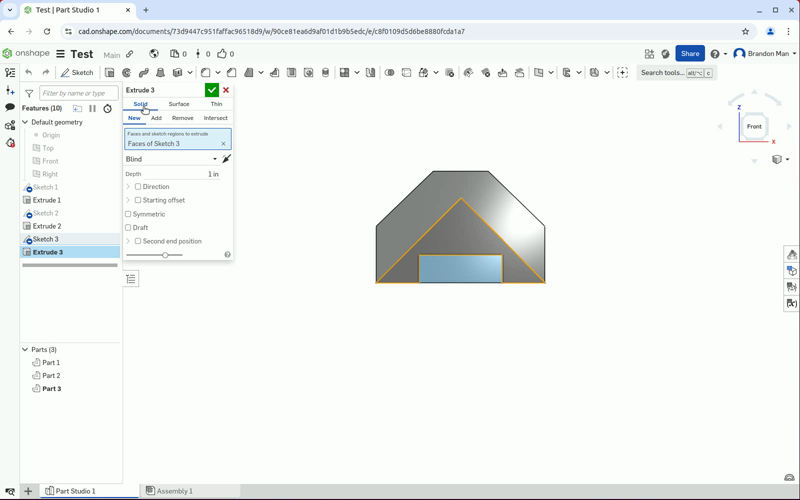
click(143, 106)
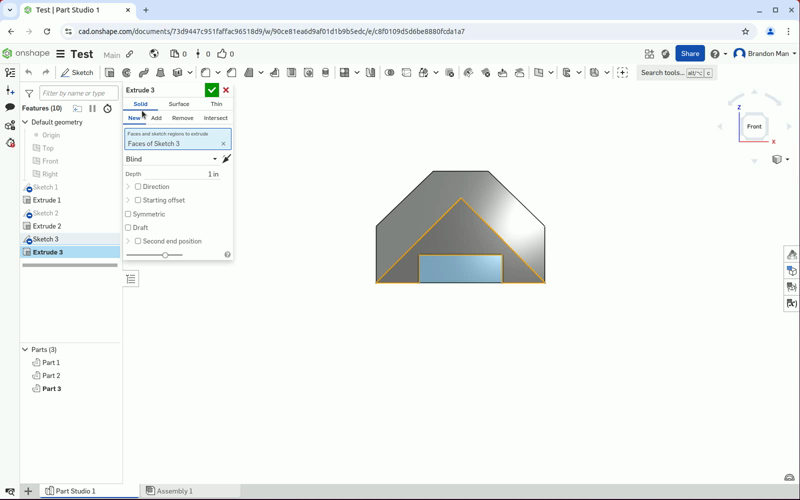
mouse_move(137, 120)
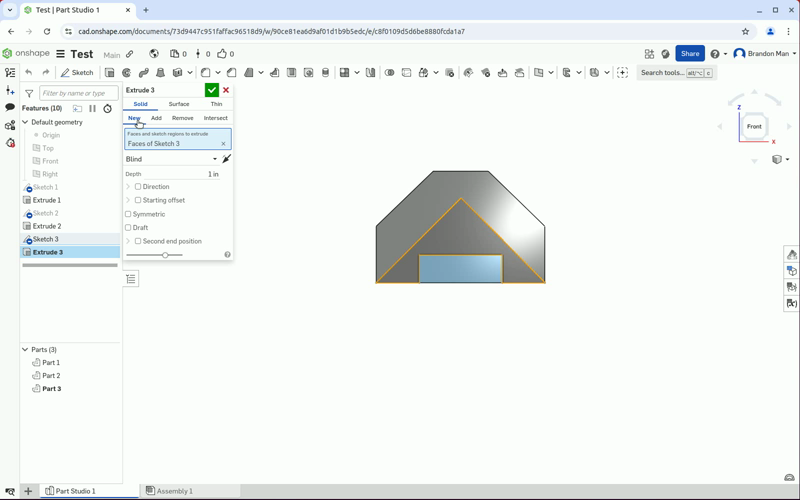
click(137, 120)
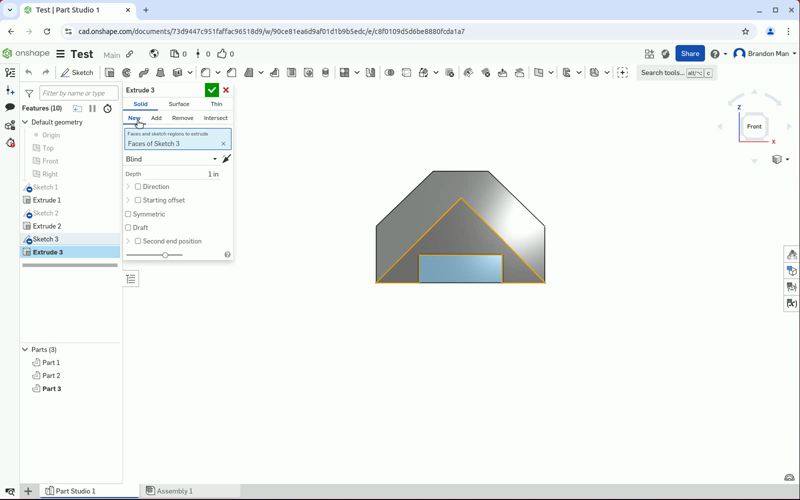
key(tab, 4)
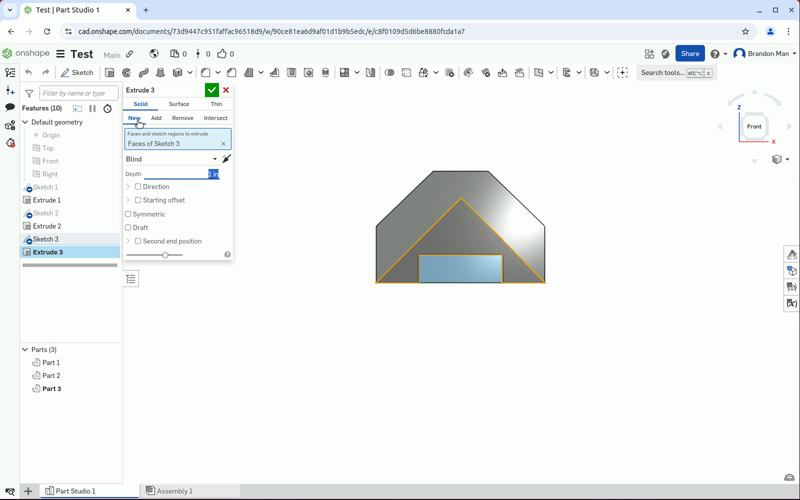
text(23.108)
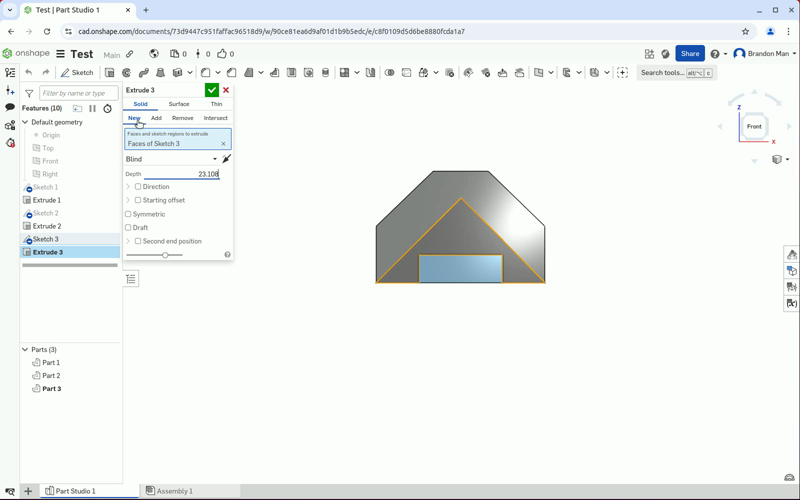
key(tab, 3)
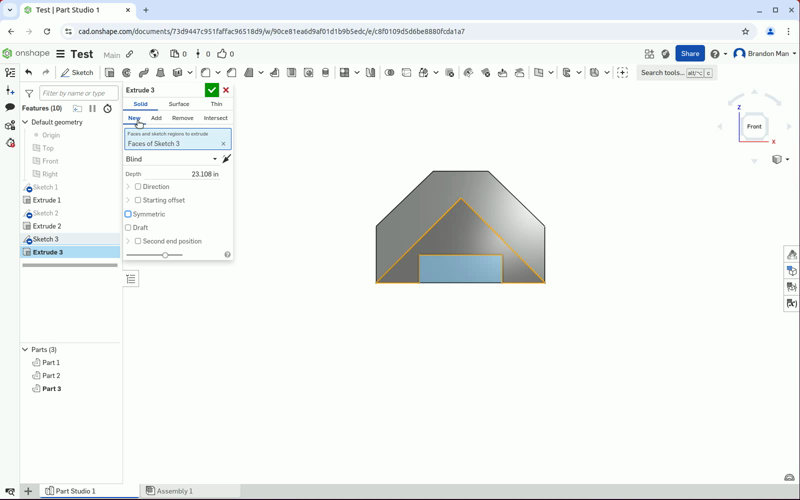
key(space)
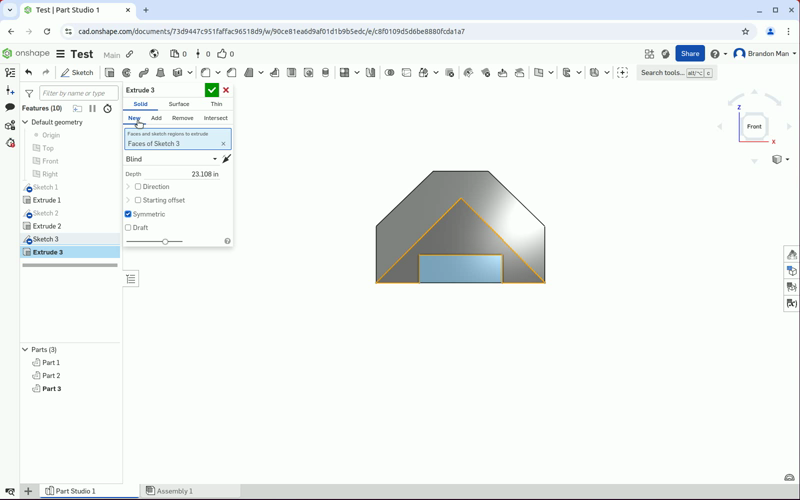
key(enter)
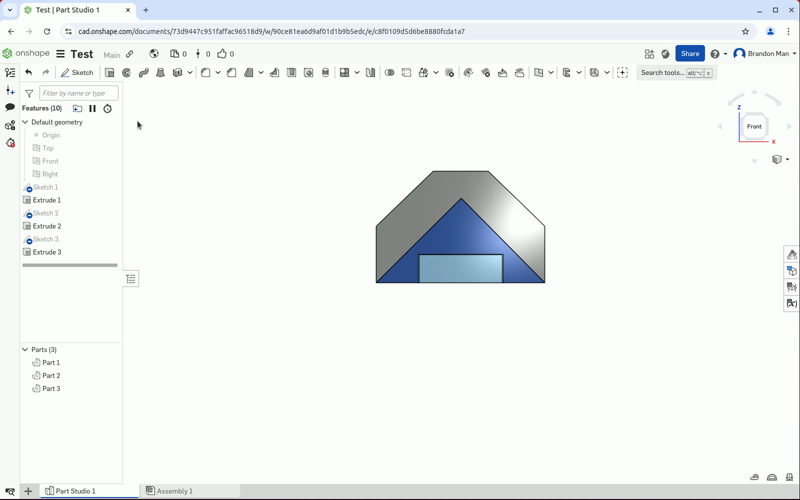
key(shift+h)
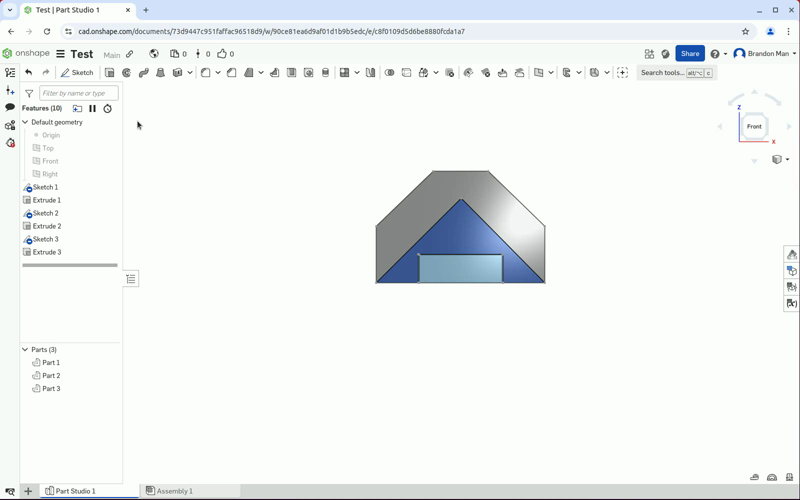
key(shift+h)
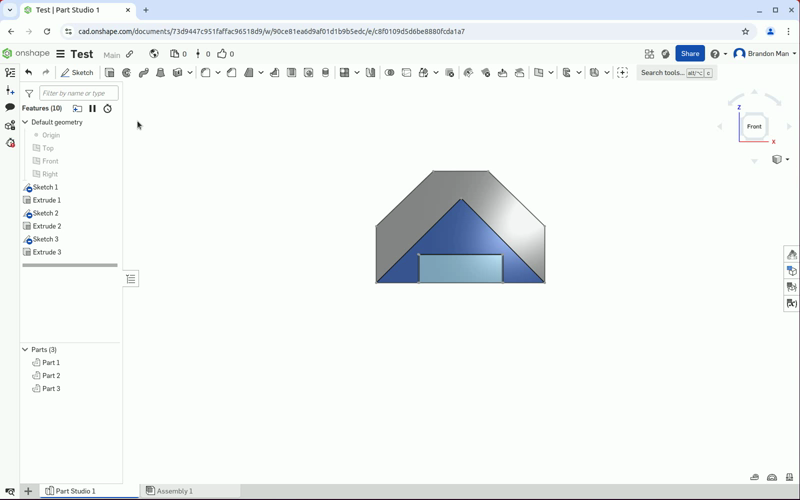
key(shift+7)
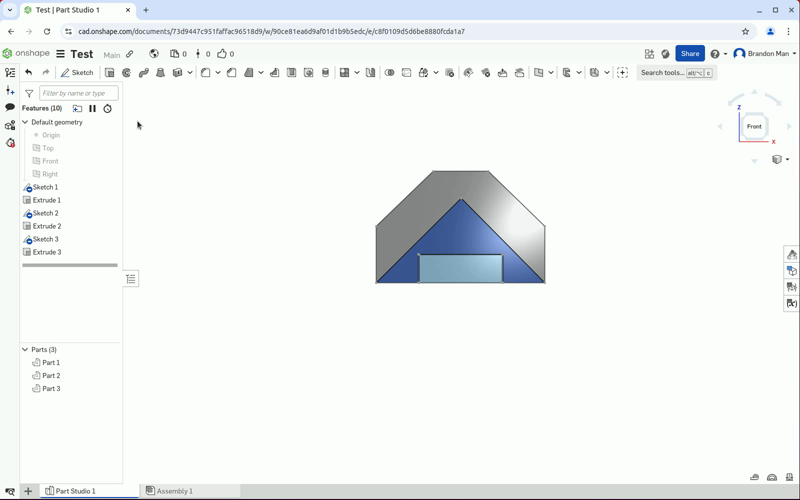
key(left, 2)
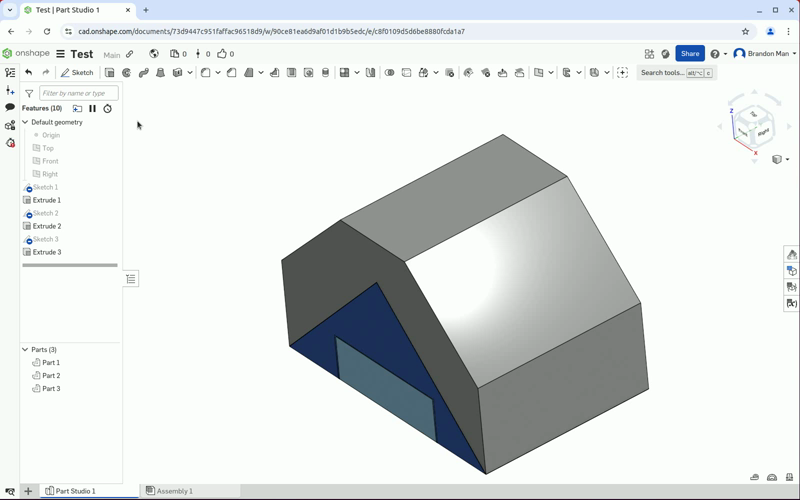
key(down, 2)
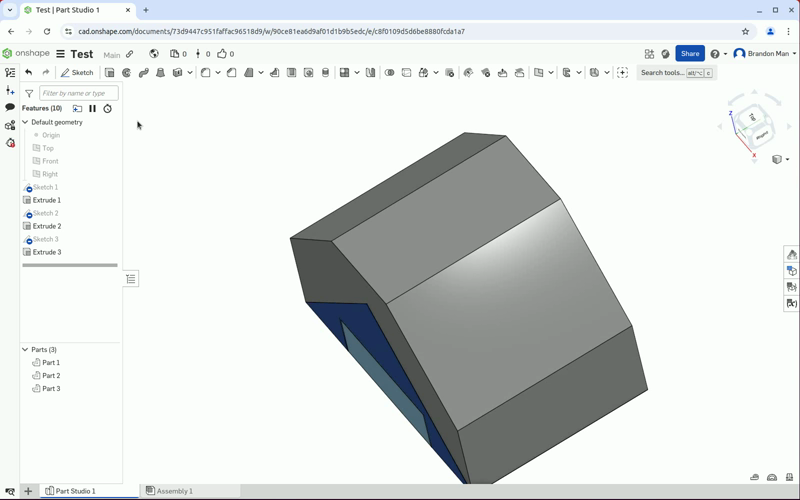
key(up, 2)
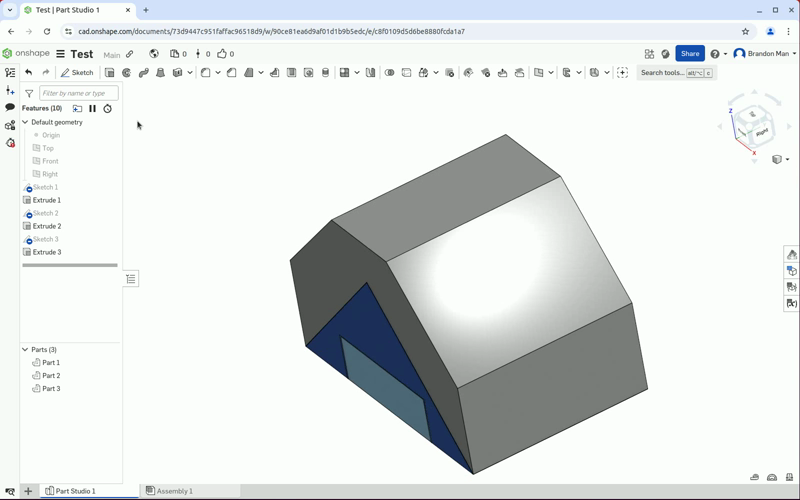
key(right, 2)
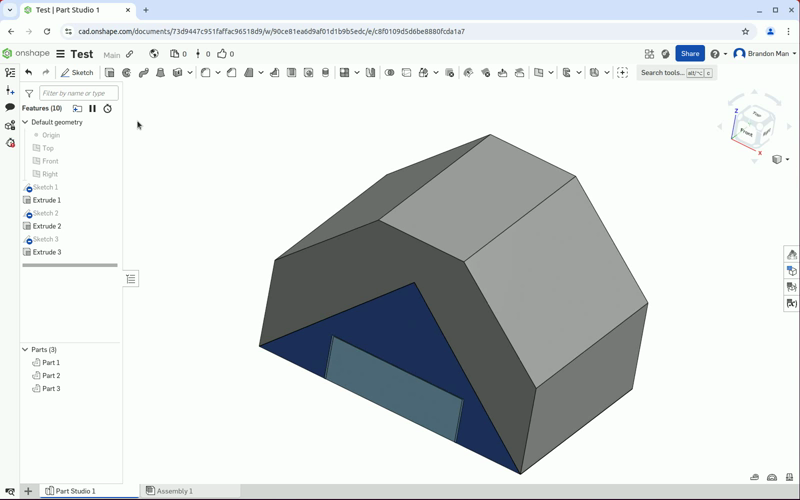
mouse_move(73, 189)
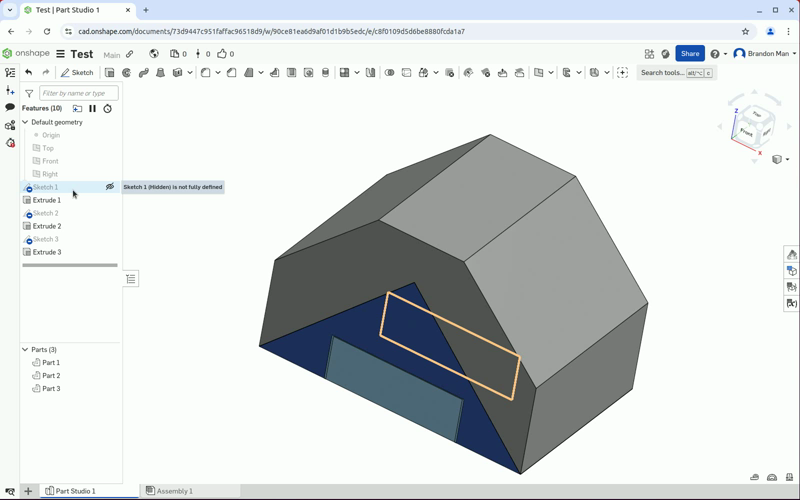
click(73, 189)